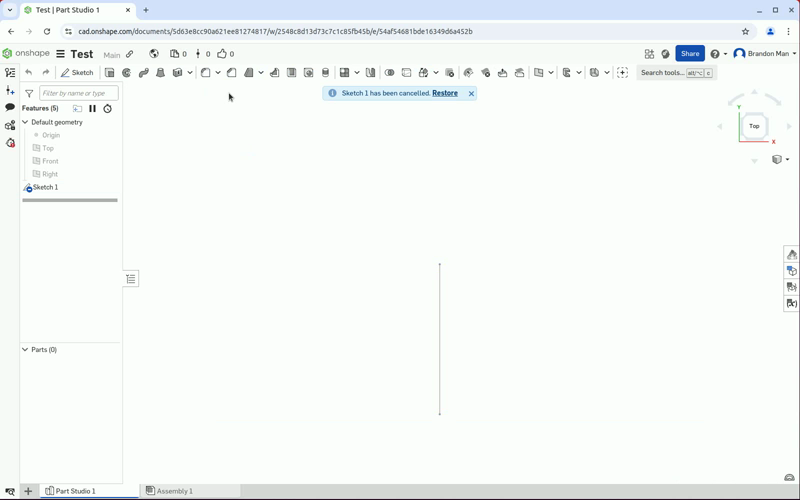
key(shift+h)
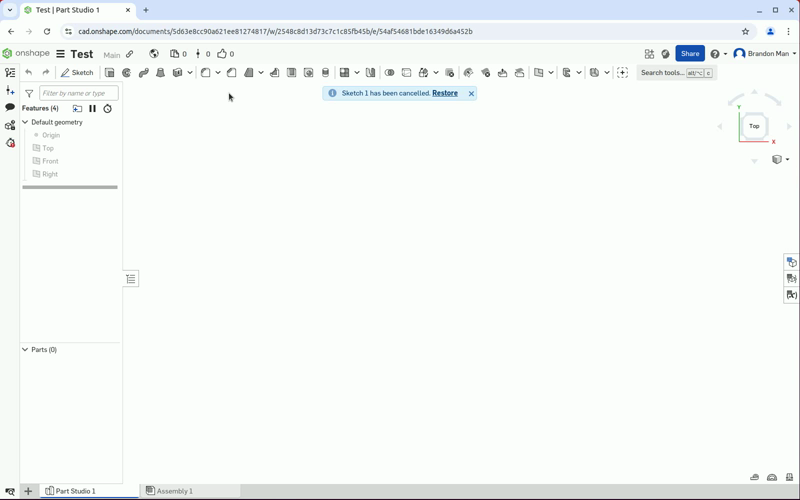
mouse_move(73, 352)
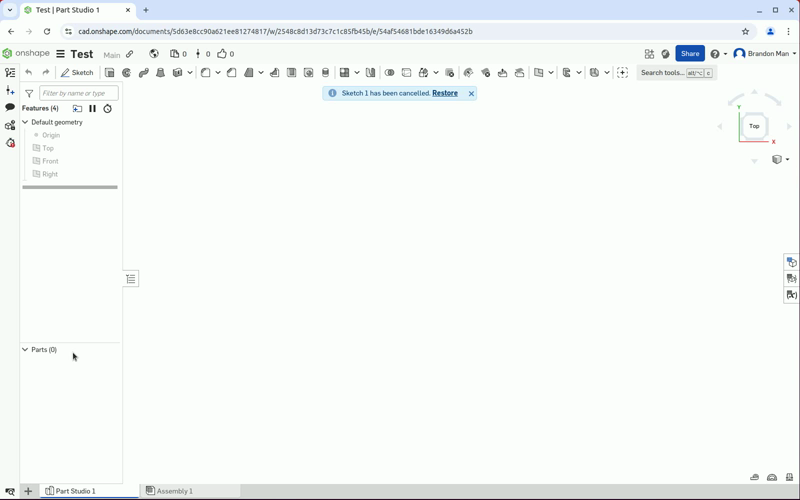
key(y)
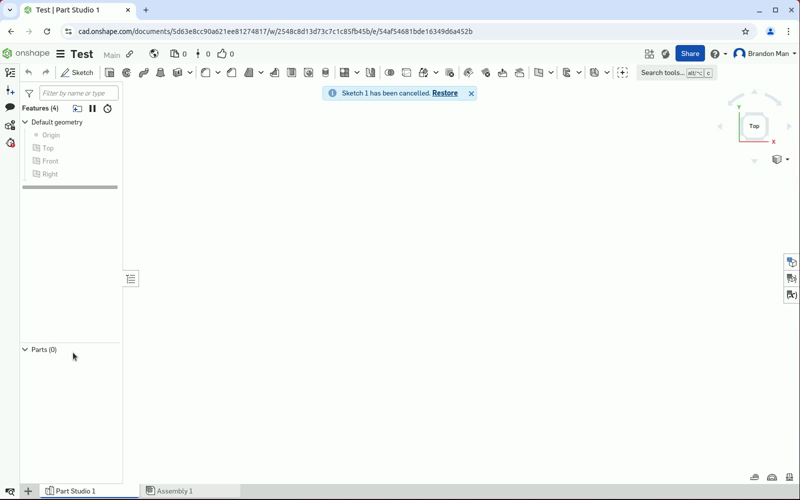
key(shift+p)
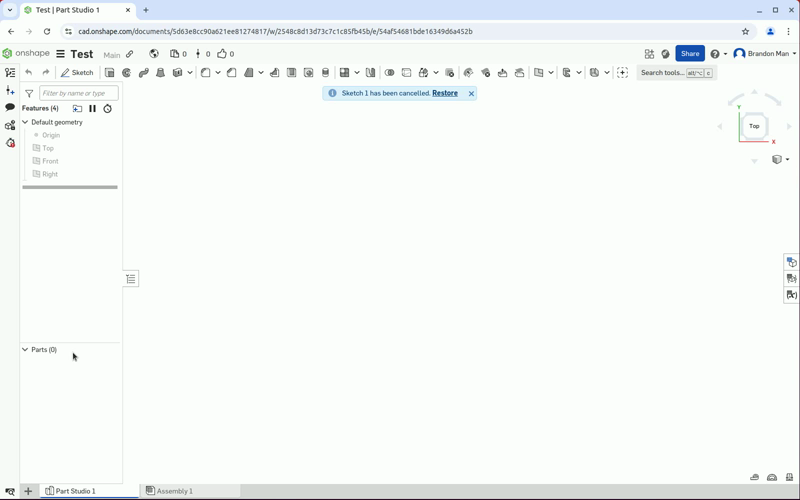
key(space)
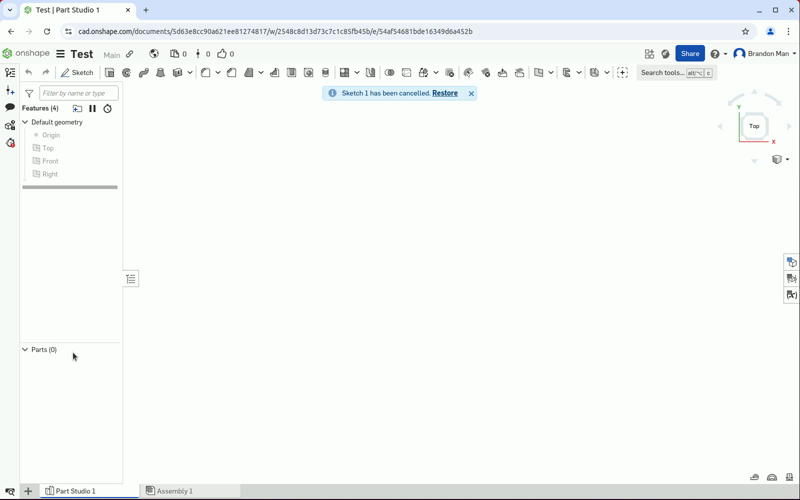
key_down(shift)
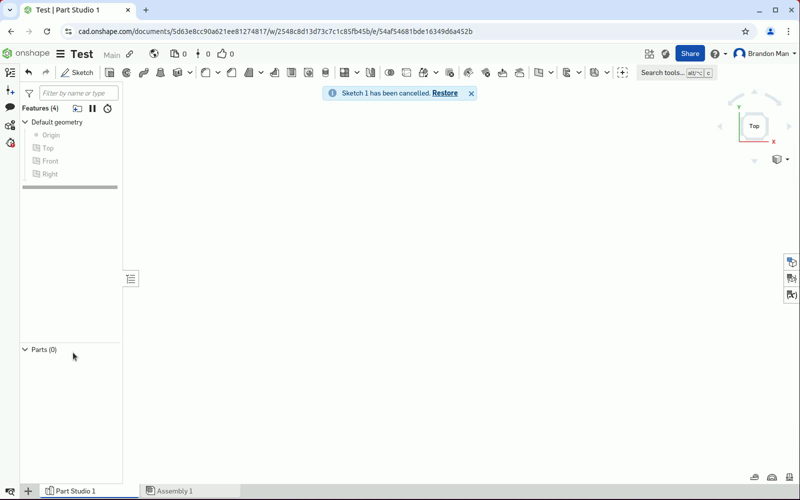
key(up)
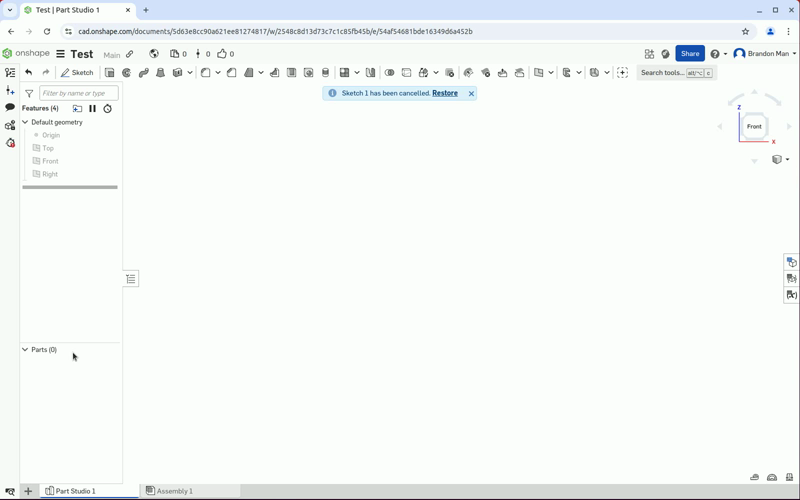
key_up(shift)
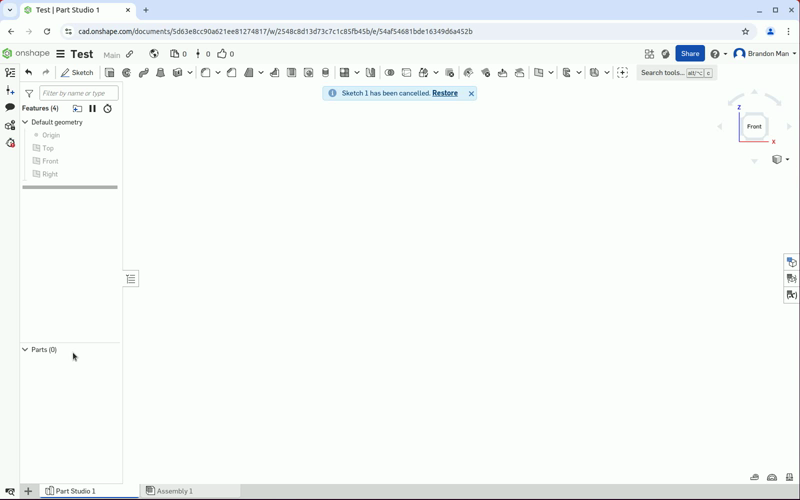
mouse_move(73, 352)
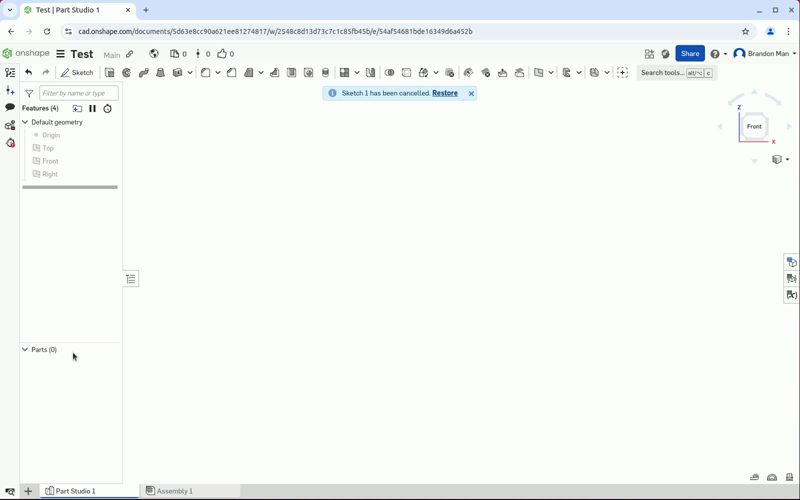
key(shift+y)
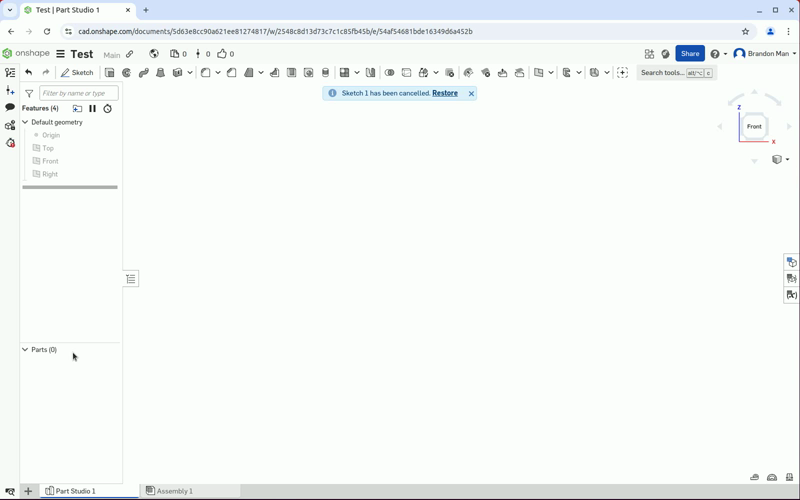
key(shift+s)
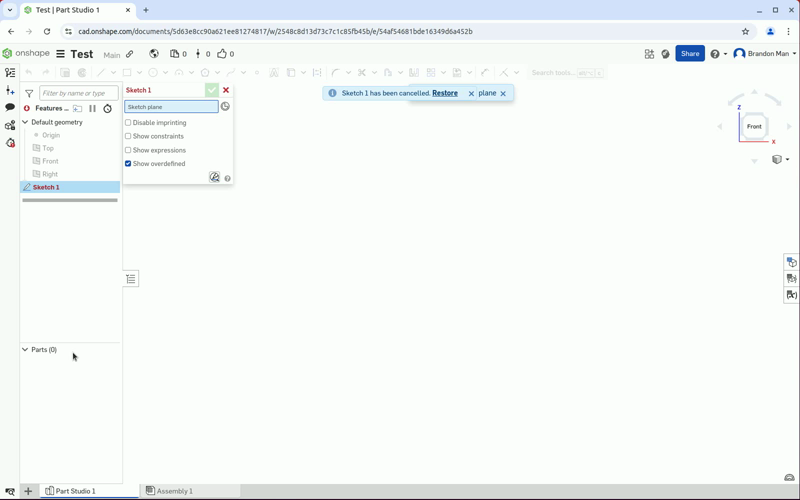
mouse_move(73, 163)
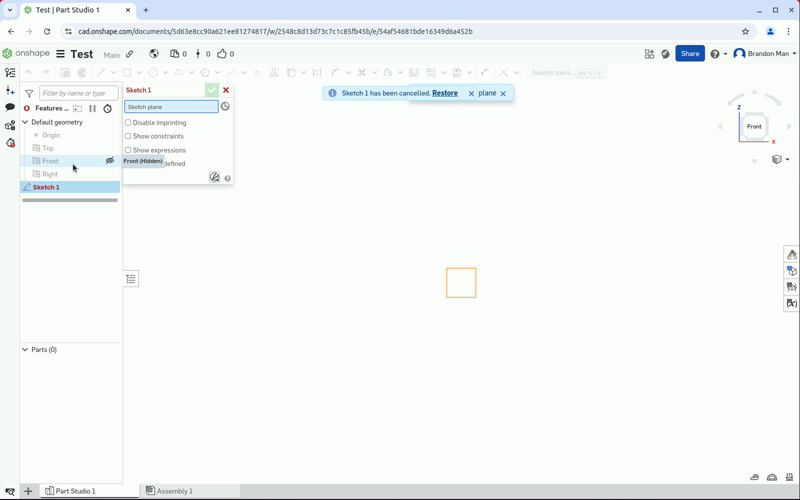
click(73, 163)
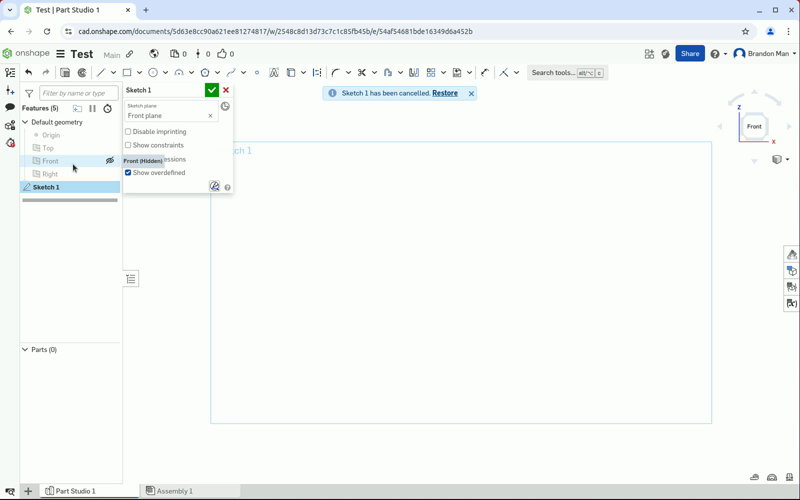
mouse_move(73, 352)
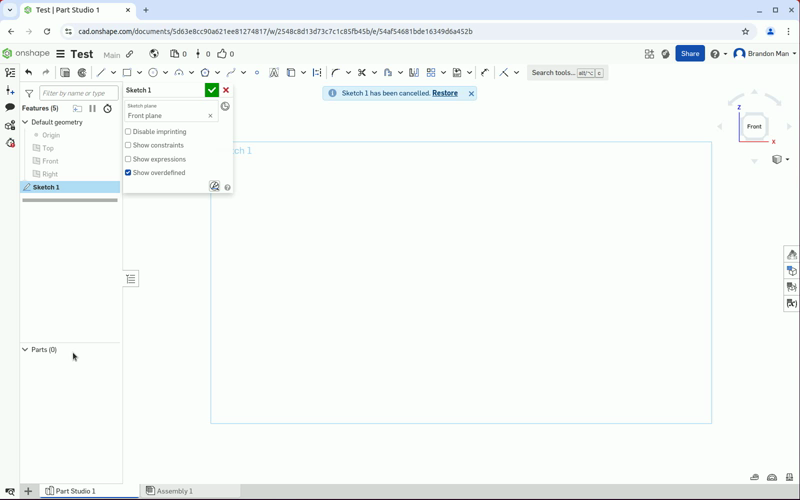
key(y)
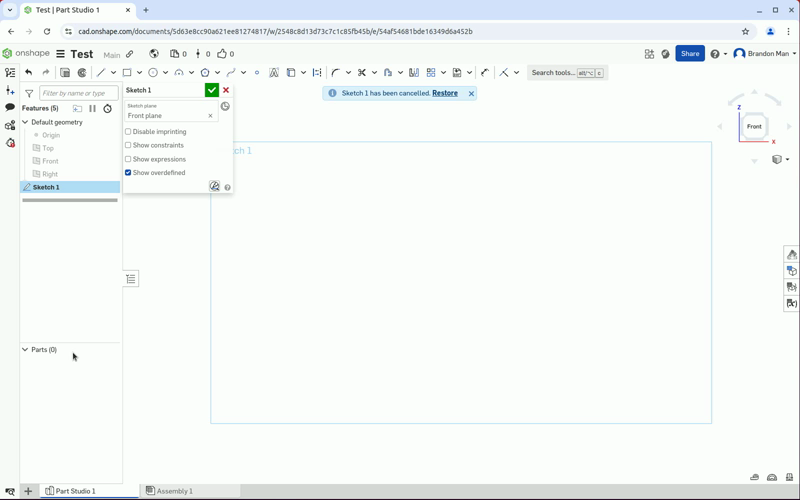
key(l)
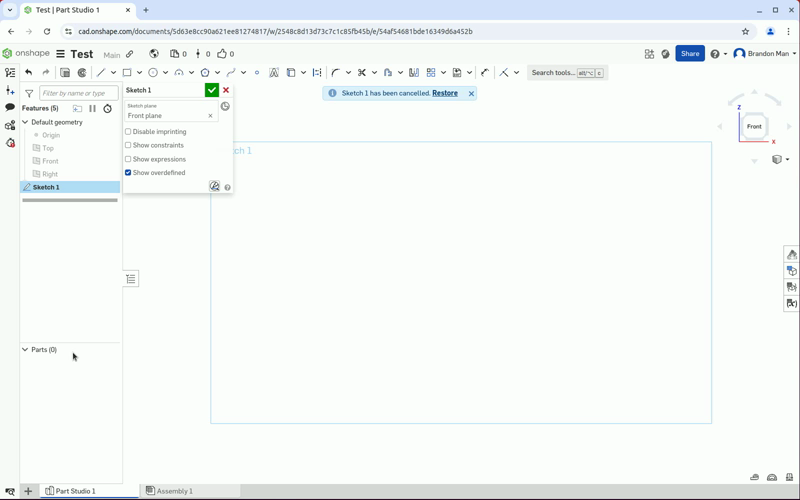
key_down(shift)
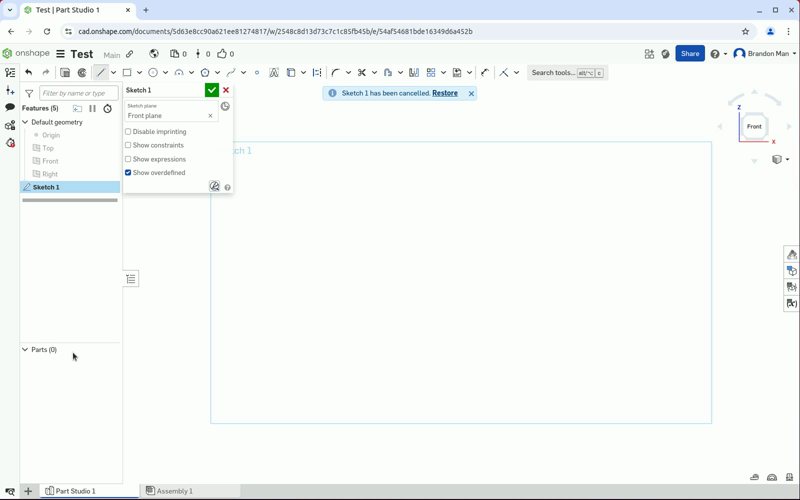
mouse_move(358, 356)
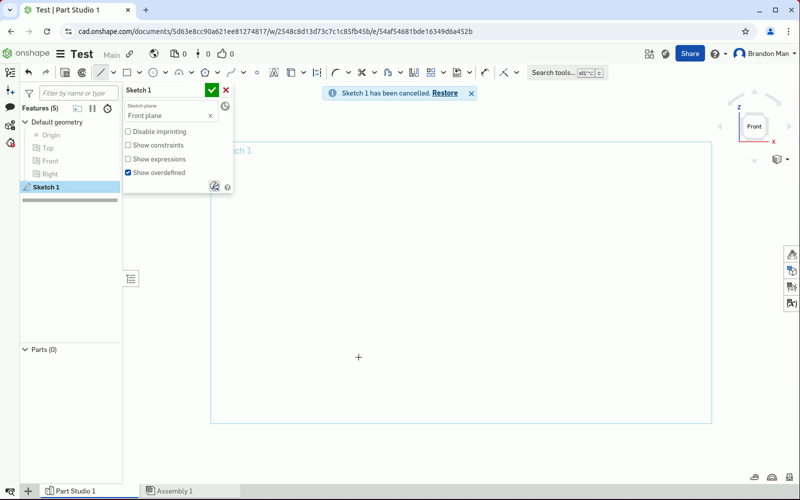
click(358, 356)
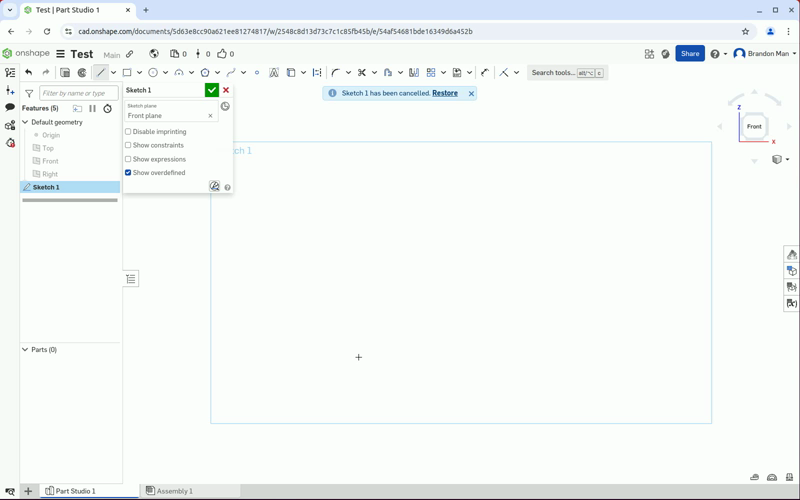
key_up(shift)
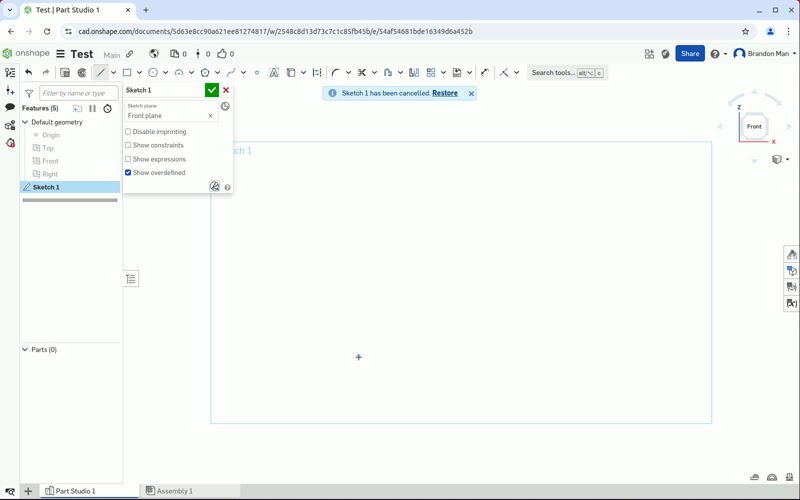
key_down(shift)
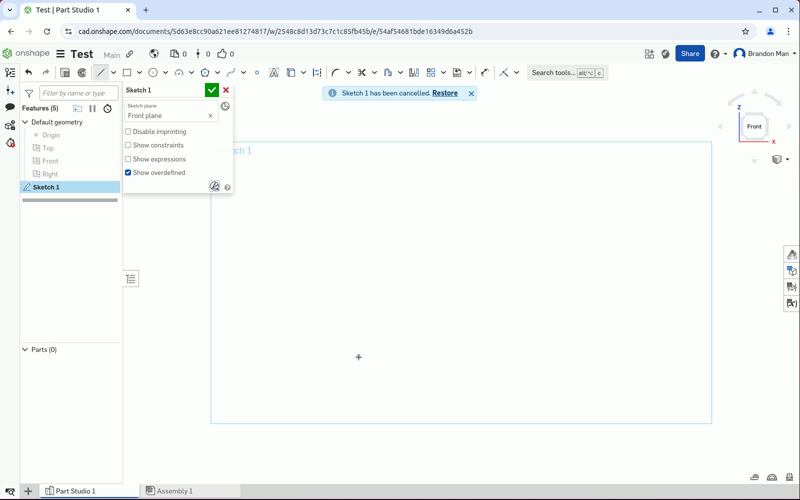
mouse_move(572, 356)
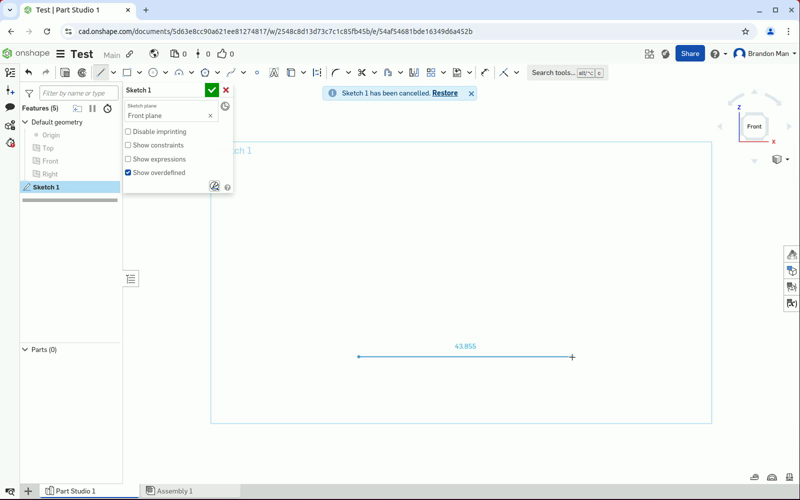
click(572, 356)
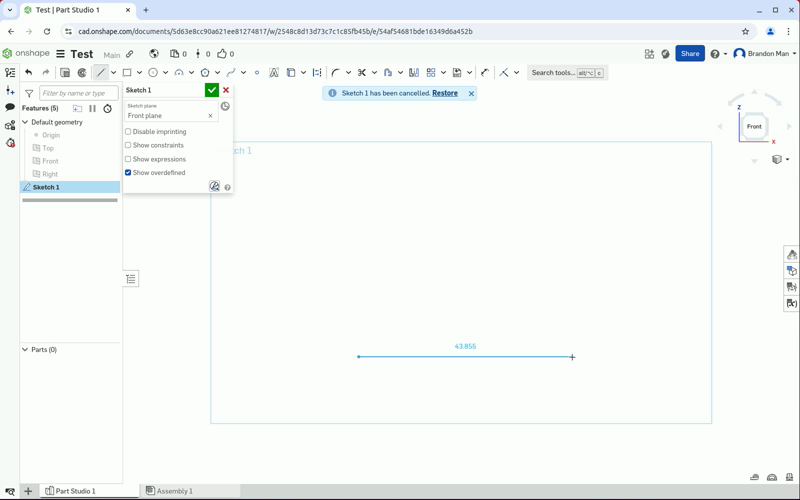
key_up(shift)
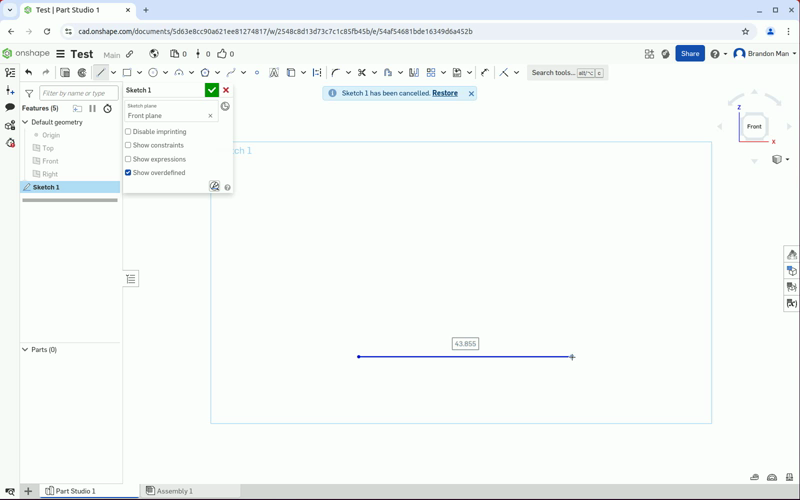
key_down(shift)
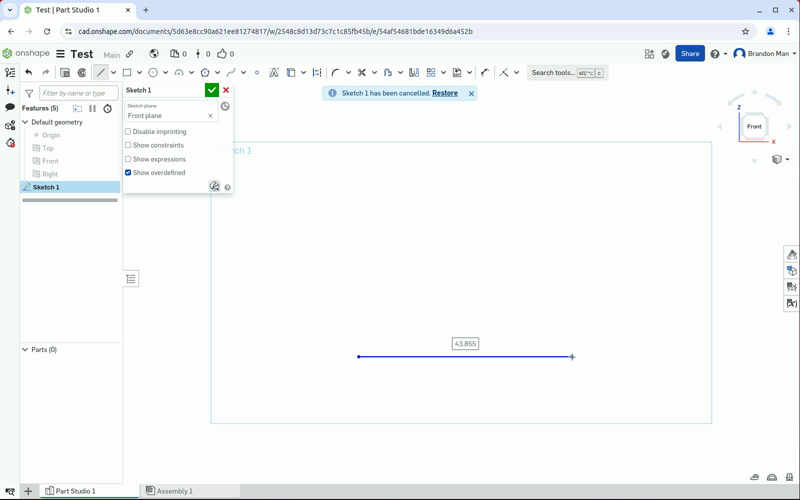
mouse_move(589, 356)
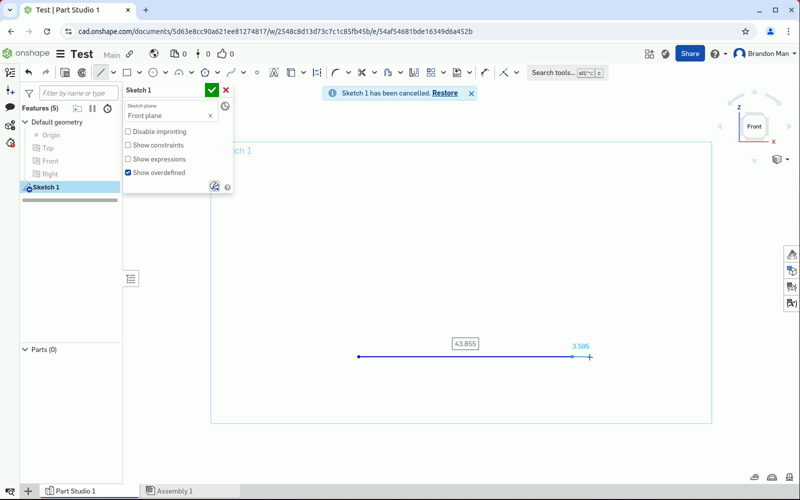
mouse_move(572, 334)
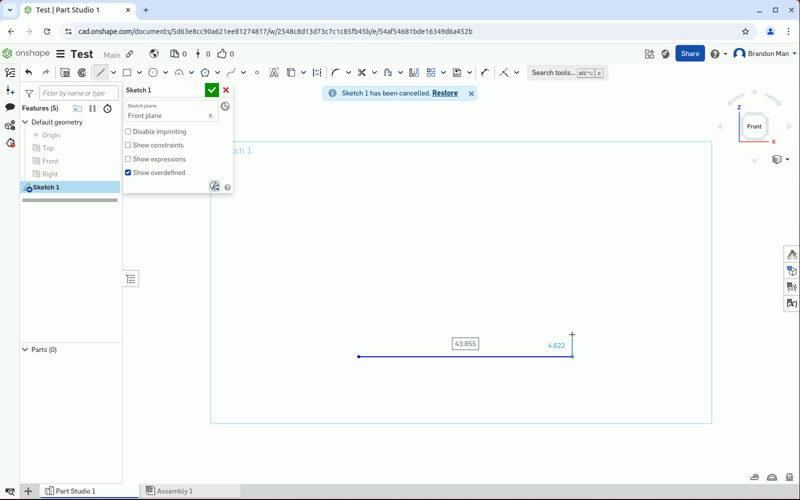
click(572, 334)
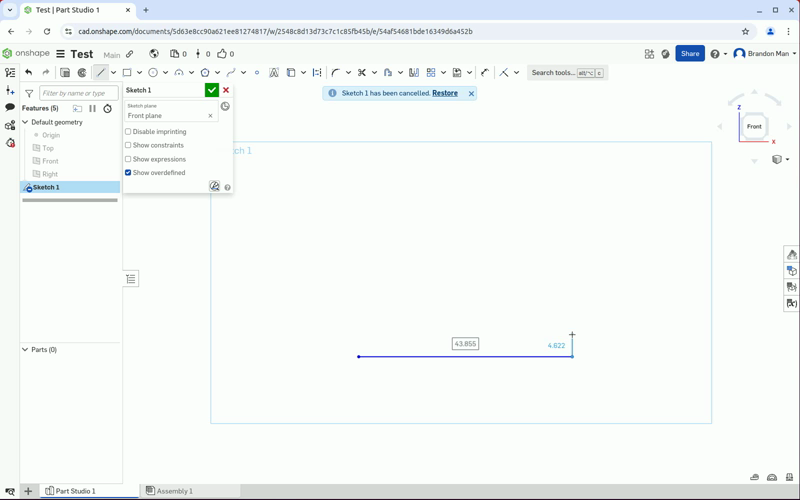
key_up(shift)
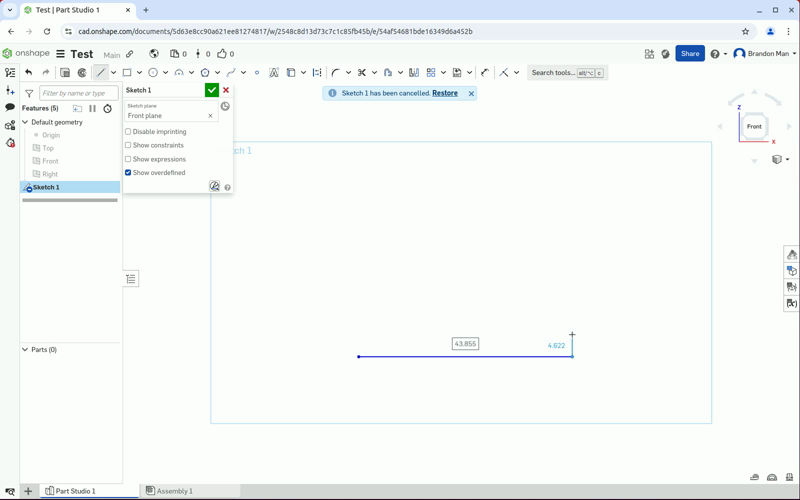
key_down(shift)
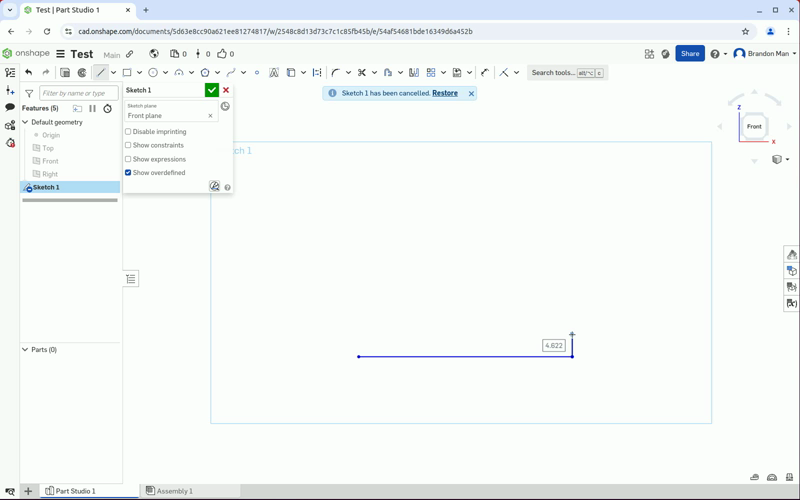
mouse_move(358, 334)
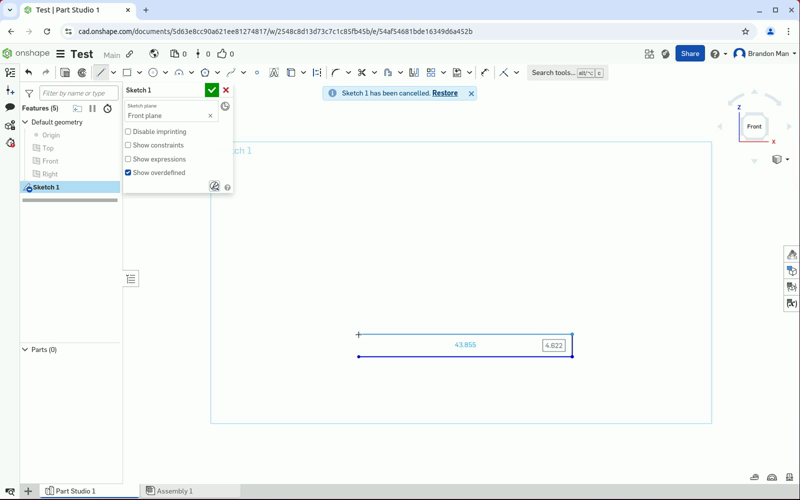
click(358, 334)
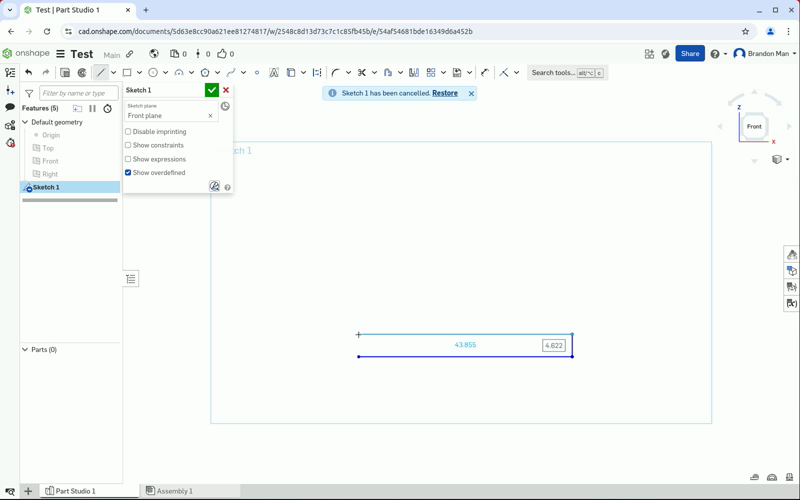
key_up(shift)
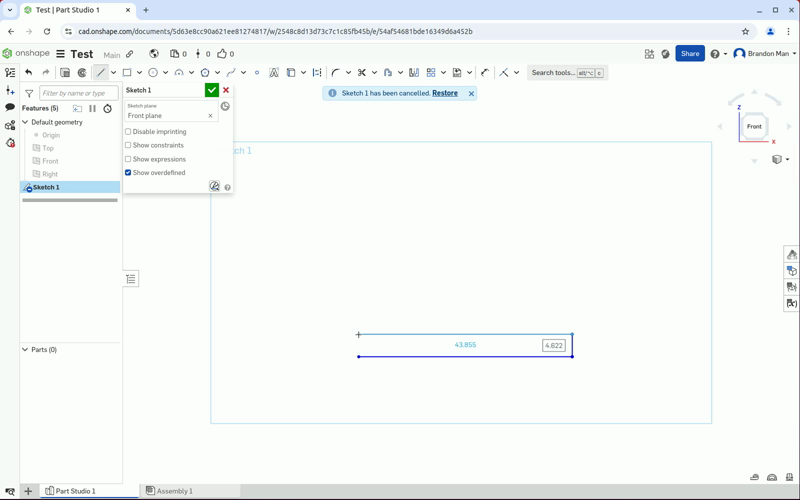
mouse_move(388, 334)
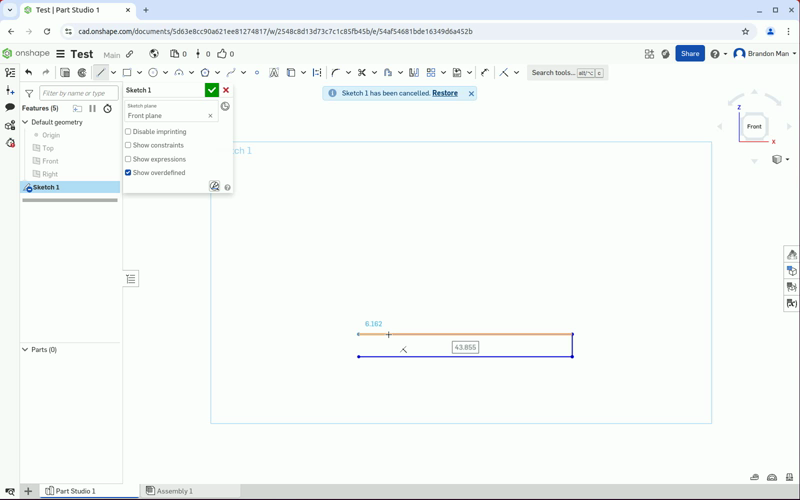
key_down(shift)
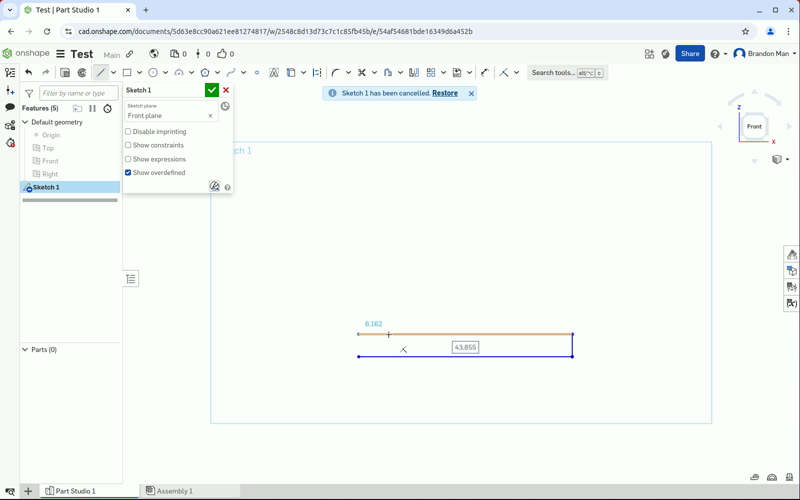
mouse_move(358, 356)
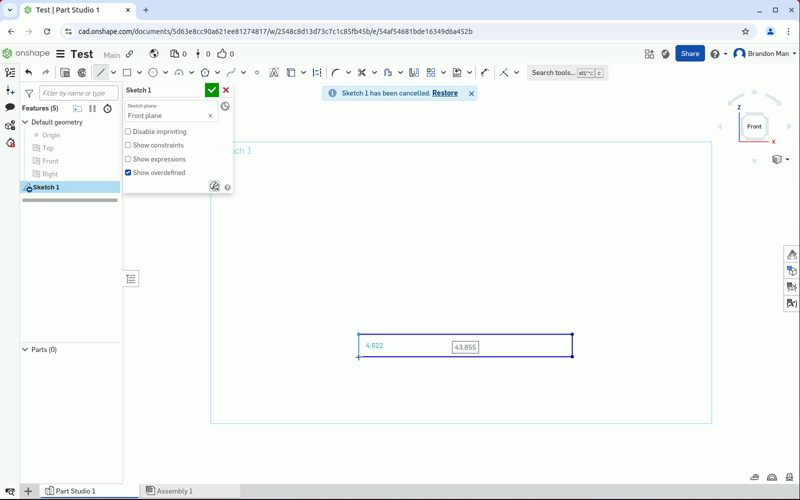
key_up(shift)
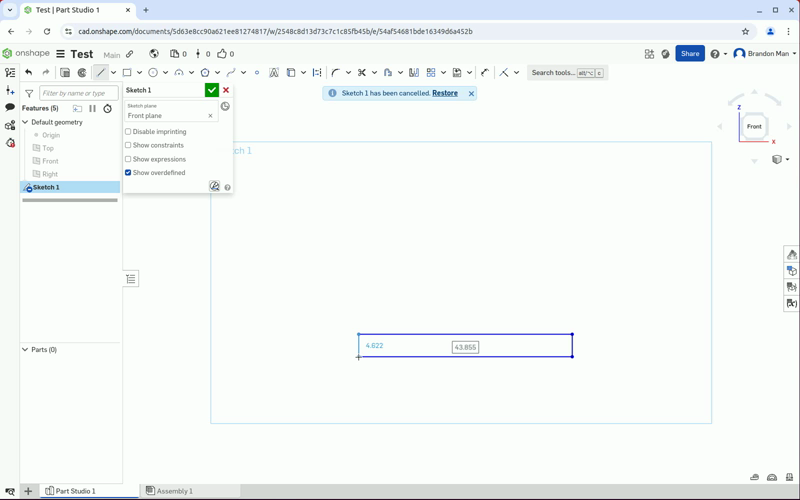
click(358, 356)
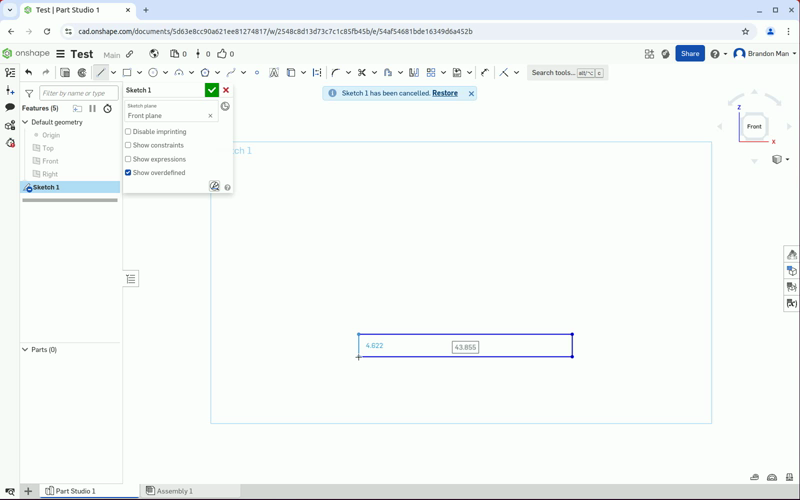
key(esc)
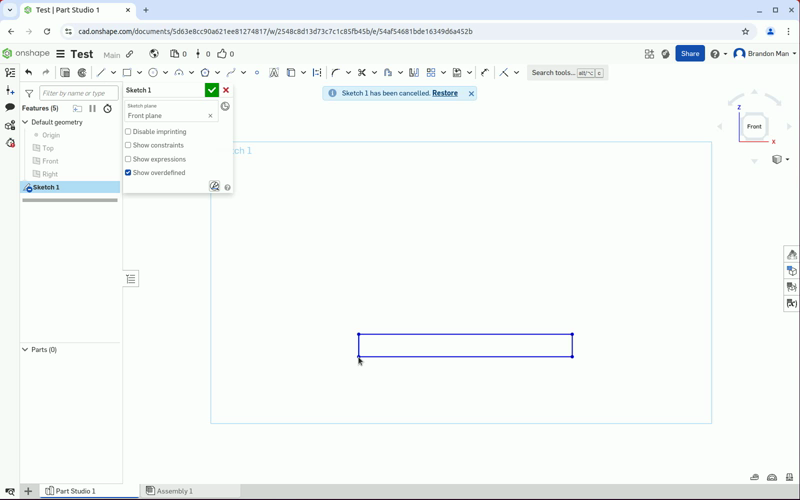
mouse_move(419, 350)
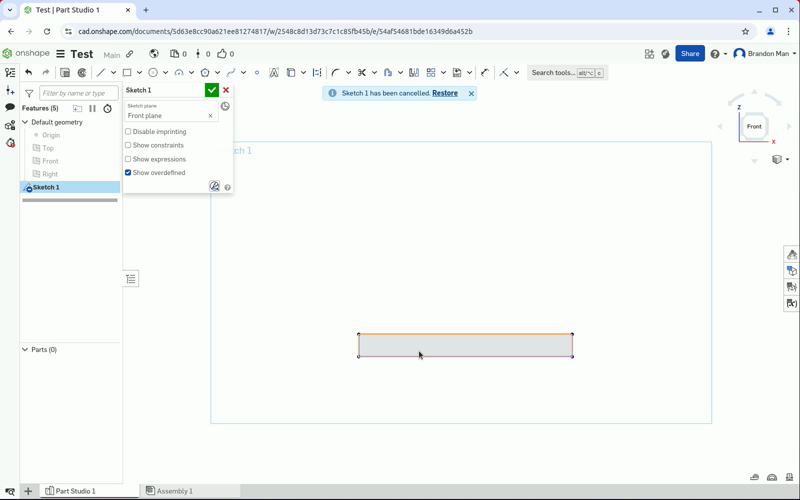
click(419, 350)
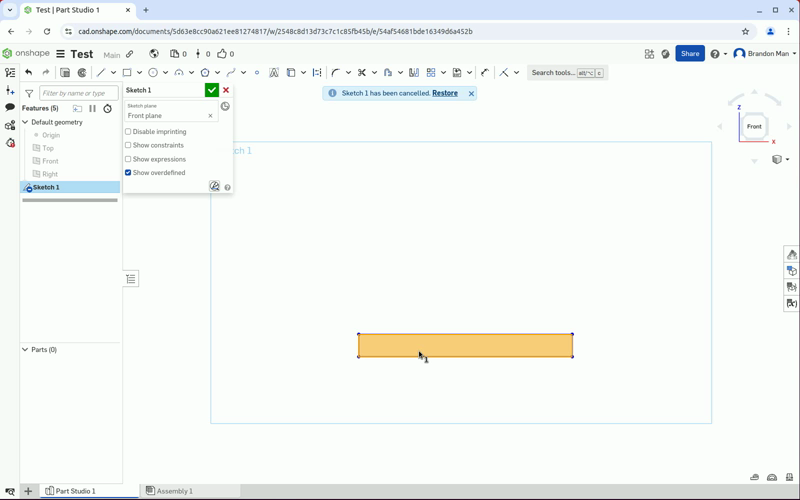
mouse_move(73, 352)
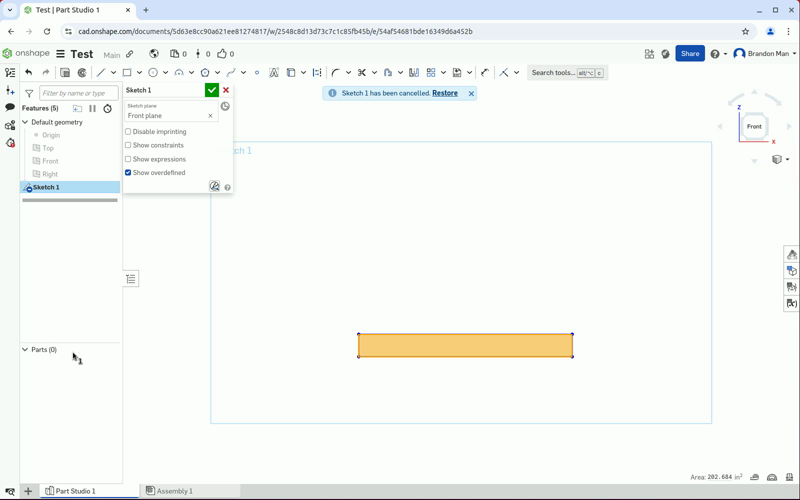
key(shift+y)
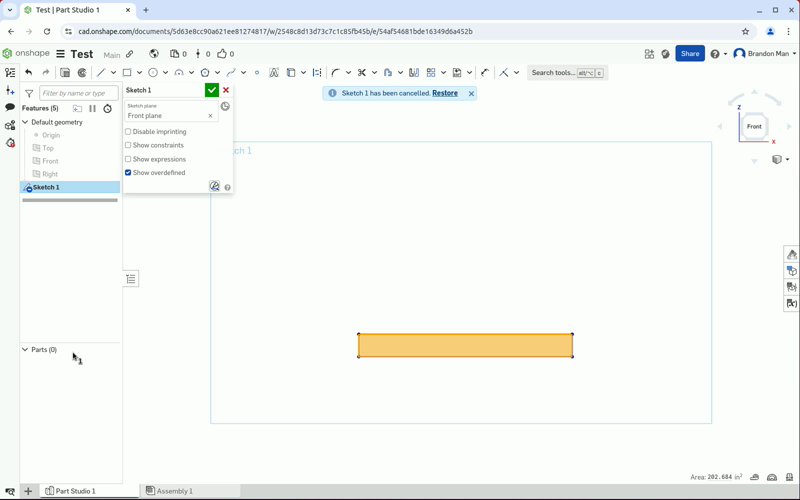
key(shift+e)
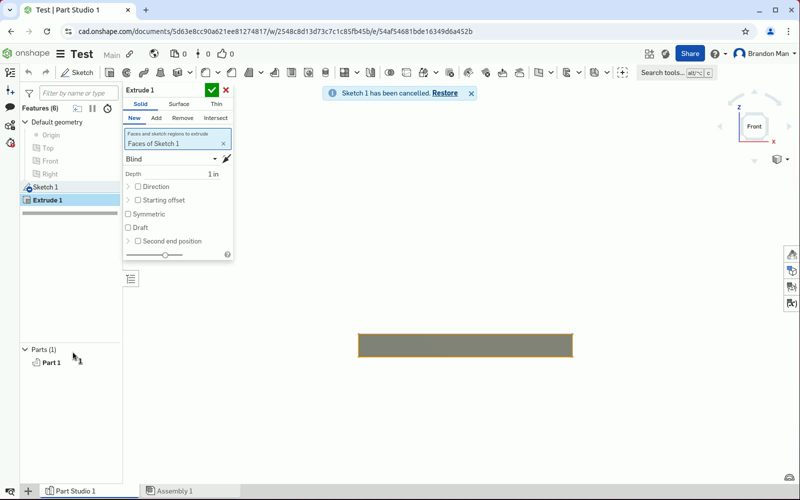
mouse_move(143, 106)
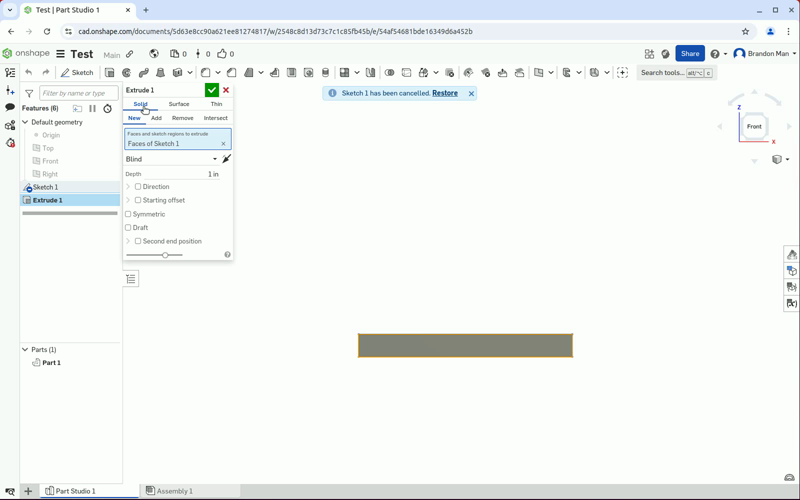
click(143, 106)
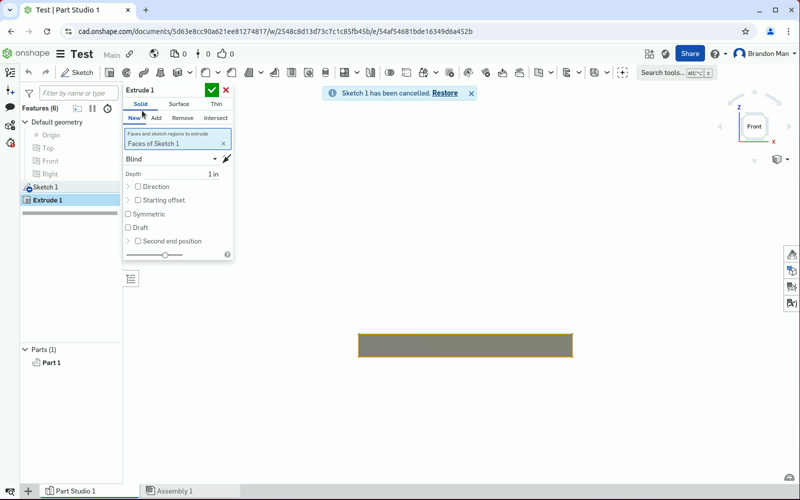
mouse_move(137, 120)
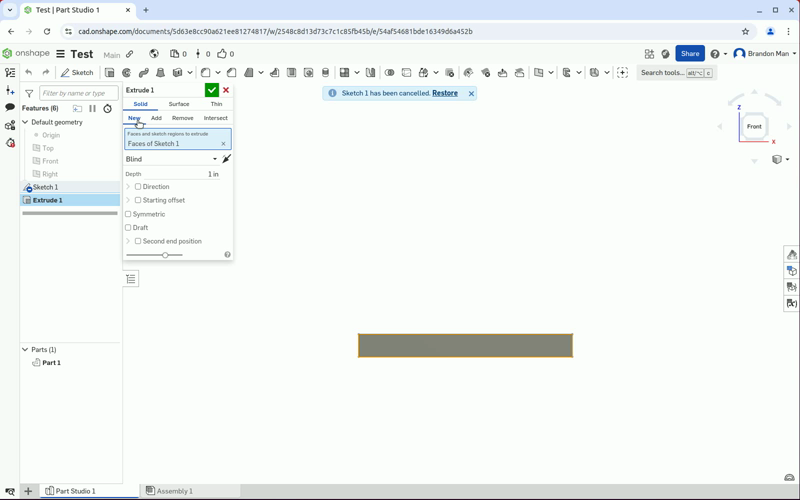
click(137, 120)
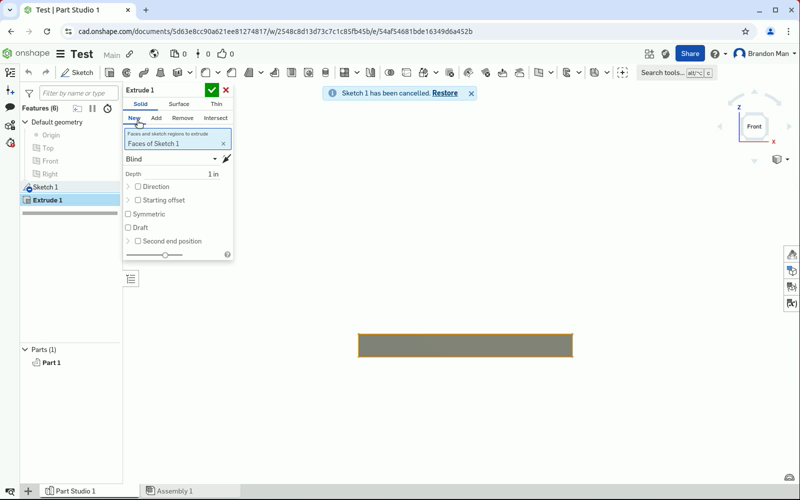
key(tab, 4)
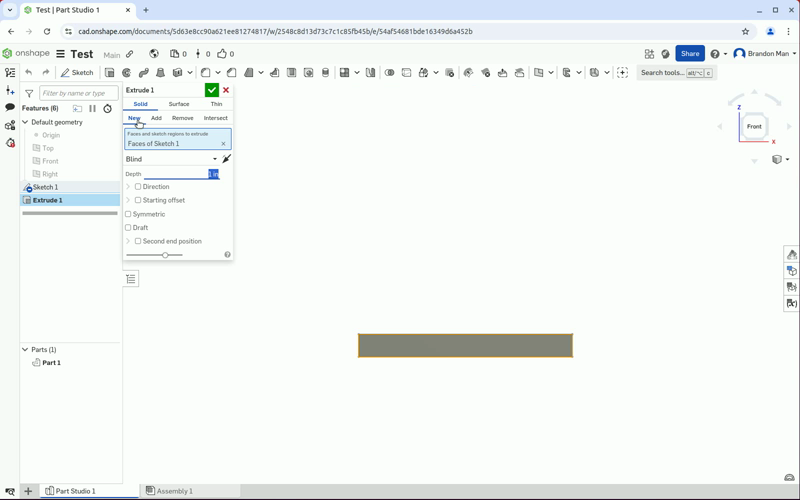
text(22.145)
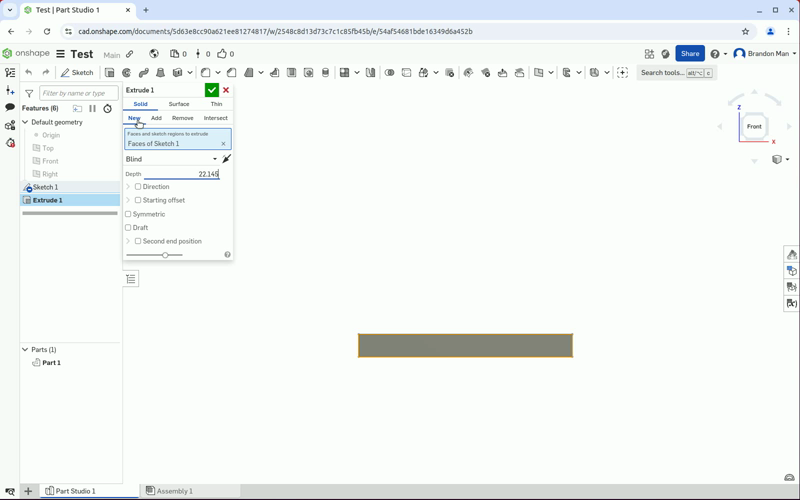
key(enter)
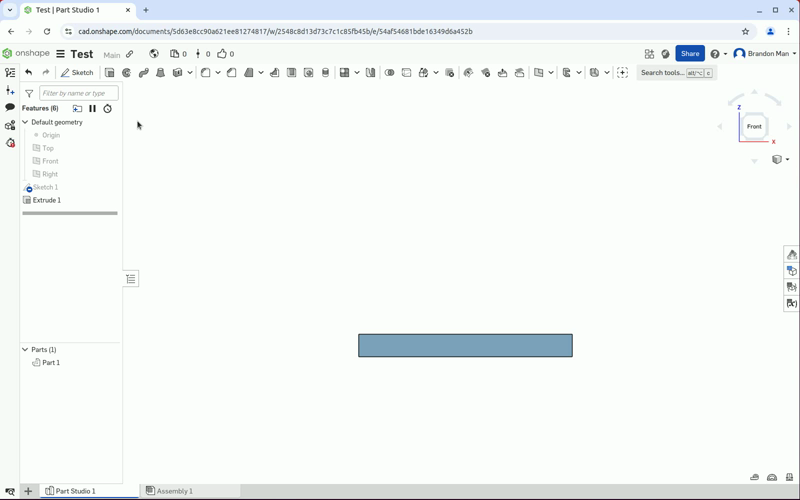
key(shift+h)
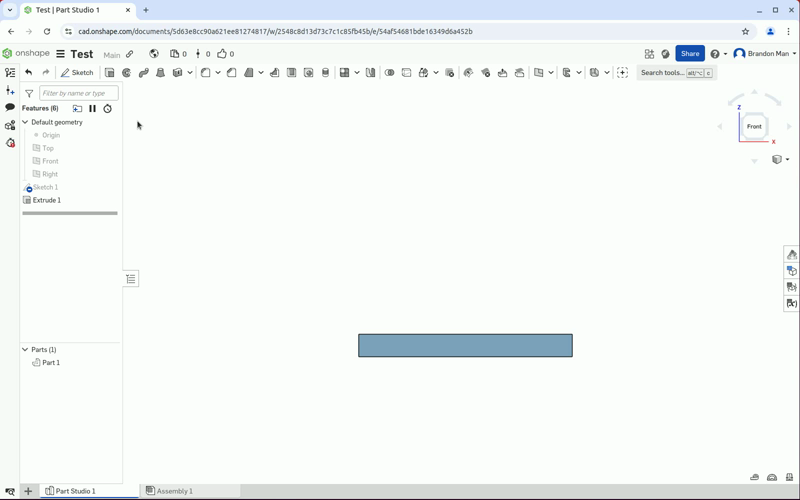
key(shift+h)
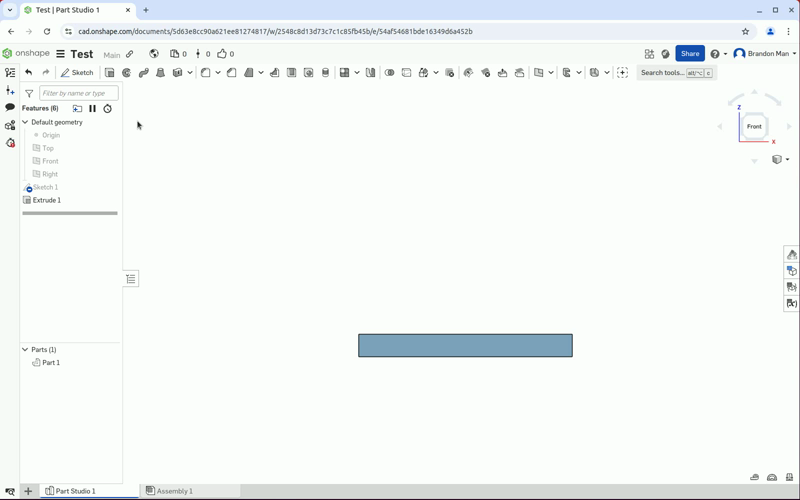
mouse_move(73, 189)
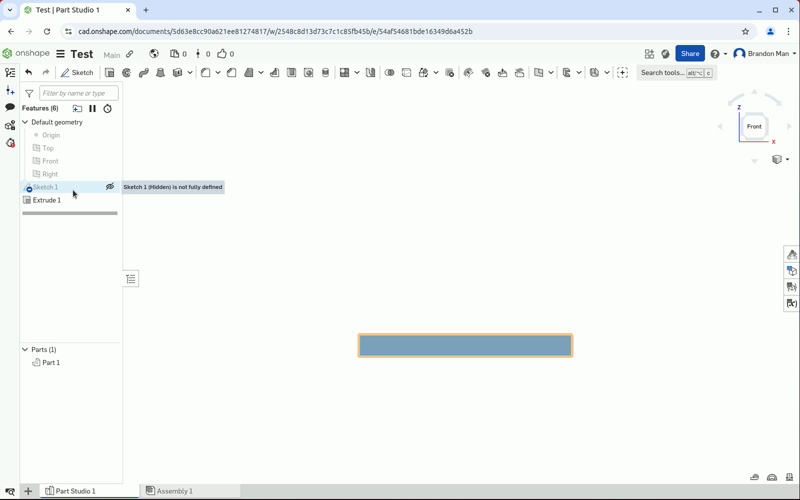
click(73, 189)
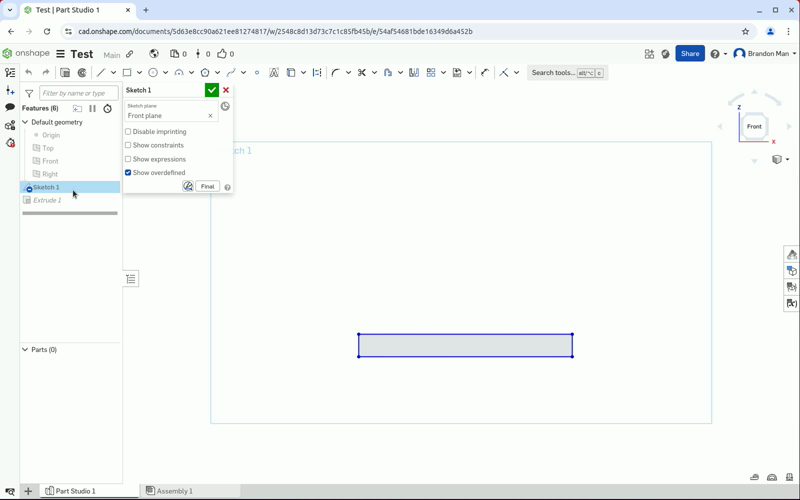
mouse_move(229, 92)
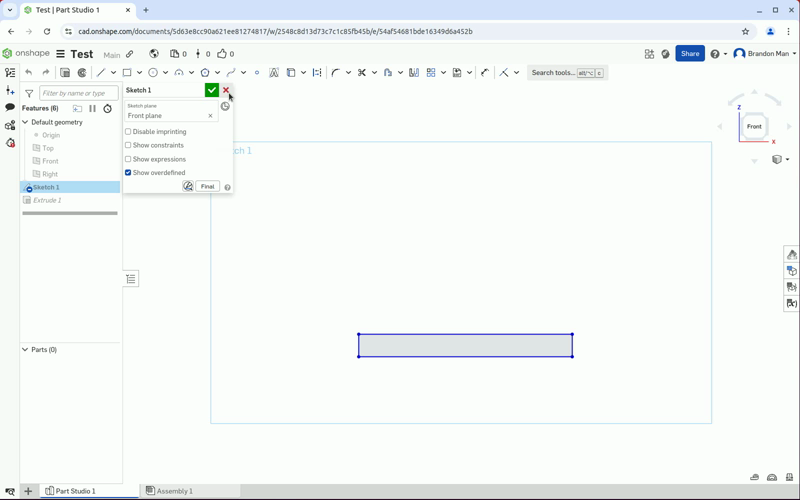
click(229, 92)
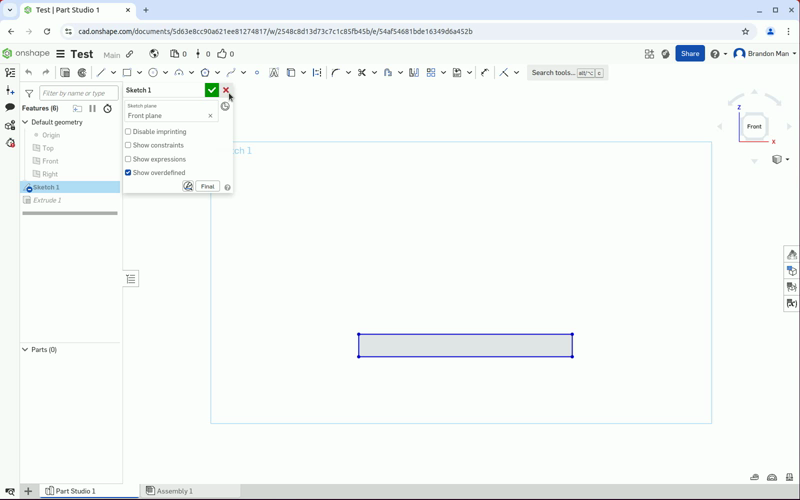
key(shift+s)
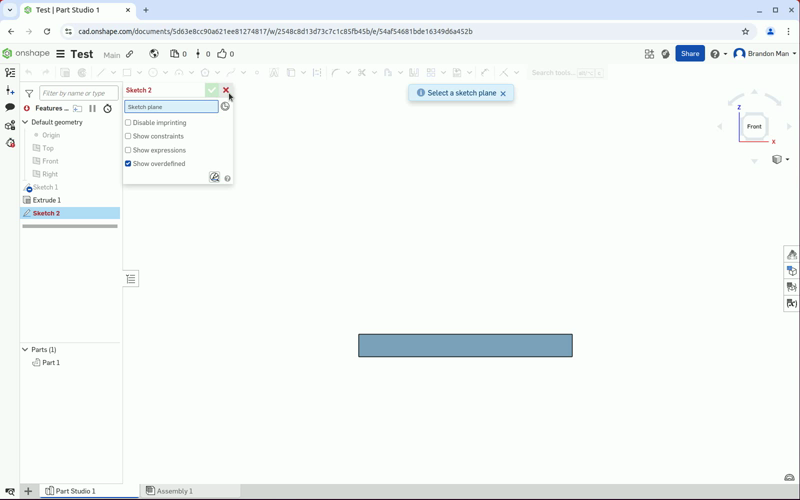
mouse_move(73, 163)
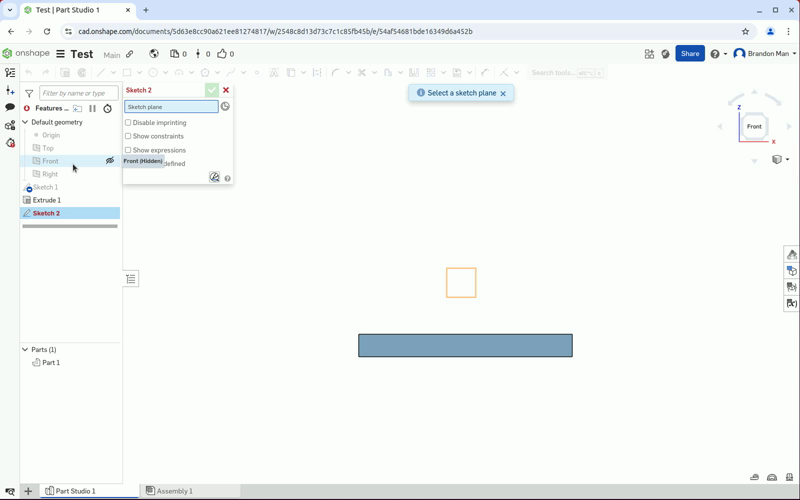
click(73, 163)
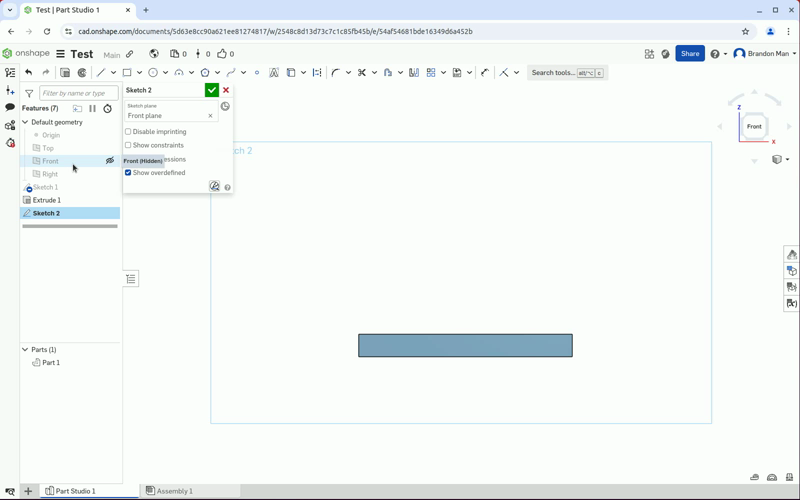
mouse_move(73, 352)
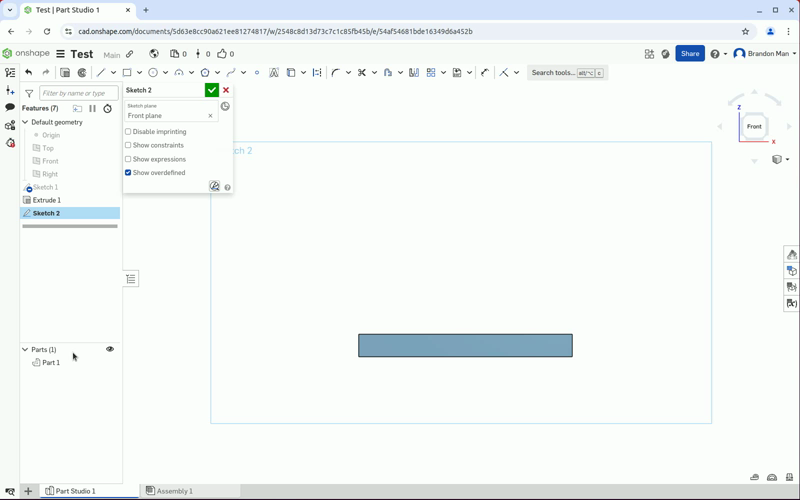
key(y)
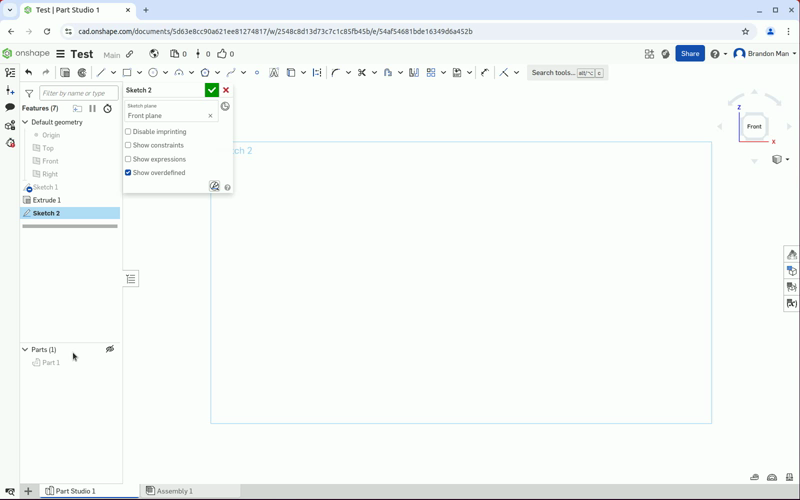
key(l)
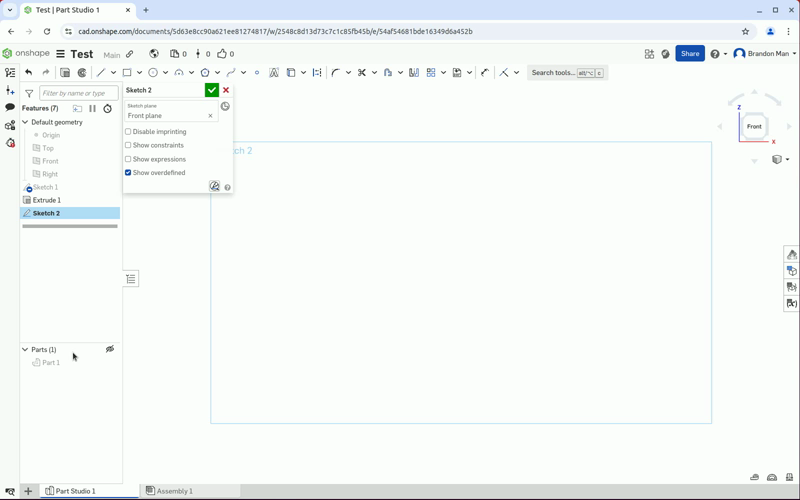
key_down(shift)
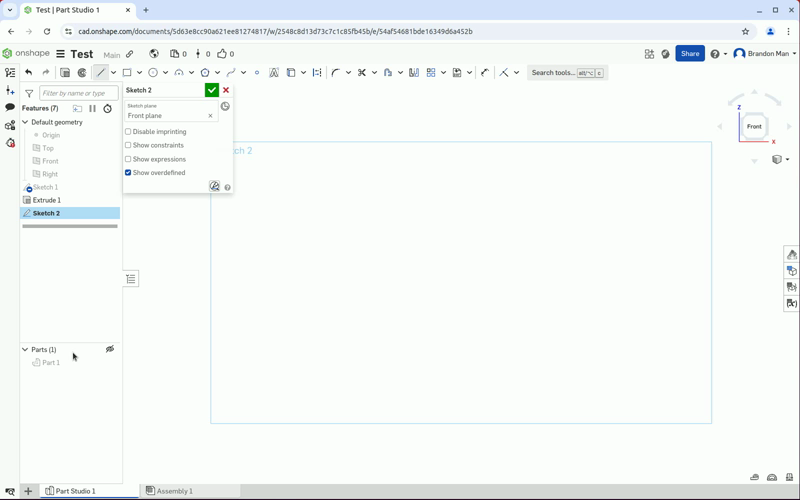
mouse_move(362, 339)
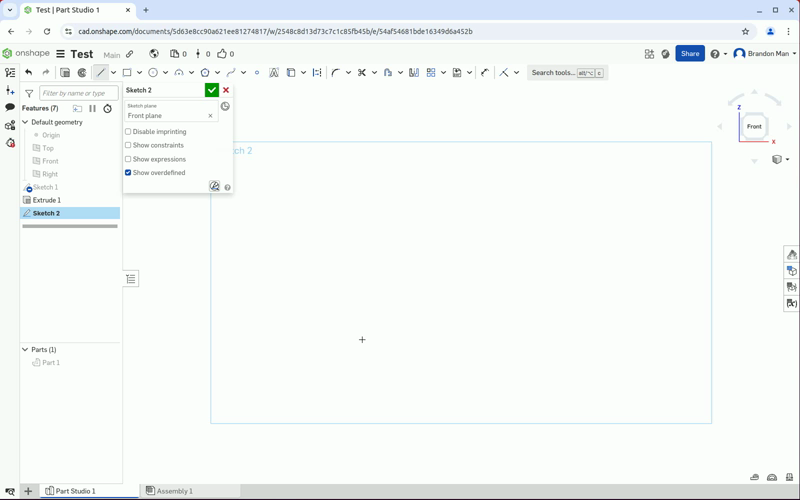
click(362, 339)
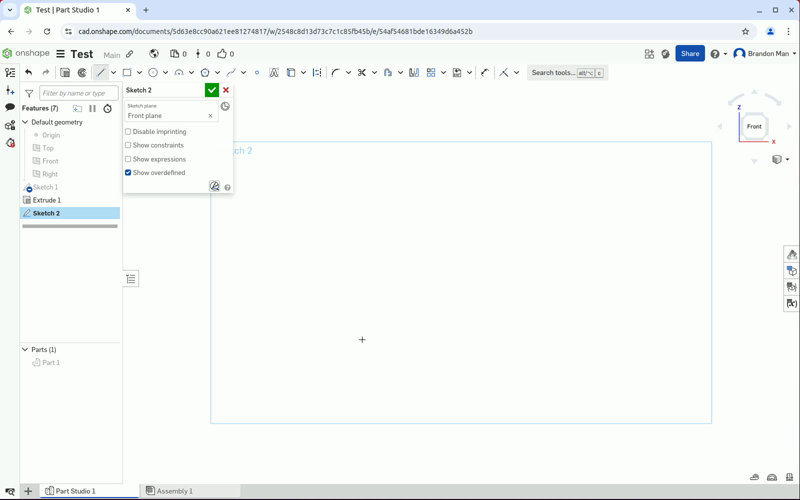
key_up(shift)
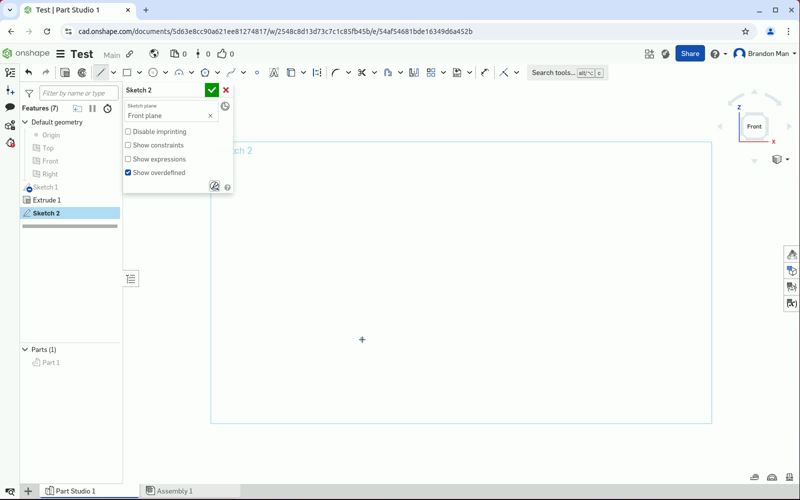
key_down(shift)
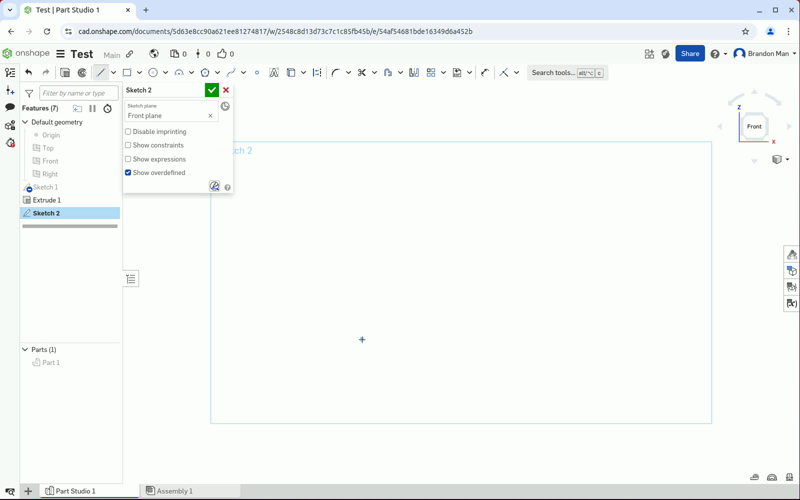
mouse_move(392, 339)
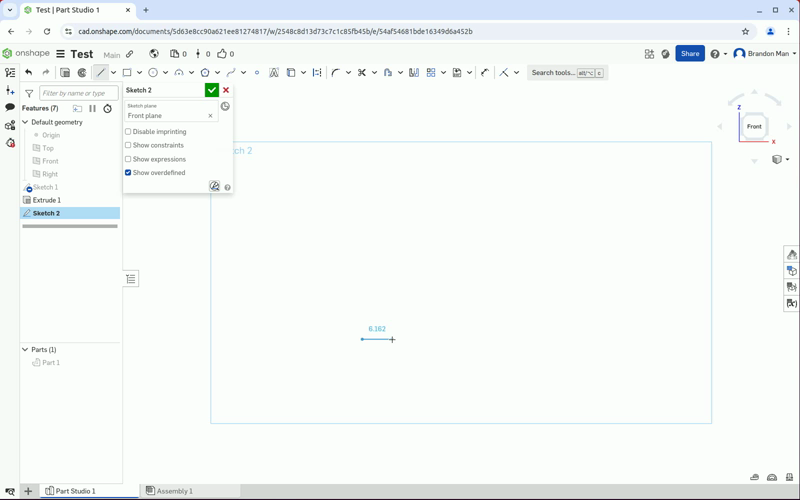
mouse_move(380, 339)
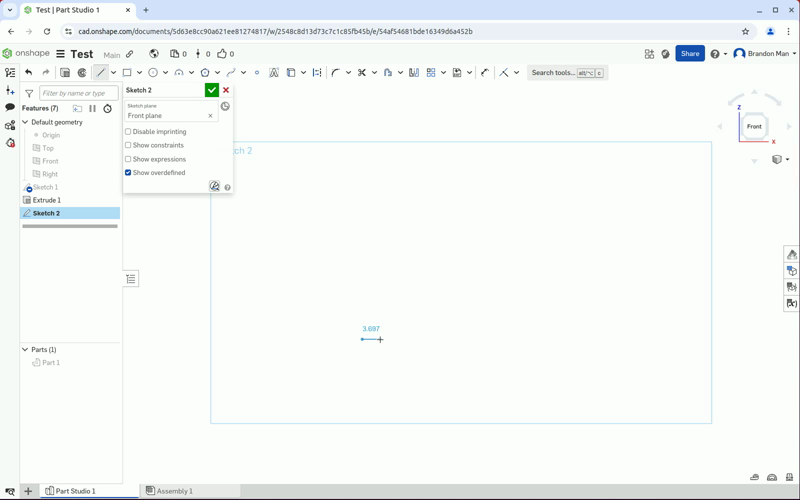
click(380, 339)
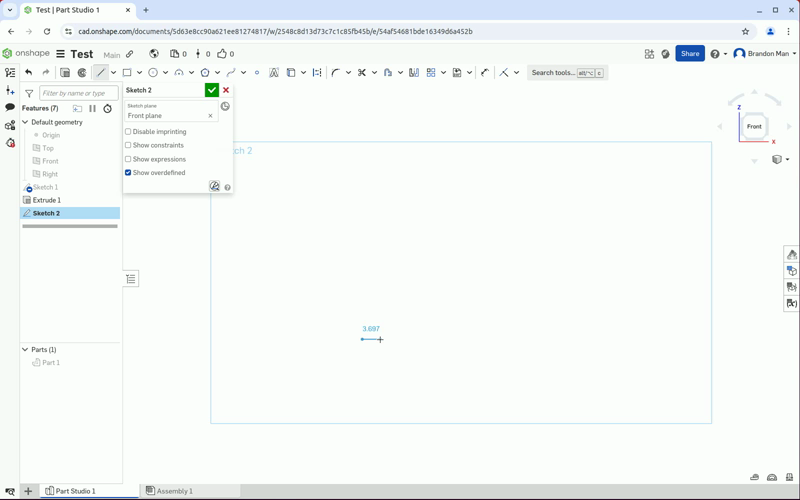
key_up(shift)
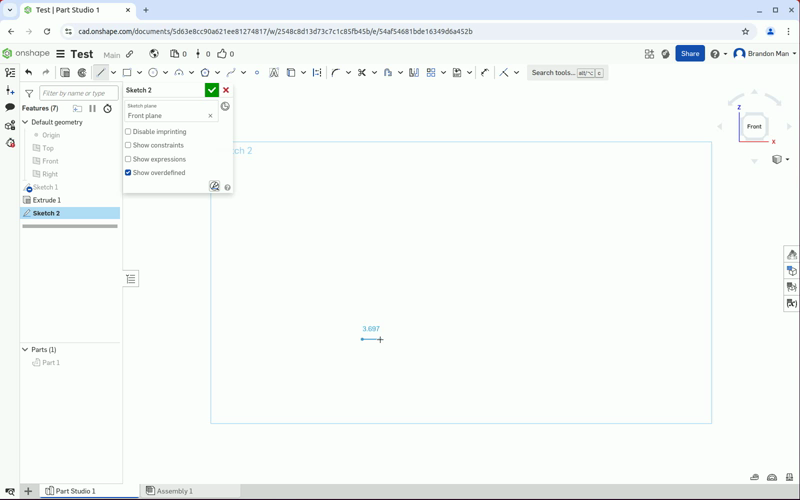
key_down(shift)
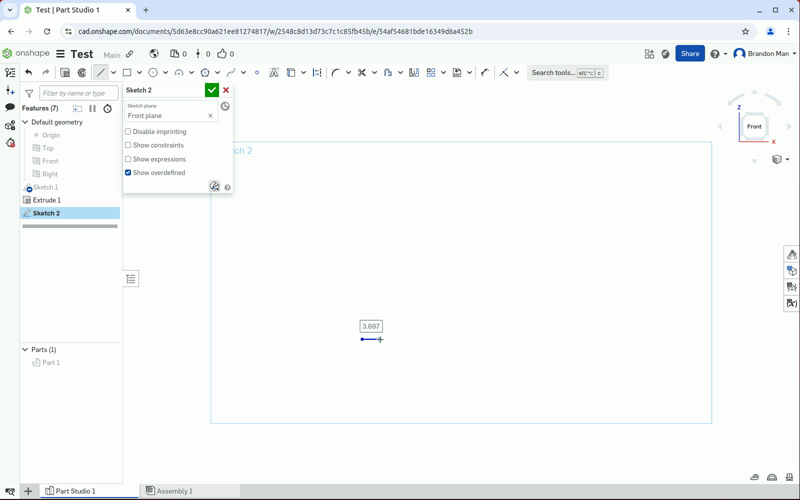
mouse_move(380, 210)
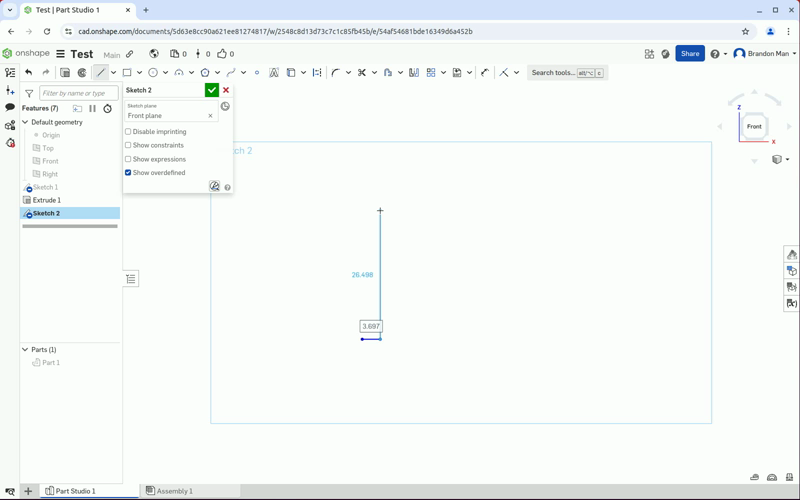
click(380, 210)
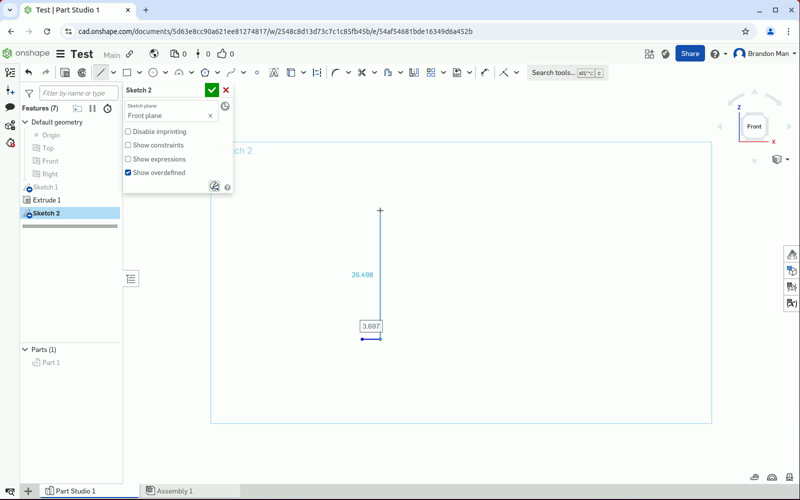
key_up(shift)
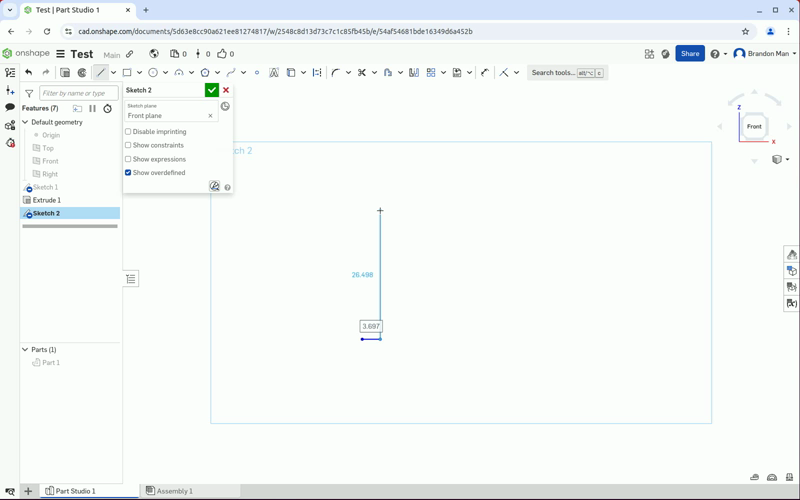
key_down(shift)
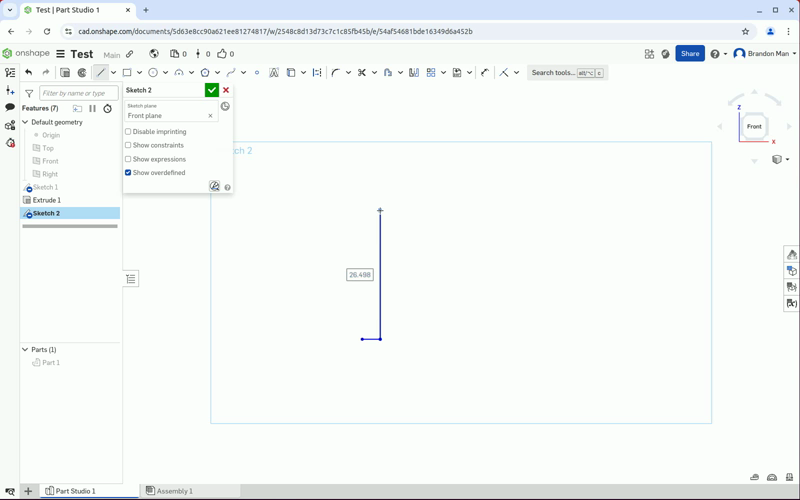
mouse_move(410, 210)
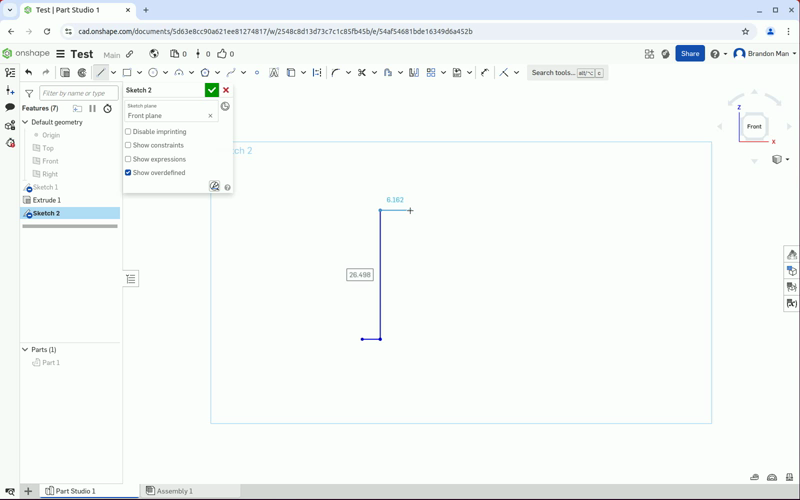
mouse_move(362, 210)
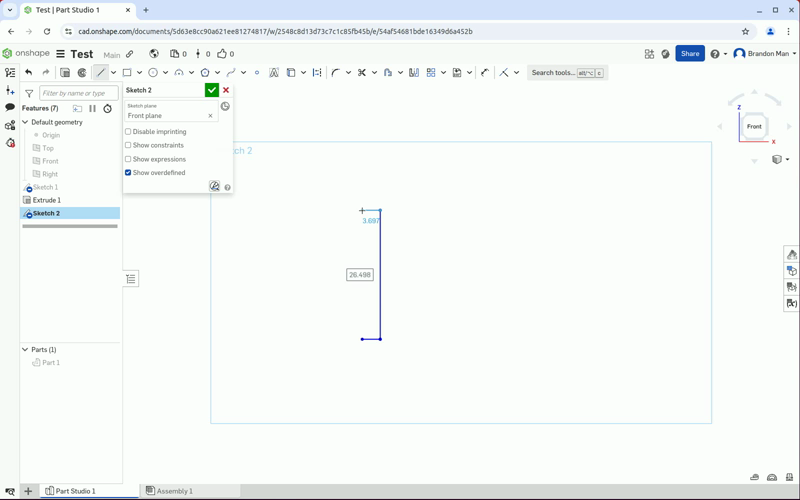
click(362, 210)
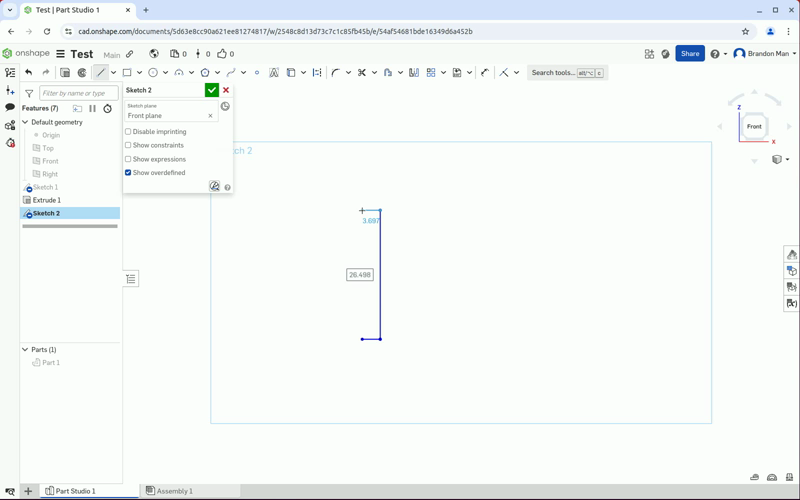
key_up(shift)
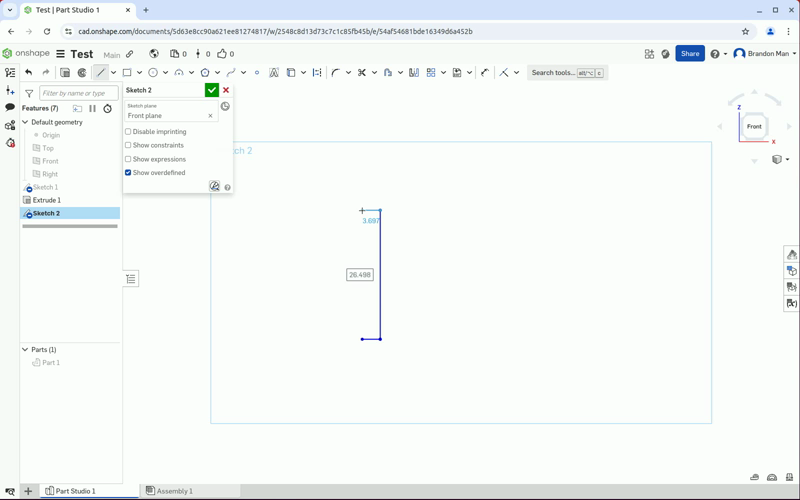
key_down(shift)
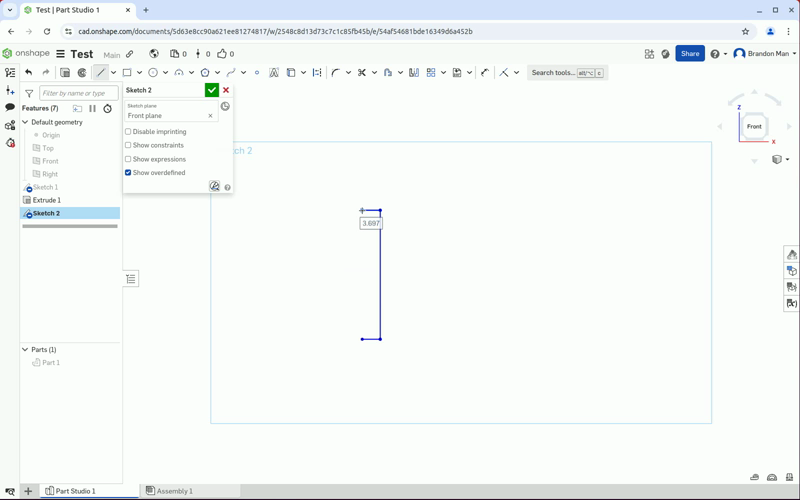
mouse_move(362, 339)
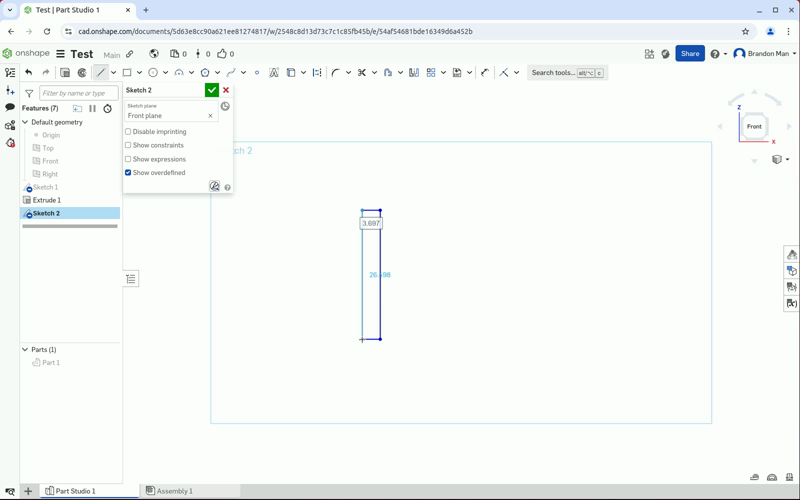
key_up(shift)
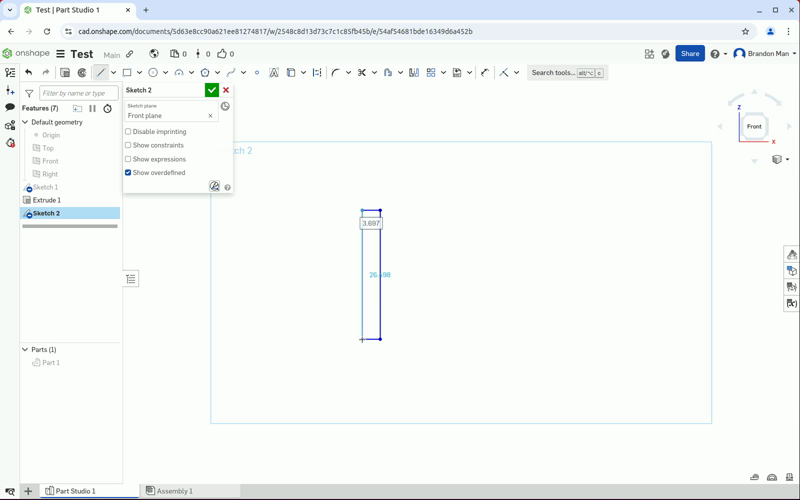
click(362, 339)
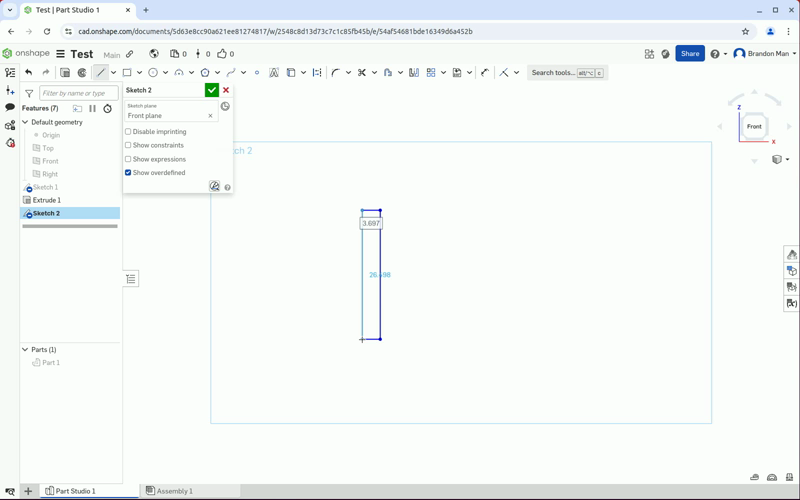
key(esc)
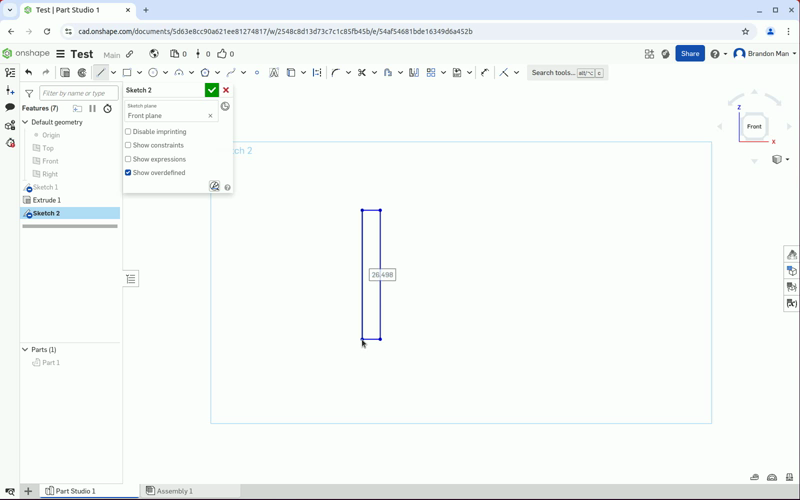
mouse_move(373, 283)
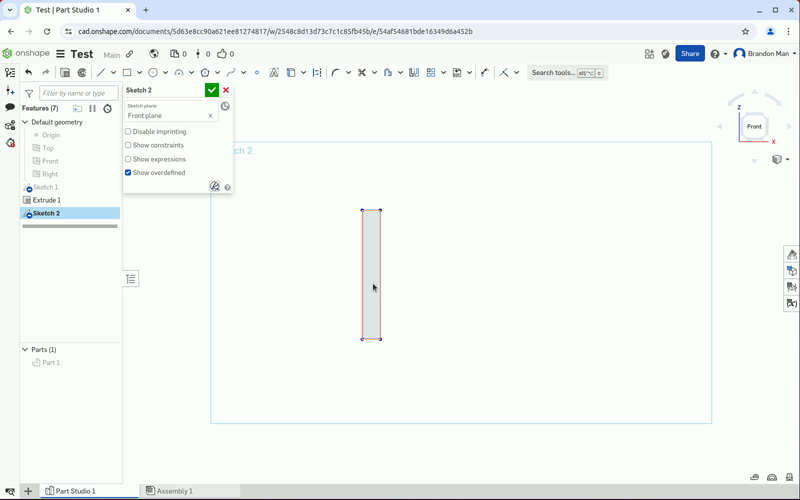
click(373, 283)
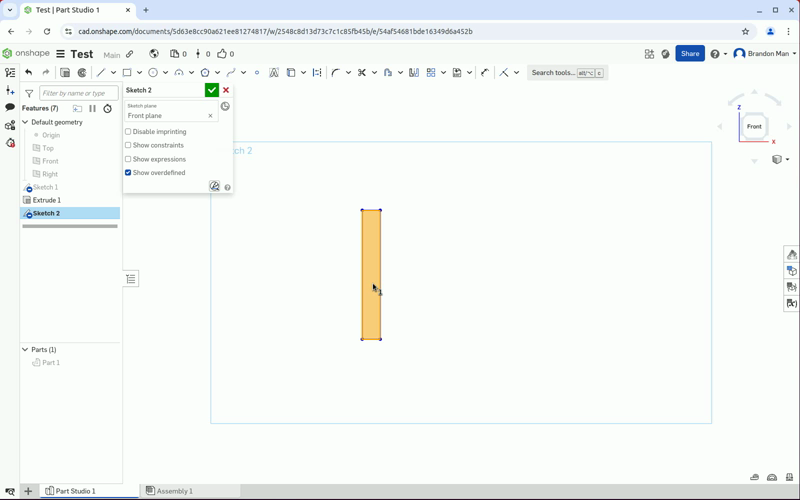
mouse_move(73, 352)
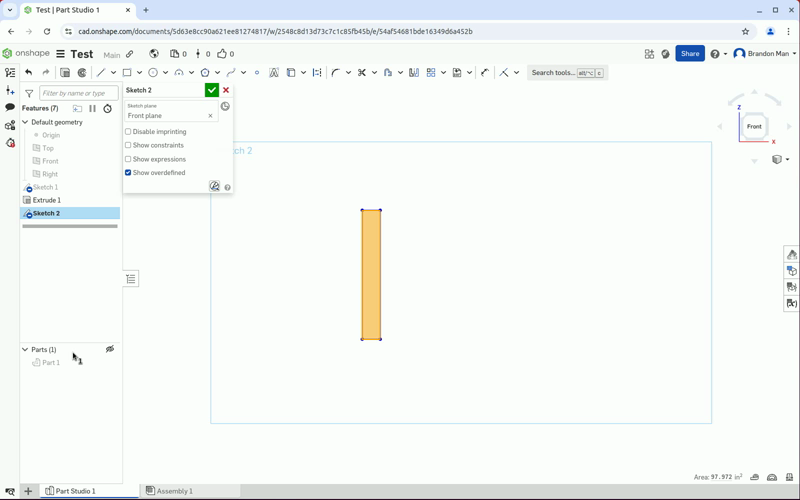
key(shift+y)
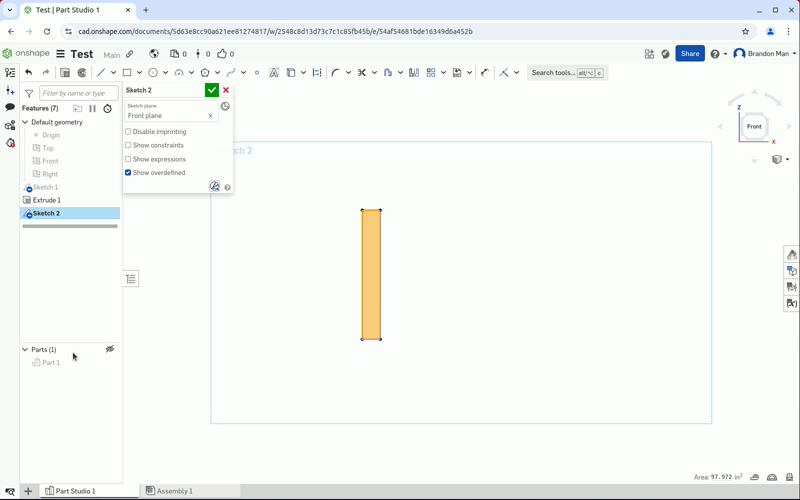
key(shift+e)
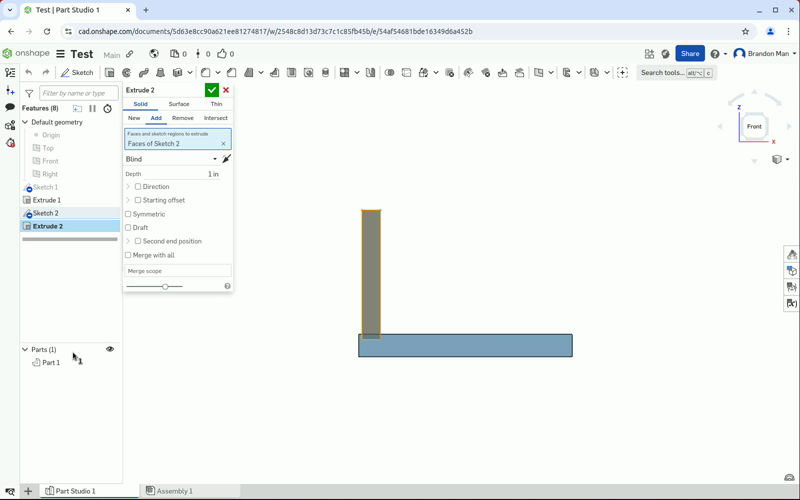
mouse_move(143, 106)
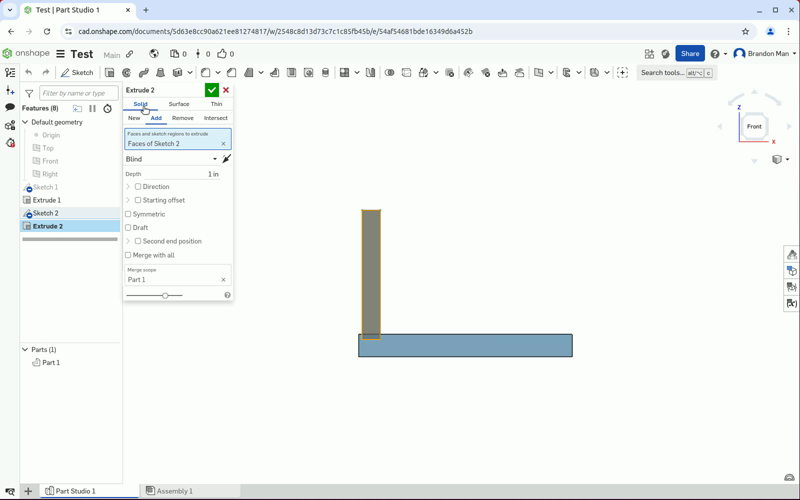
click(143, 106)
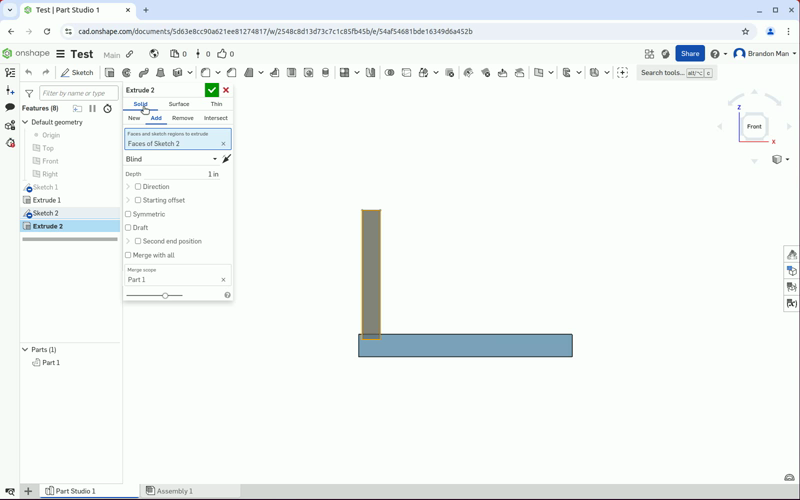
mouse_move(137, 120)
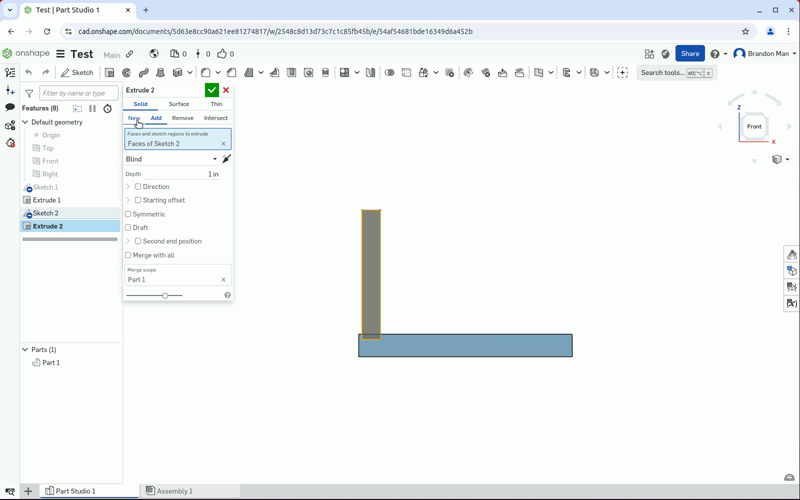
click(137, 120)
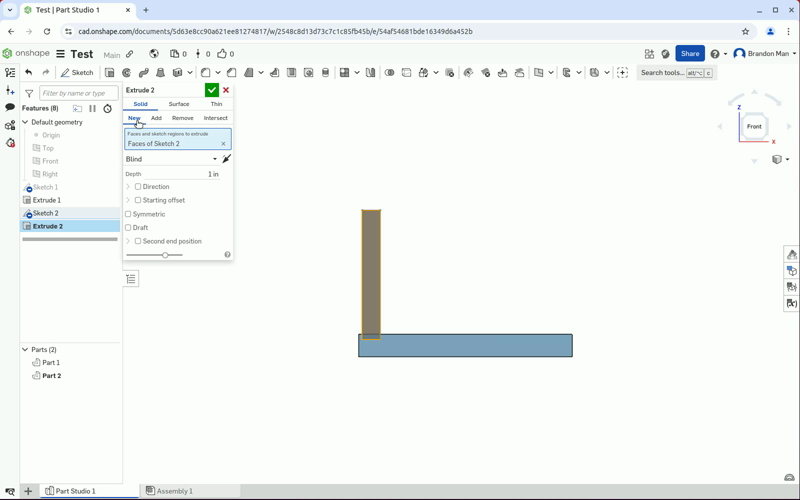
key(tab, 4)
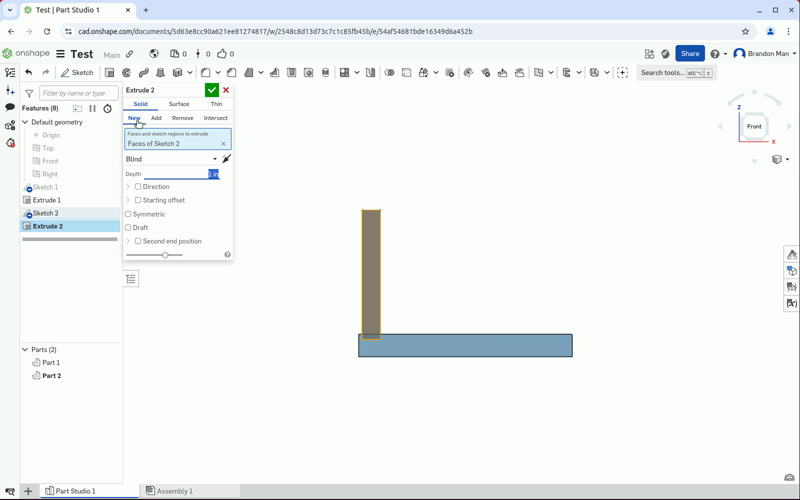
text(22.145)
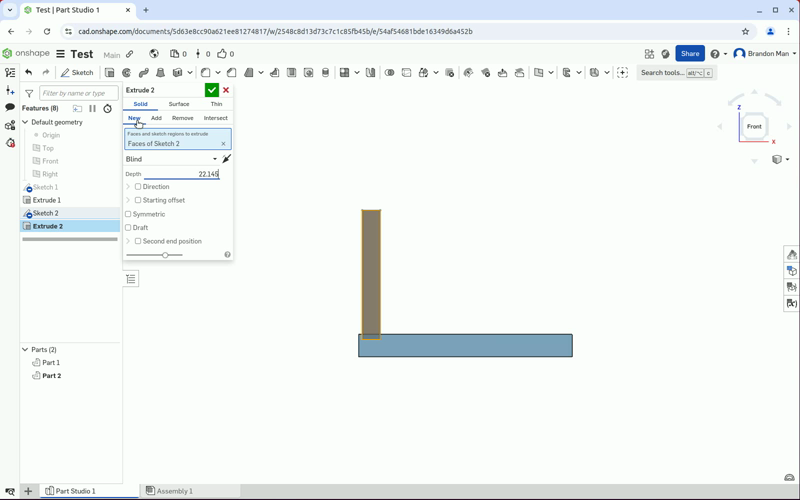
key(enter)
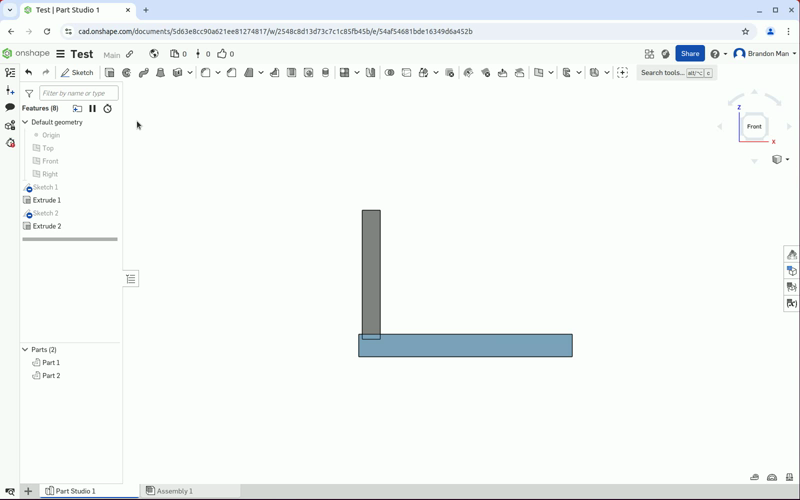
key(shift+h)
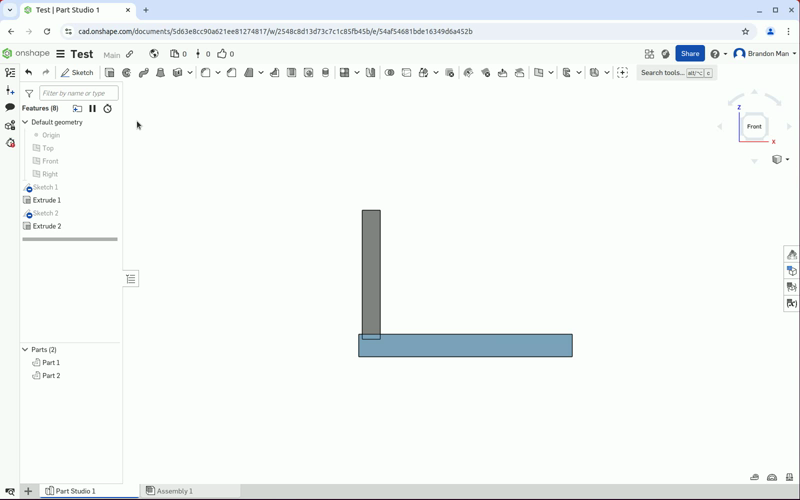
key(shift+h)
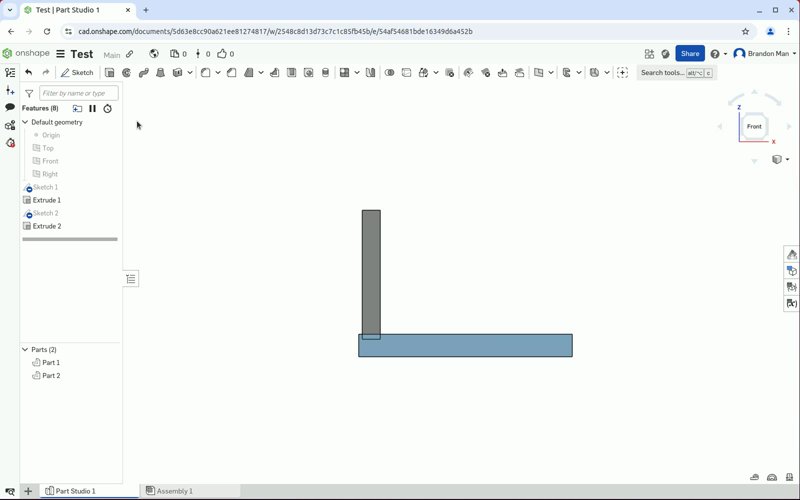
mouse_move(73, 189)
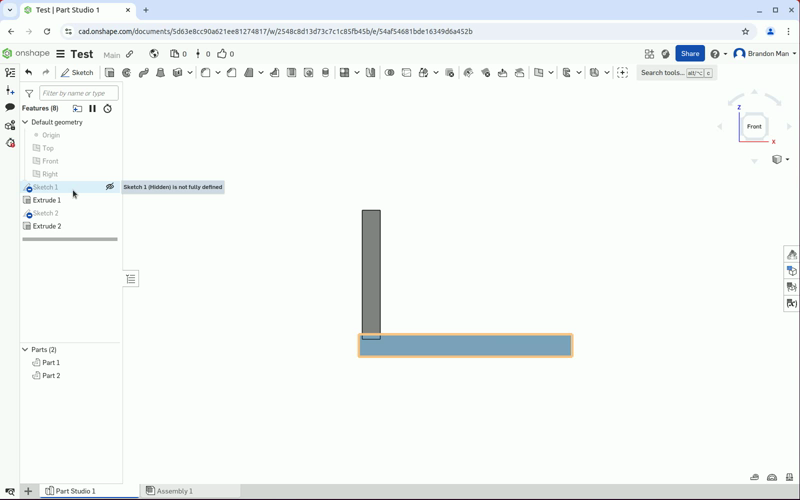
click(73, 189)
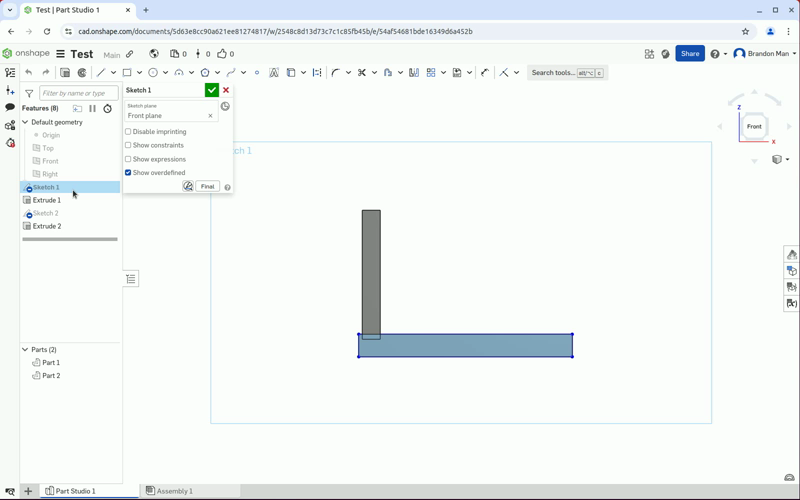
mouse_move(229, 92)
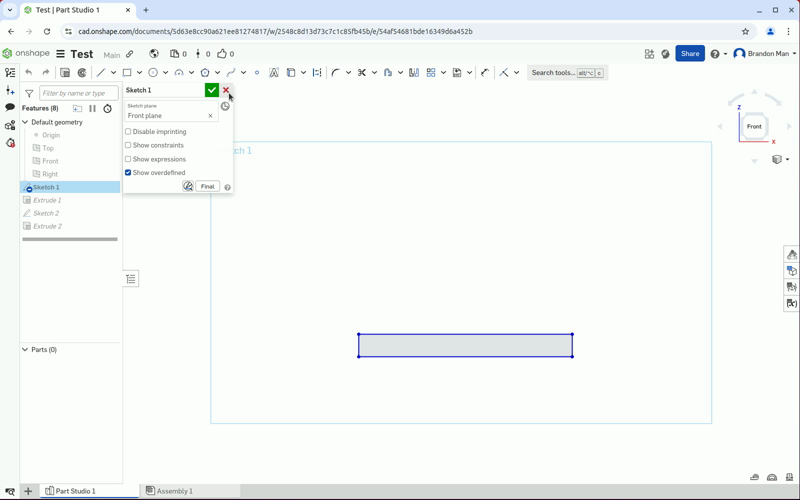
click(229, 92)
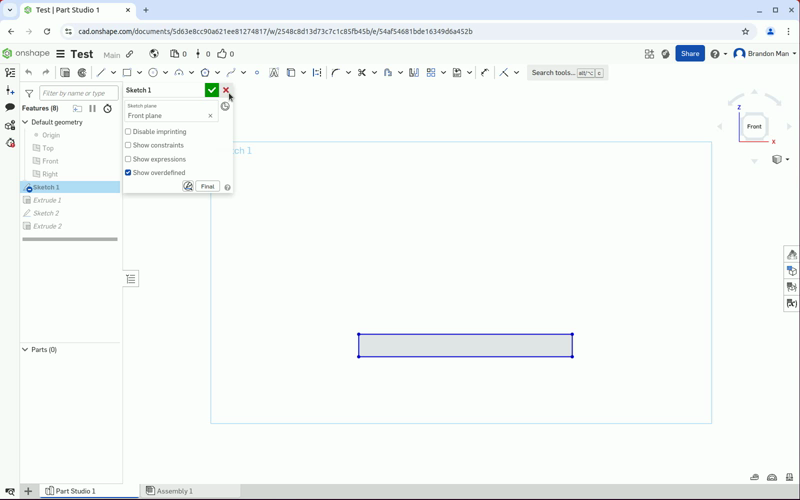
key(shift+s)
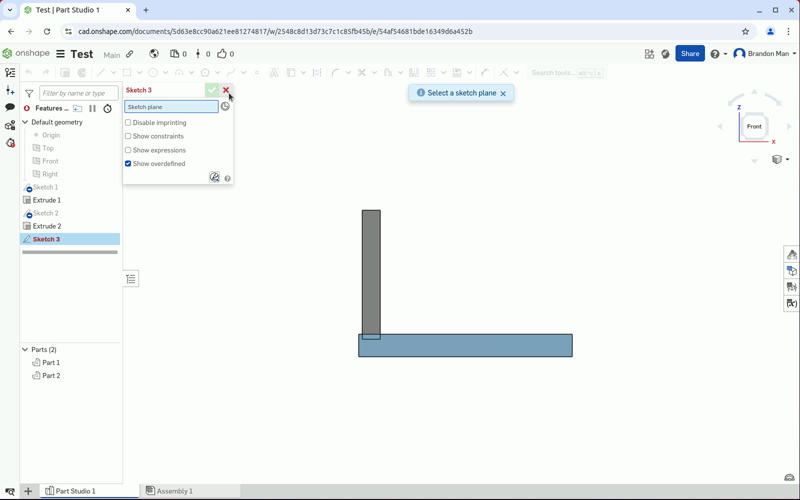
mouse_move(73, 163)
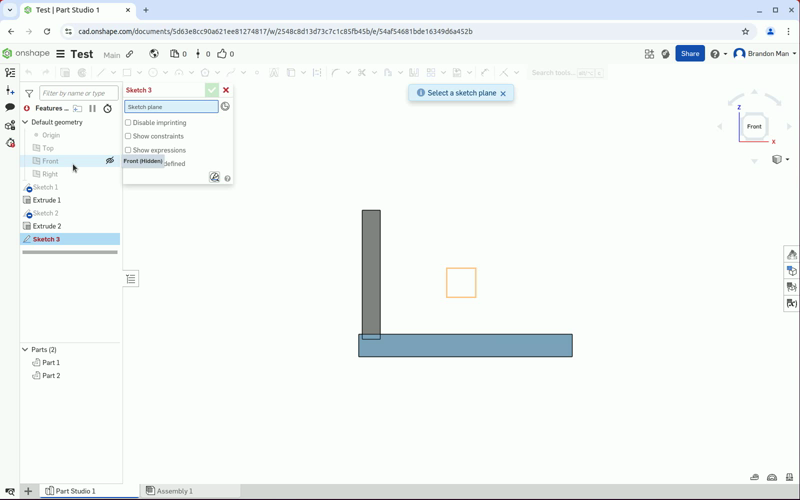
click(73, 163)
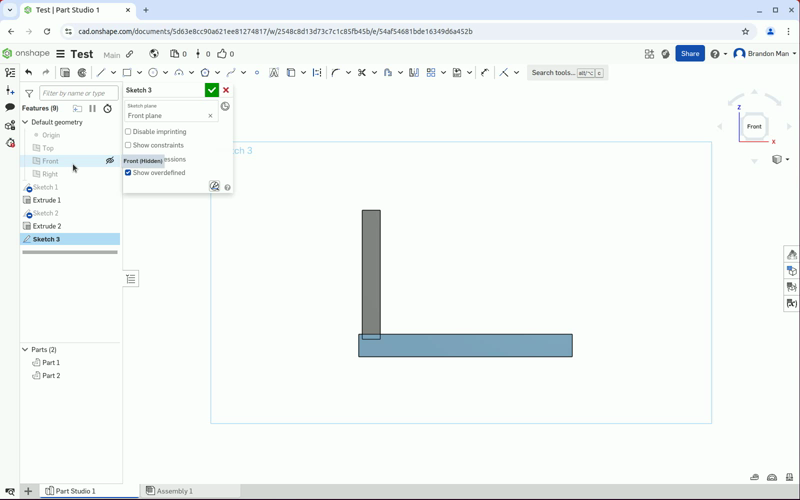
mouse_move(73, 352)
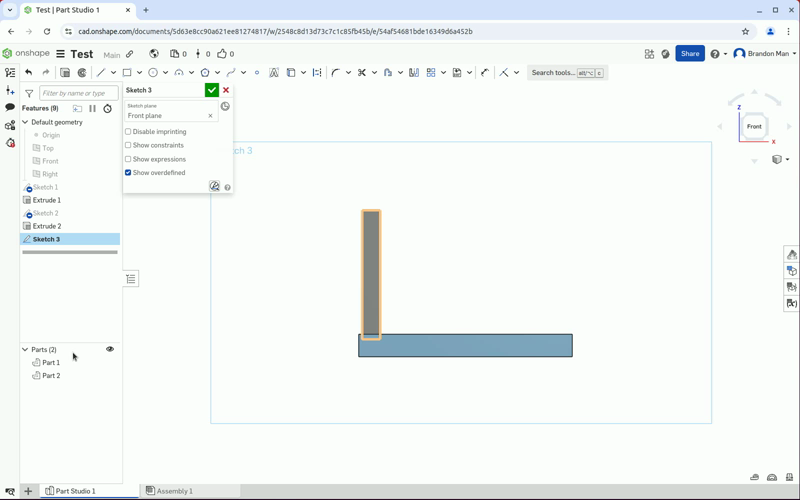
key(y)
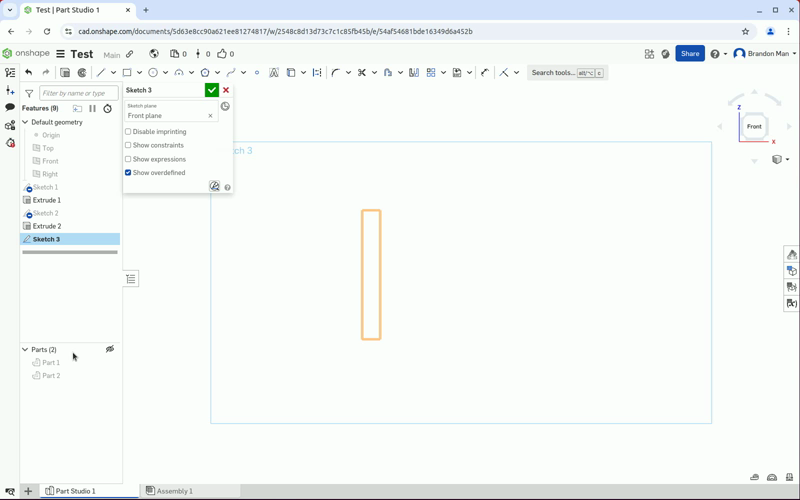
key(l)
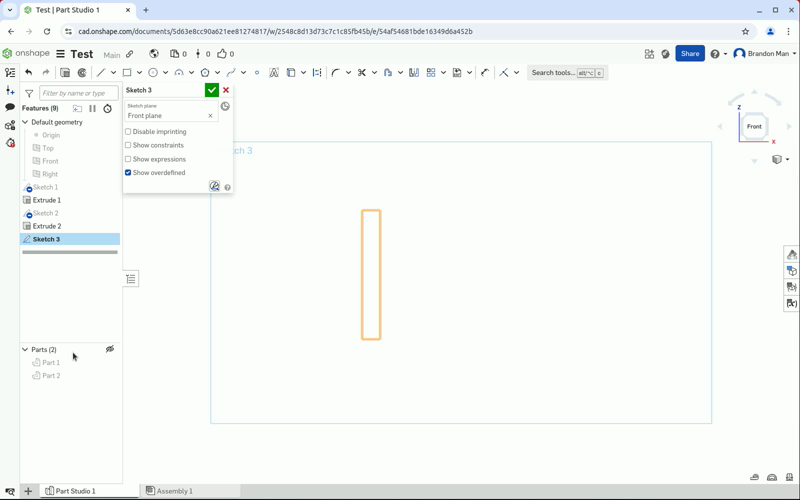
key_down(shift)
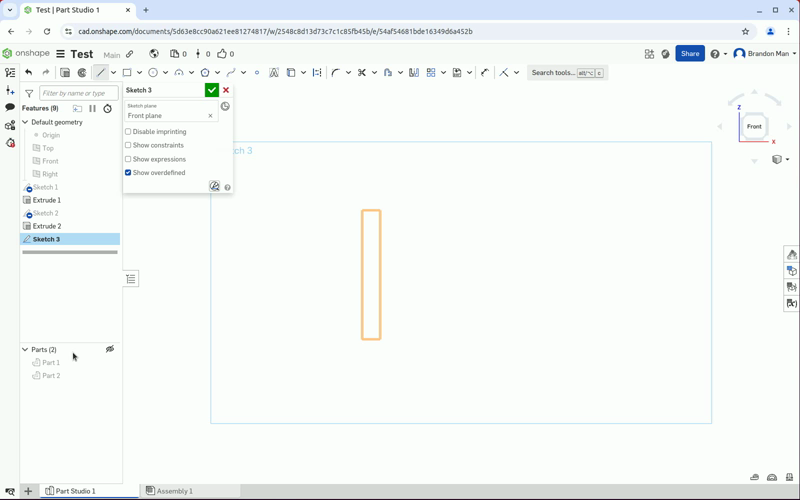
mouse_move(403, 335)
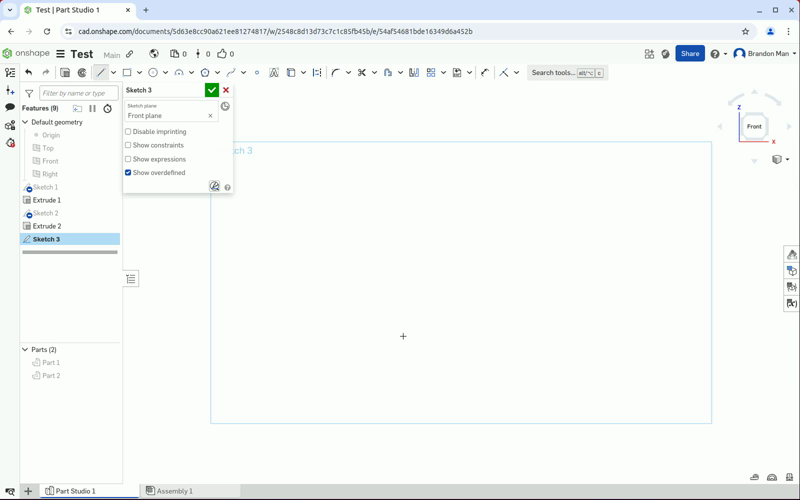
click(403, 335)
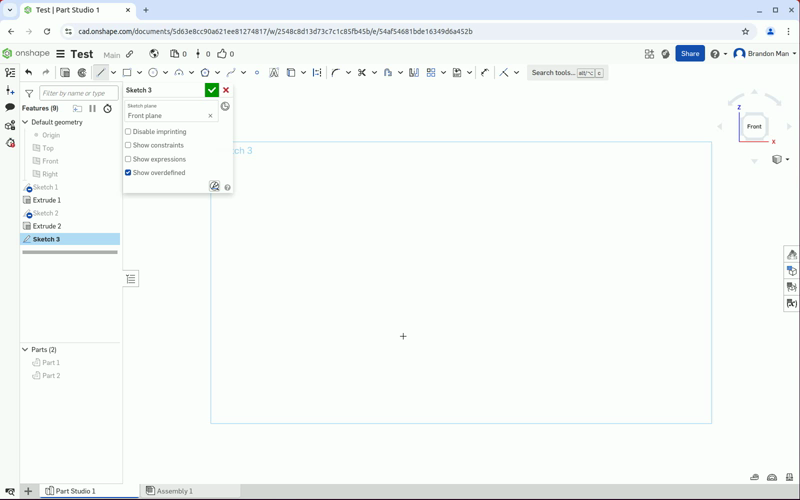
key_up(shift)
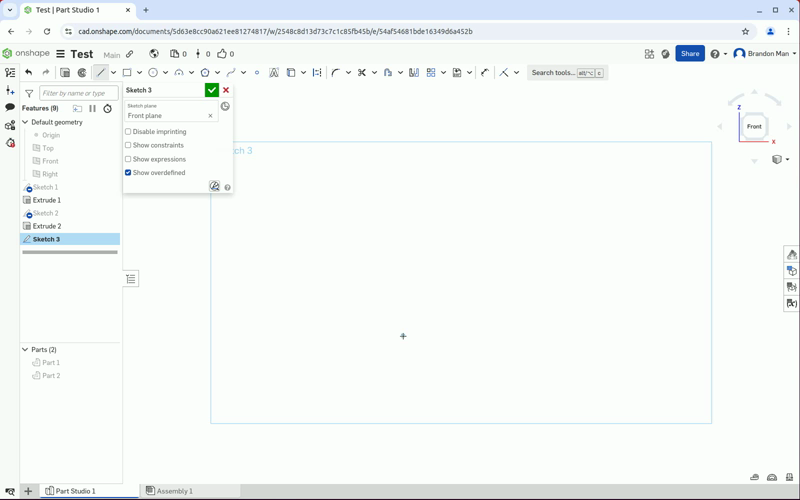
key_down(shift)
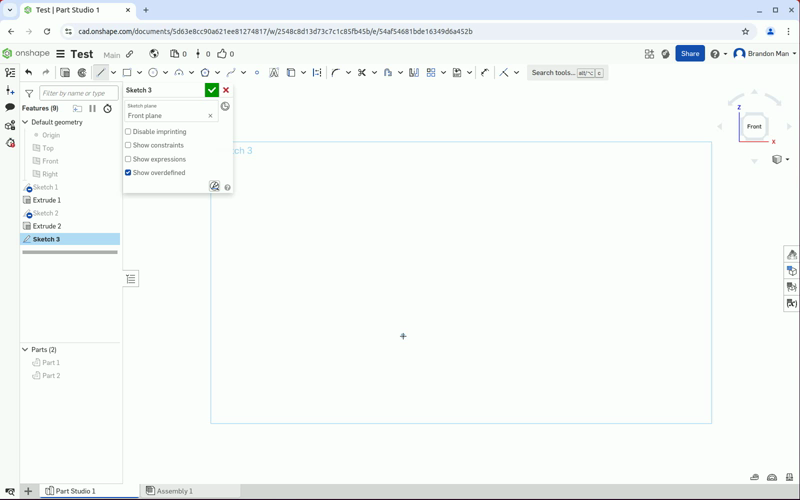
mouse_move(433, 335)
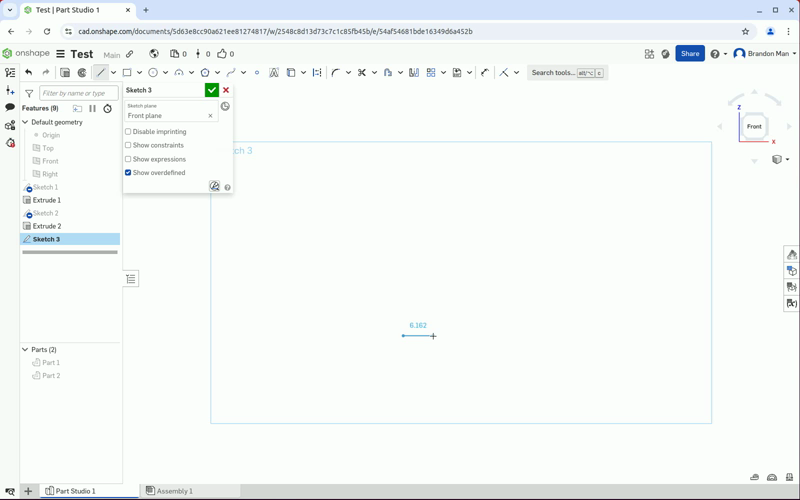
mouse_move(420, 335)
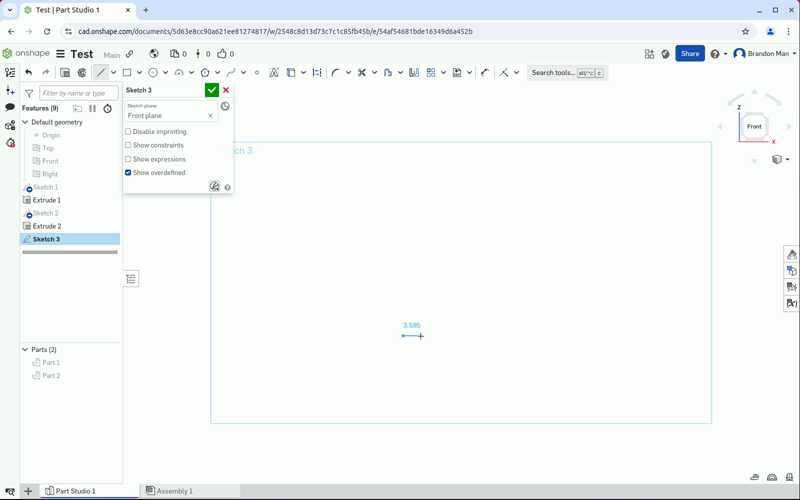
click(420, 335)
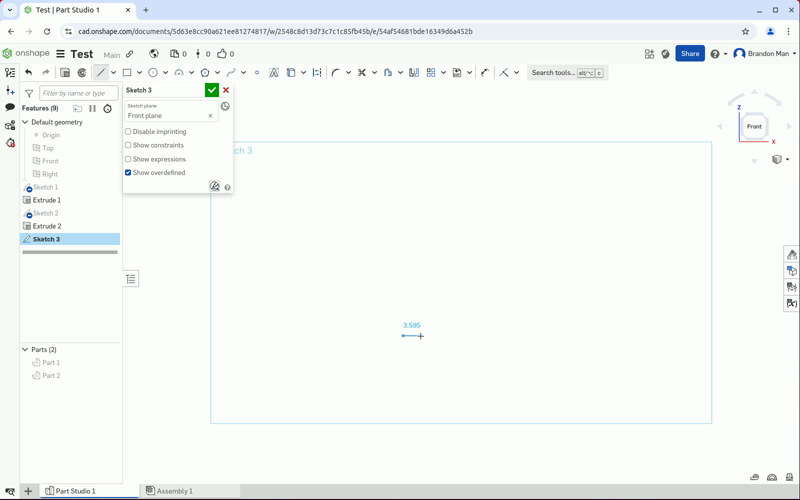
key_up(shift)
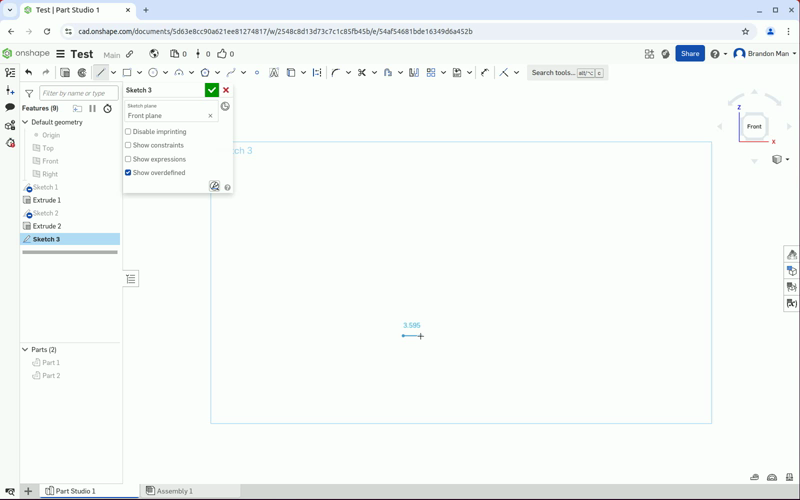
key_down(shift)
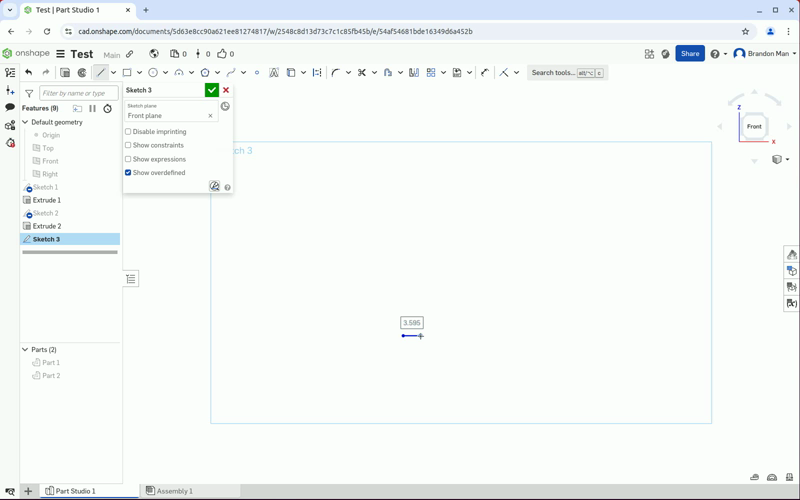
mouse_move(420, 253)
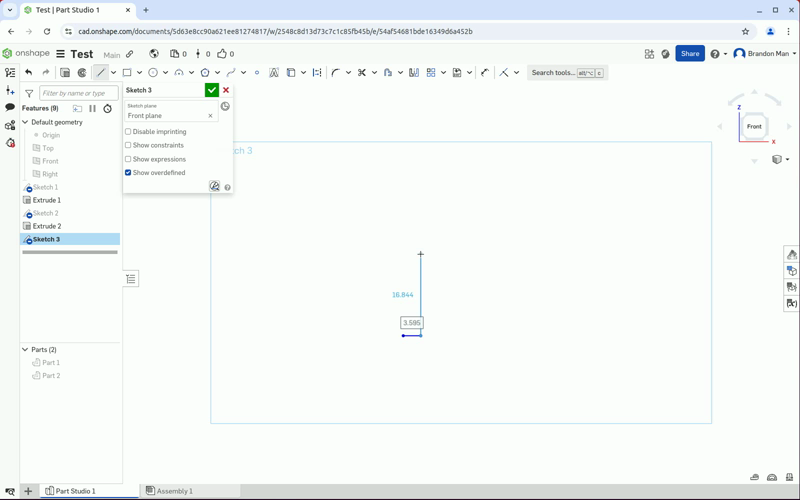
click(420, 253)
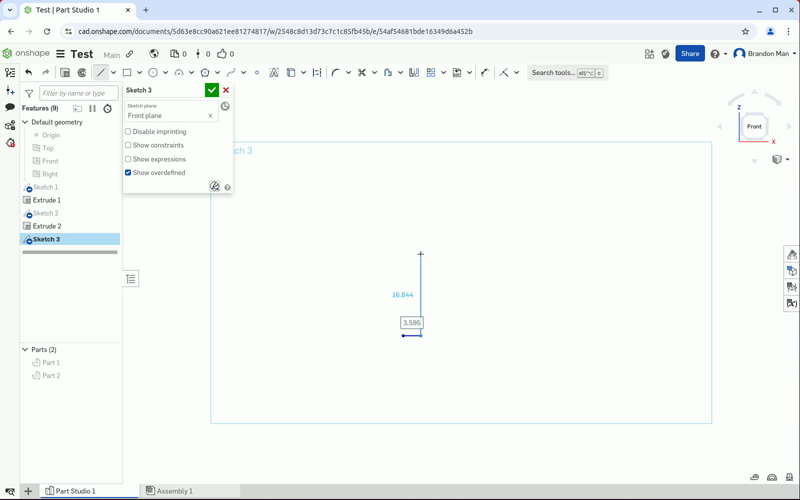
key_up(shift)
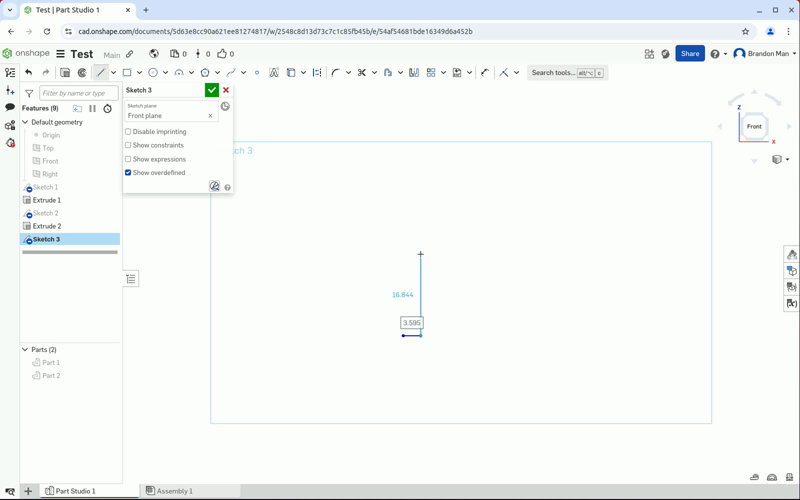
key_down(shift)
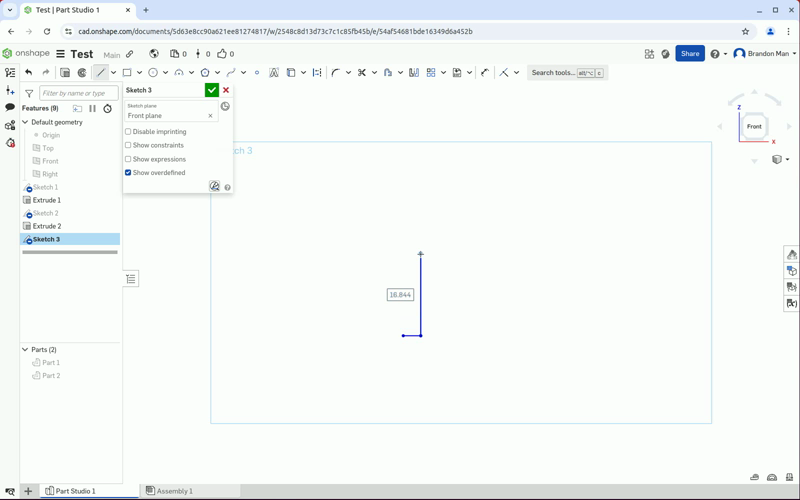
mouse_move(450, 253)
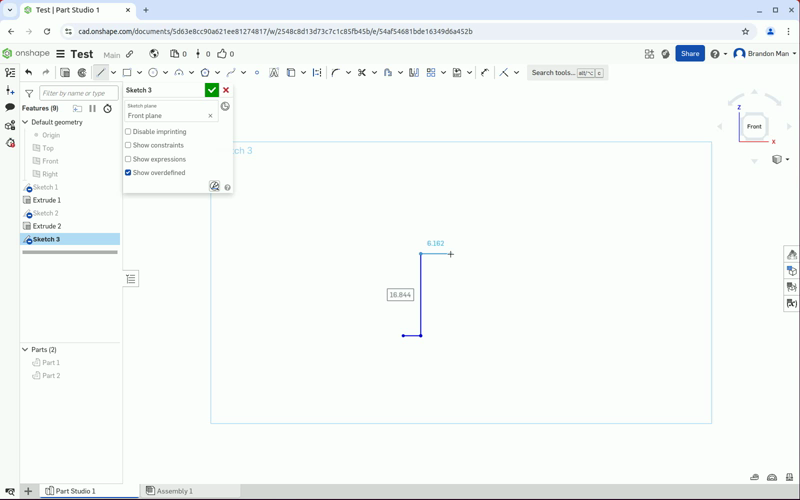
mouse_move(403, 253)
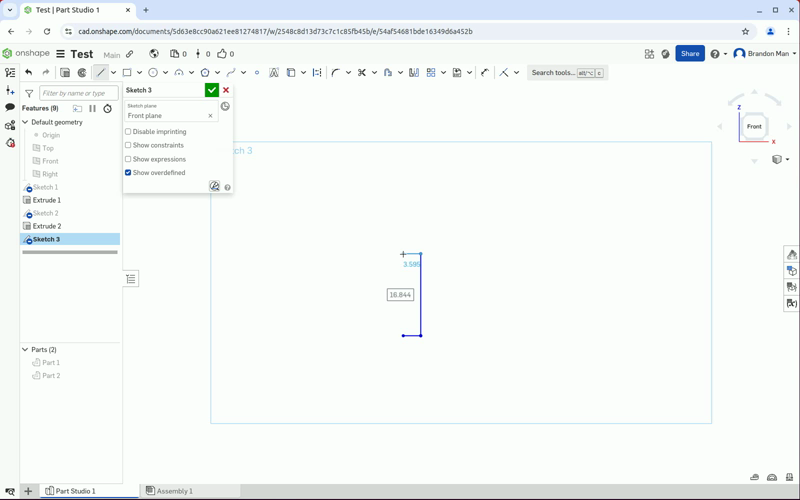
click(403, 253)
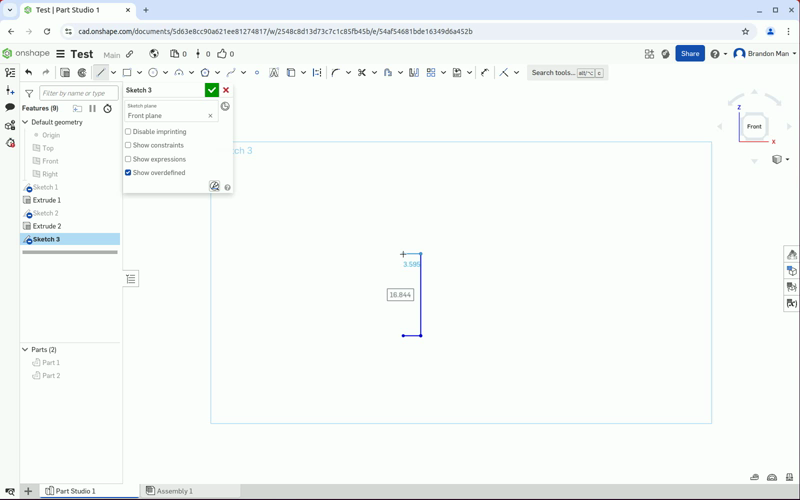
key_up(shift)
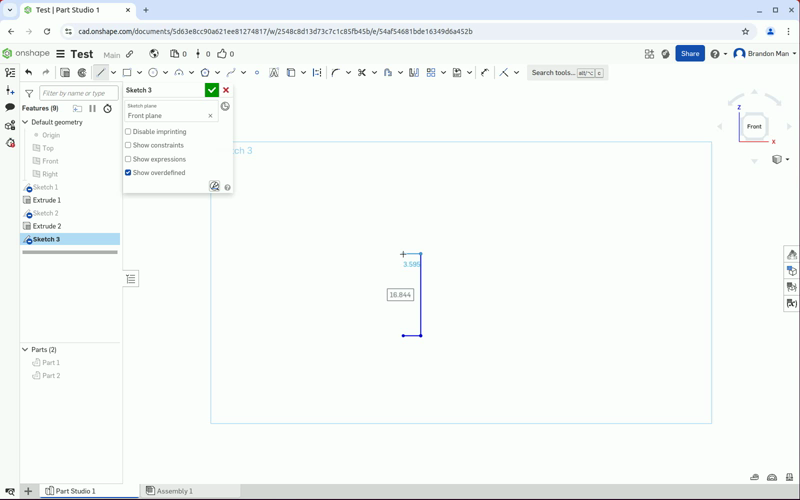
key_down(shift)
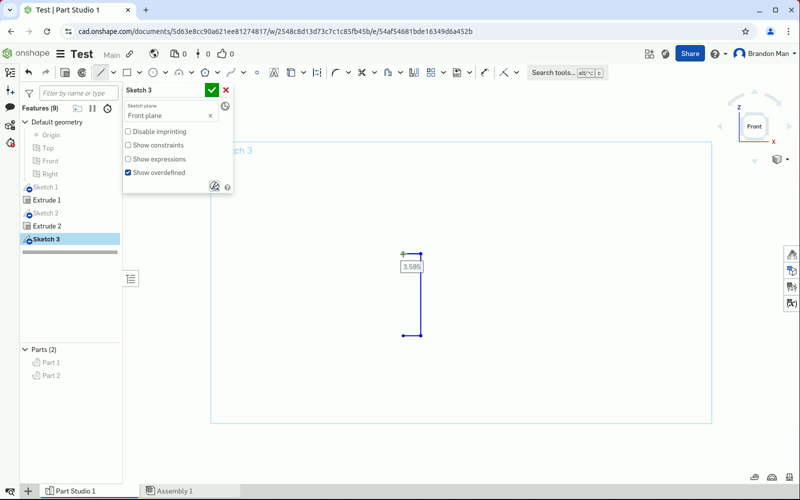
mouse_move(403, 335)
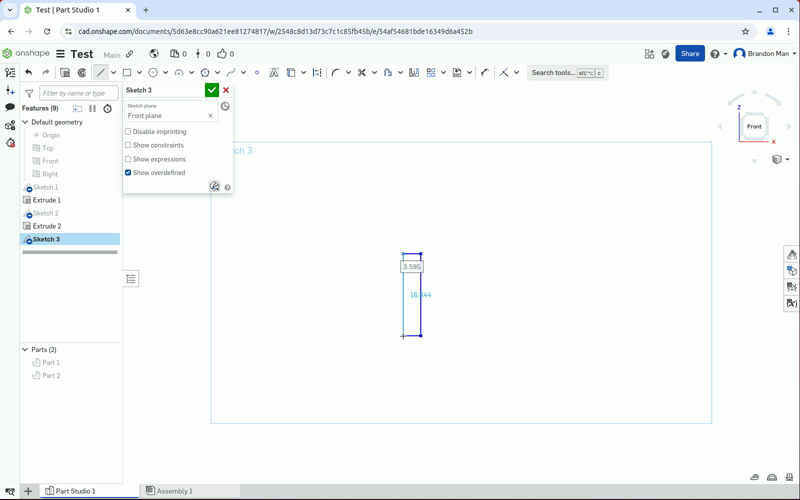
key_up(shift)
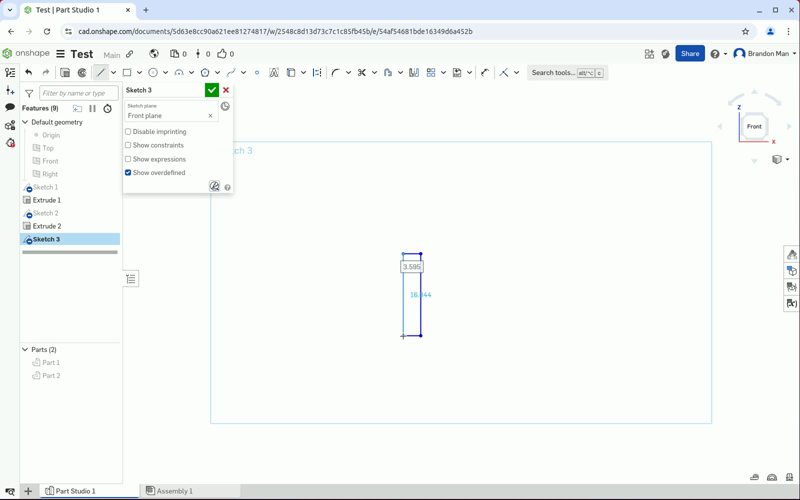
click(403, 335)
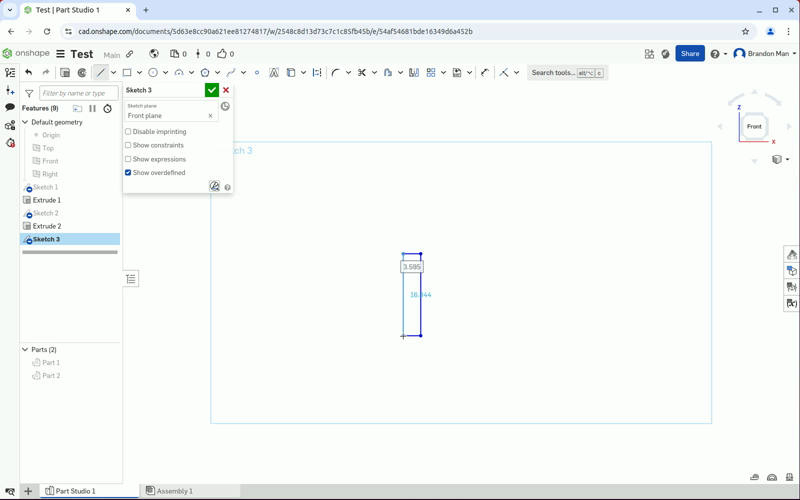
key(esc)
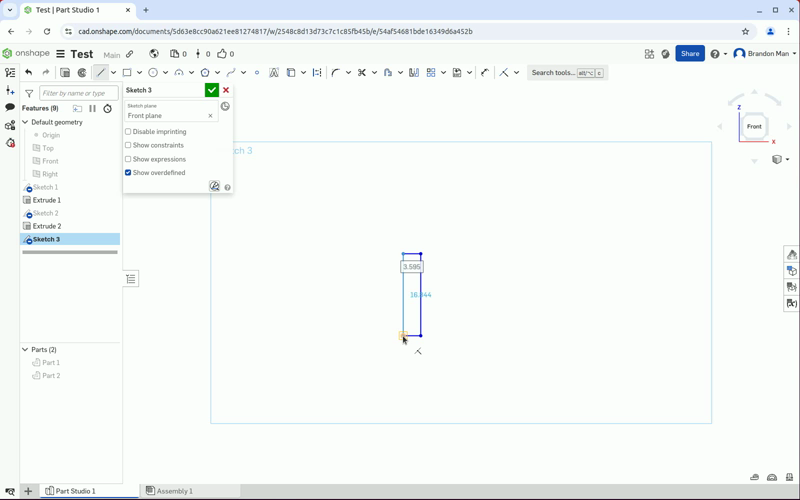
mouse_move(412, 290)
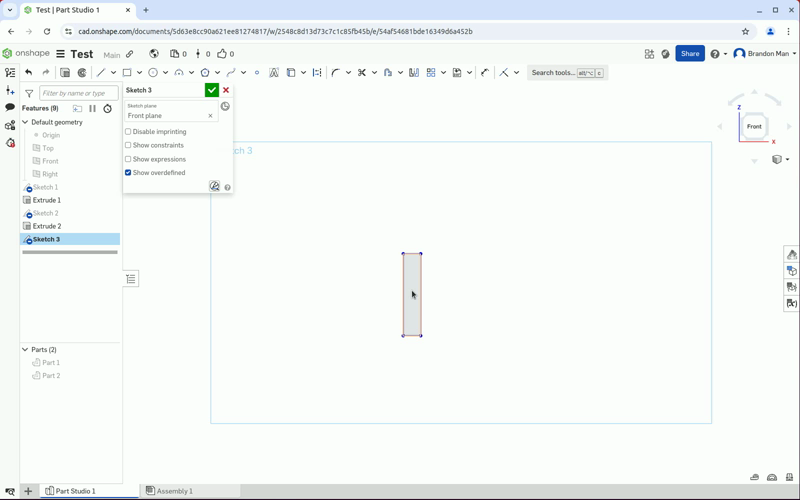
scroll(6)
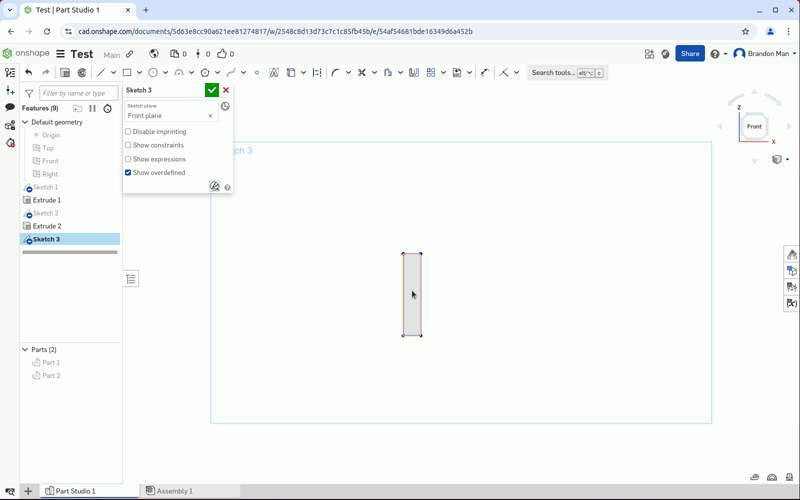
scroll(6)
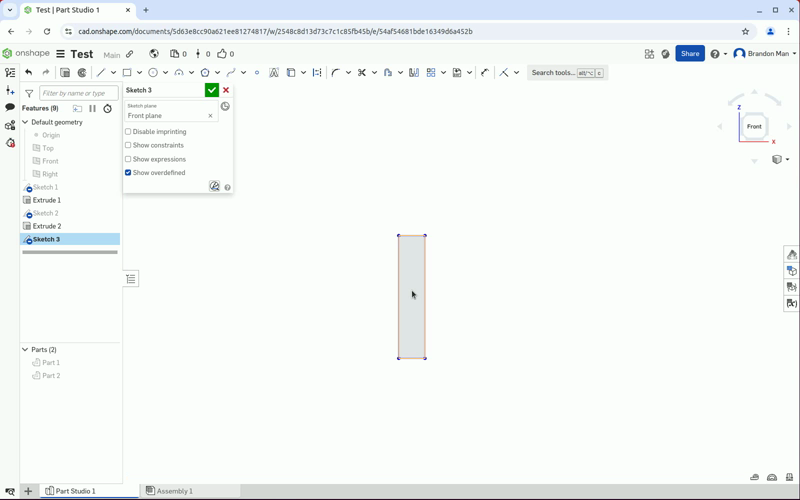
scroll(6)
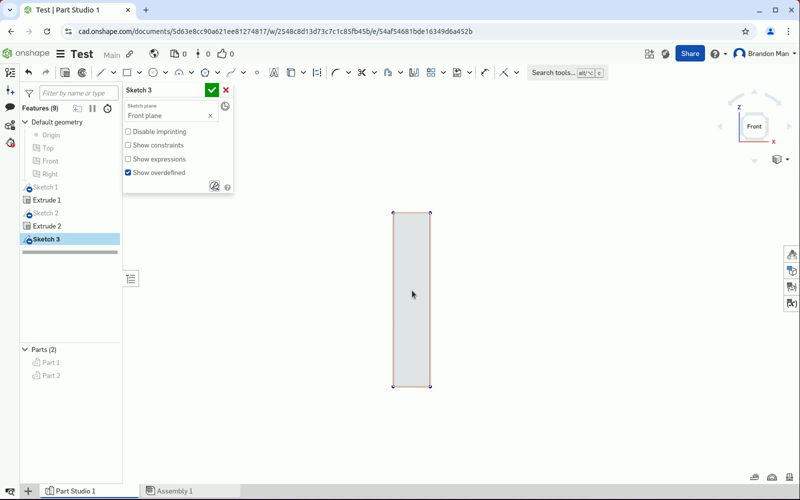
scroll(6)
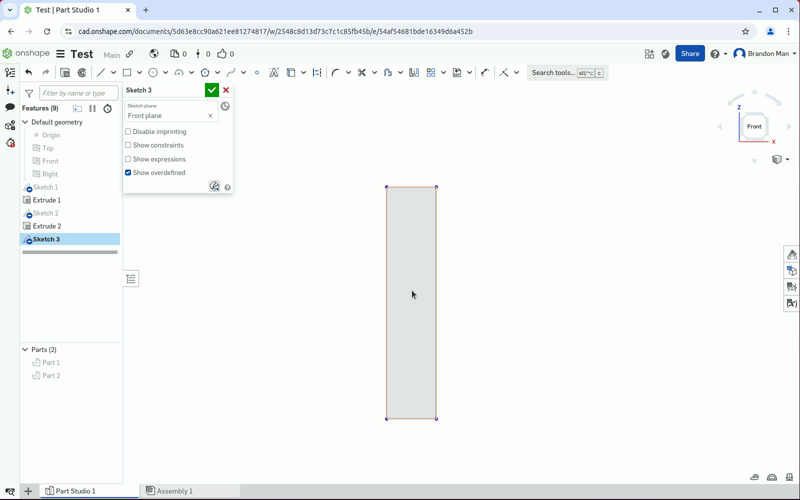
scroll(6)
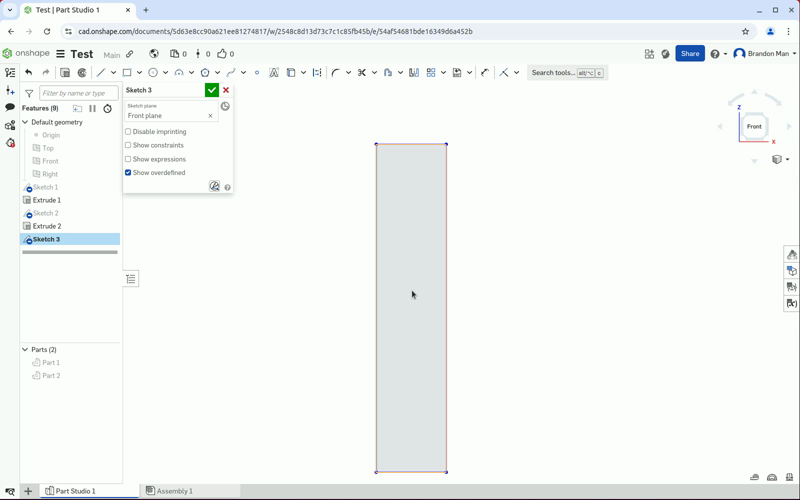
scroll(6)
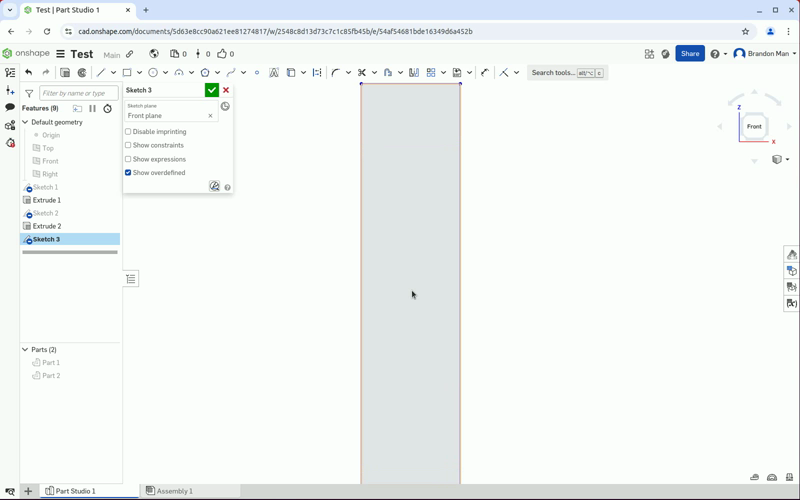
scroll(6)
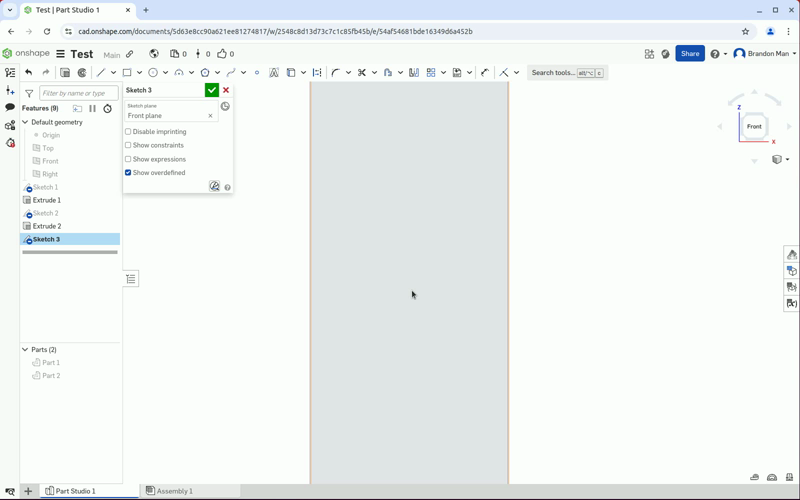
click(412, 290)
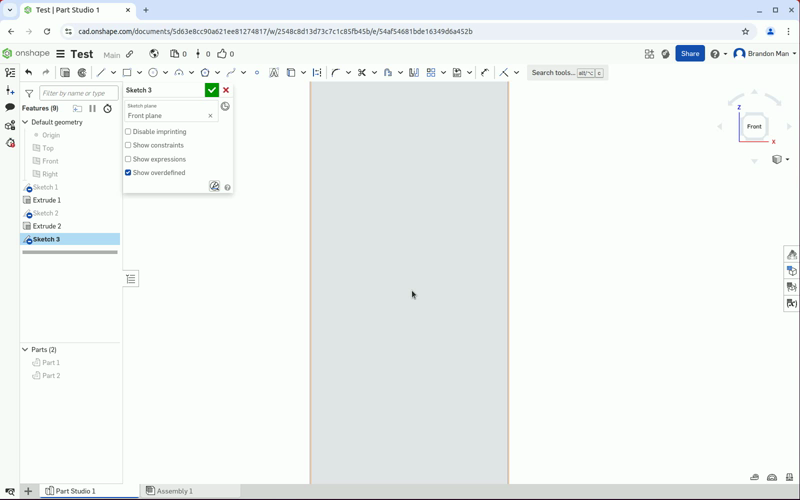
scroll(-6)
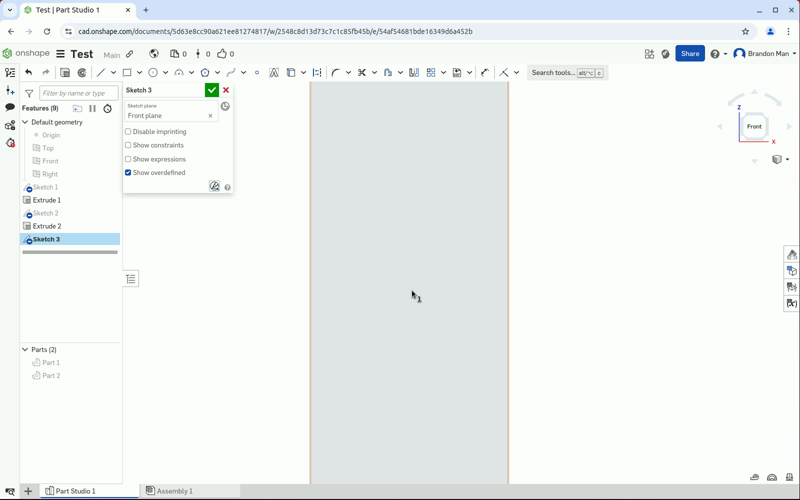
scroll(-6)
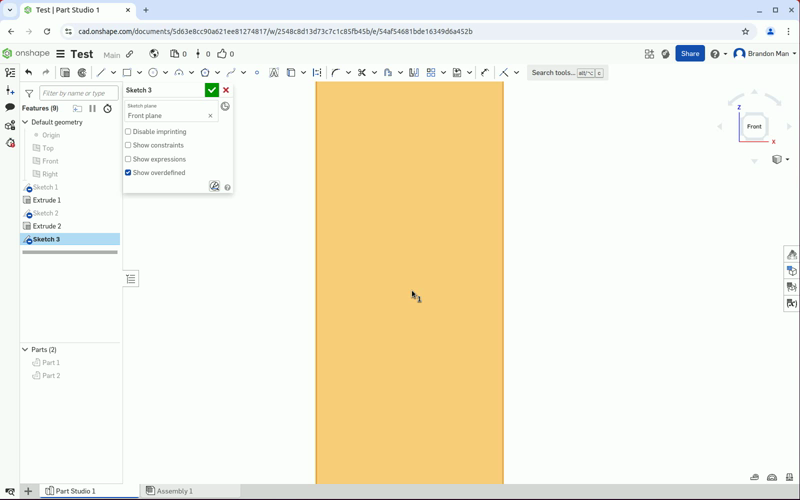
scroll(-6)
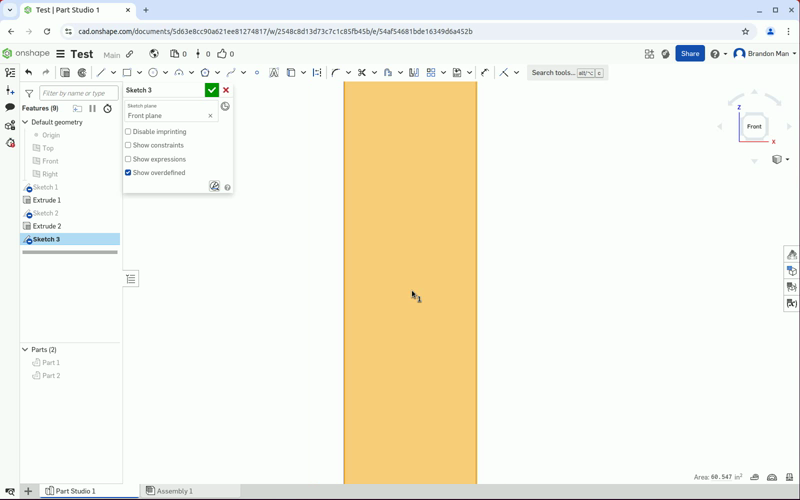
scroll(-6)
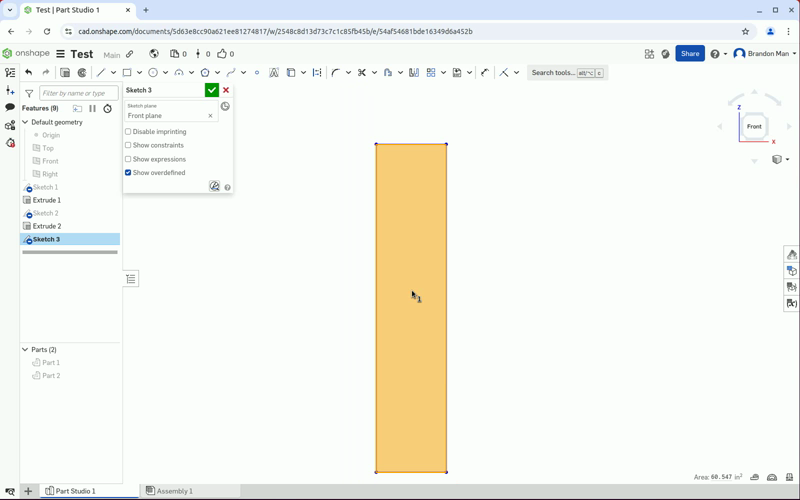
scroll(-6)
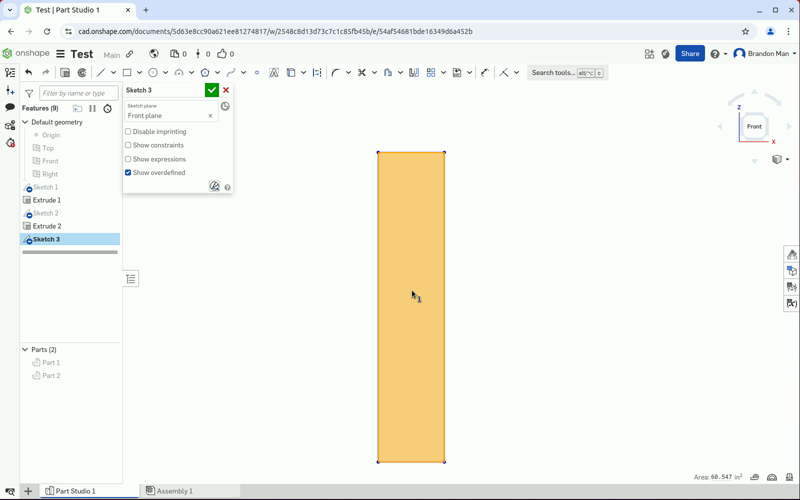
scroll(-6)
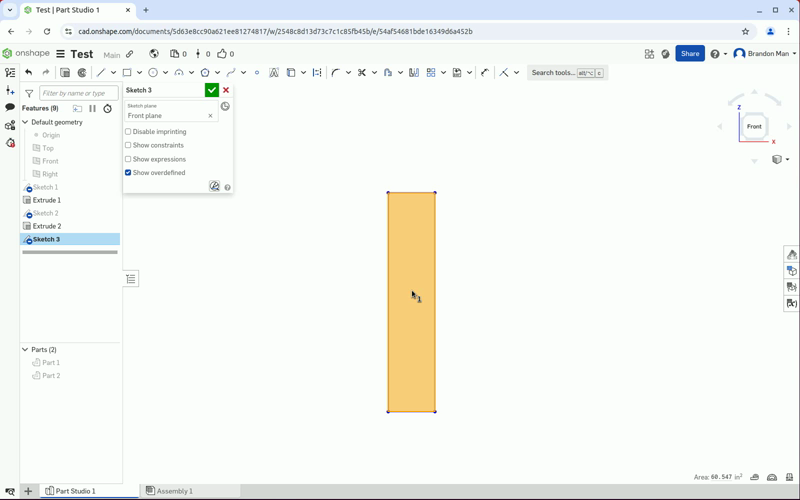
scroll(-6)
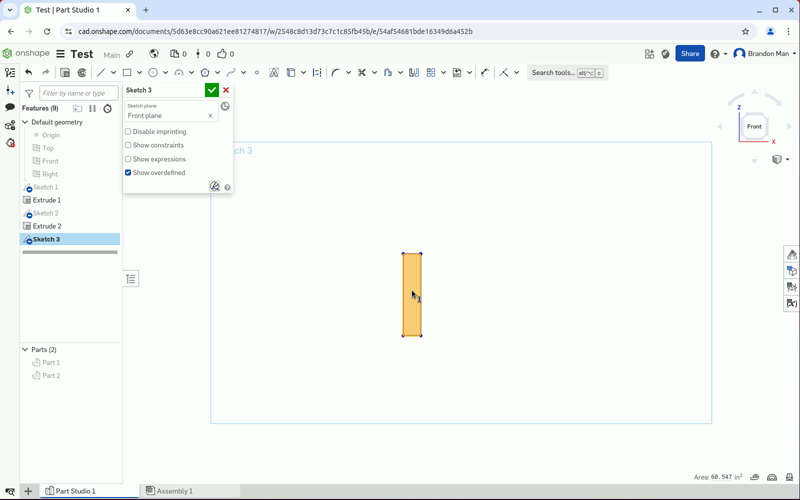
mouse_move(73, 352)
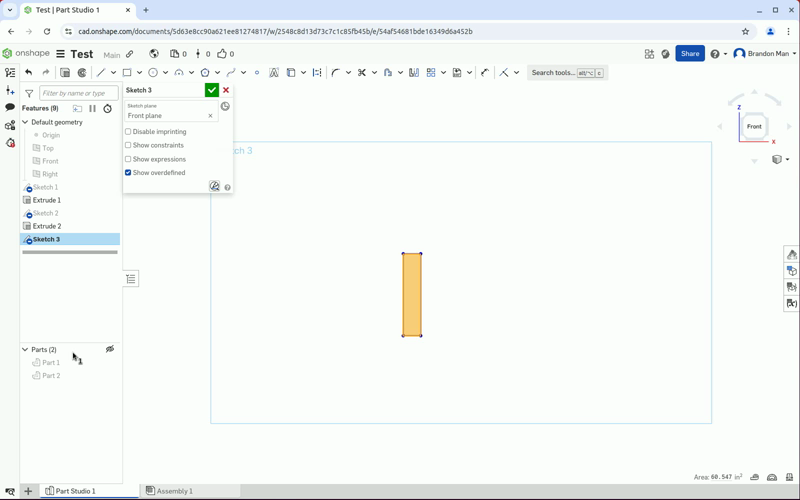
key(shift+y)
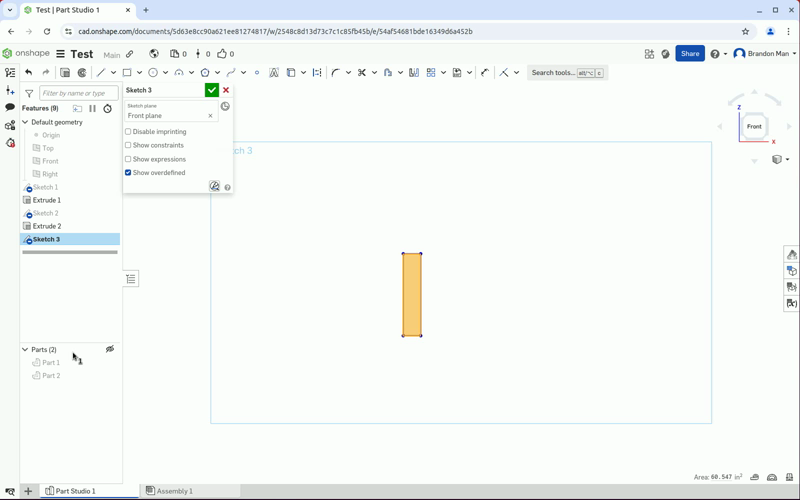
key(shift+e)
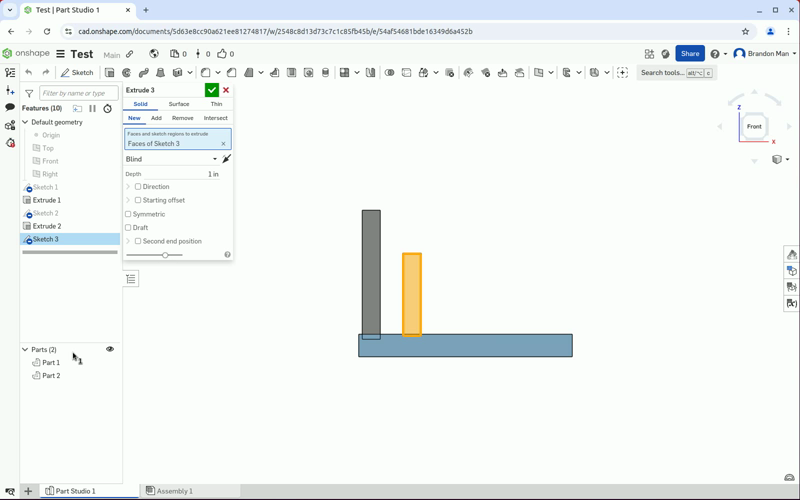
mouse_move(143, 106)
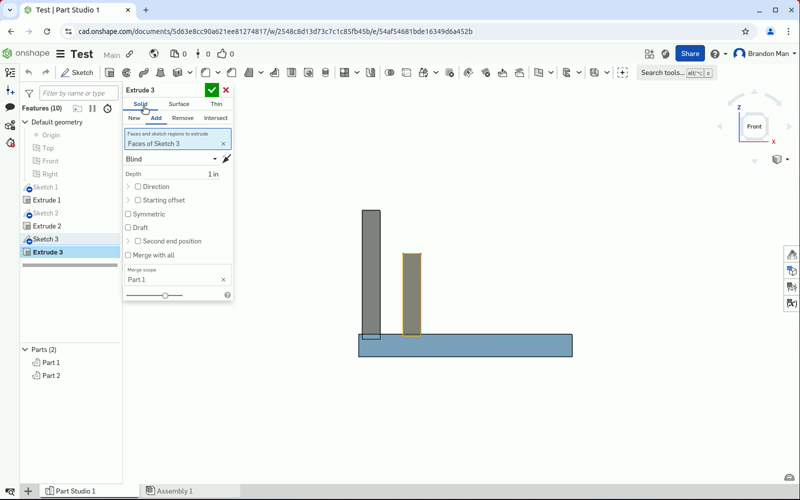
click(143, 106)
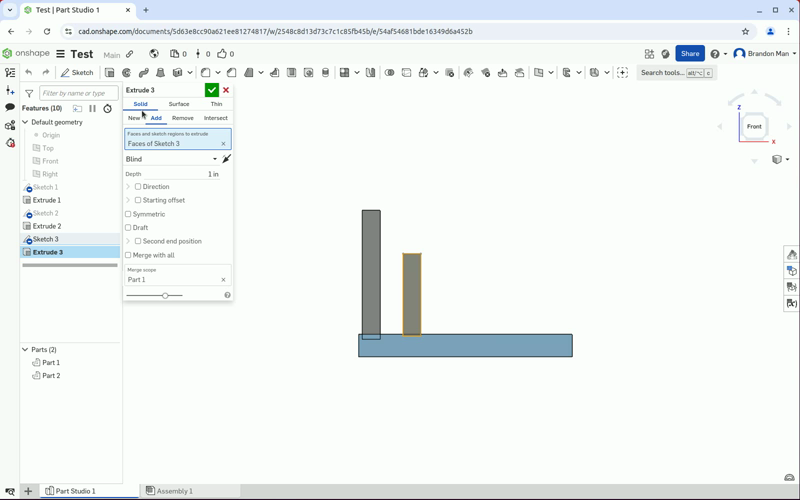
mouse_move(137, 120)
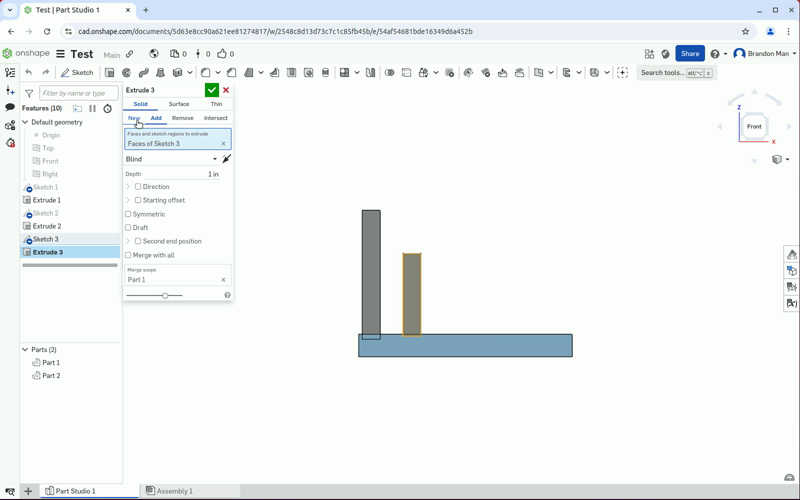
click(137, 120)
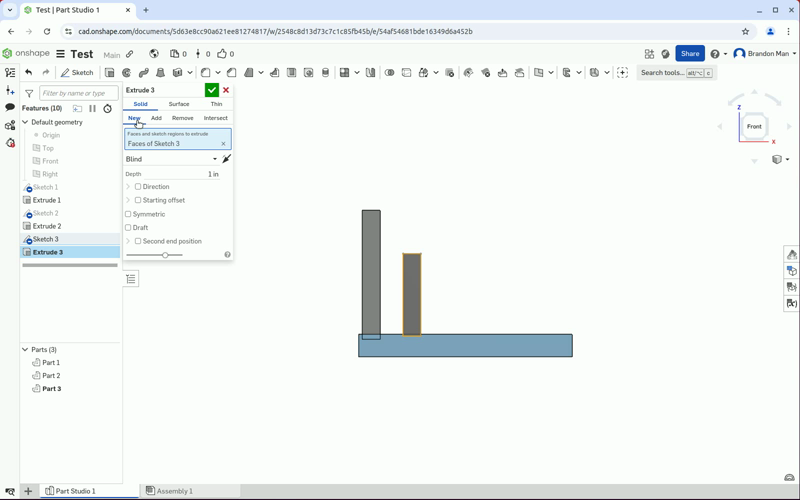
key(tab, 4)
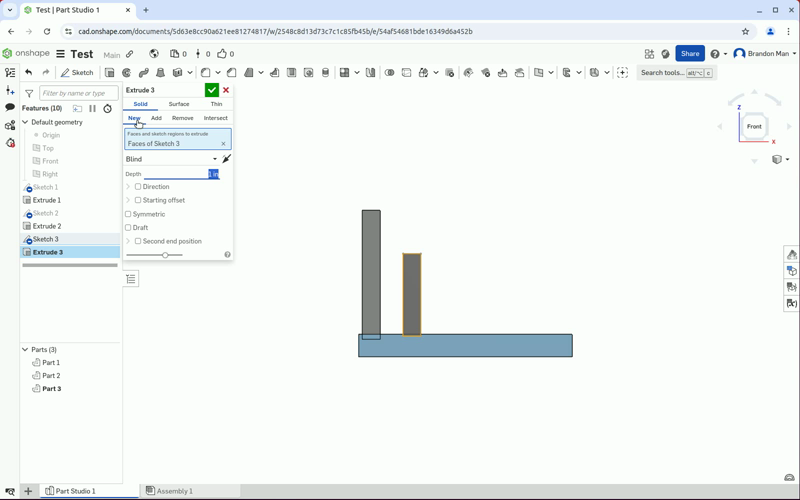
text(22.145)
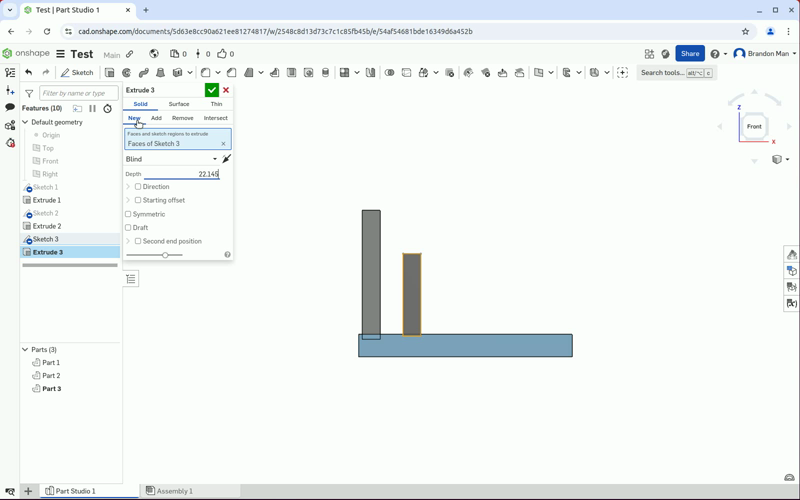
key(enter)
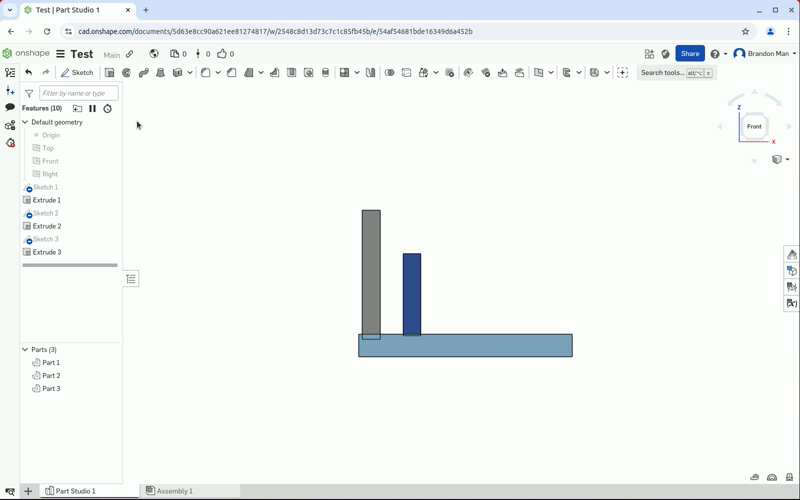
key(shift+h)
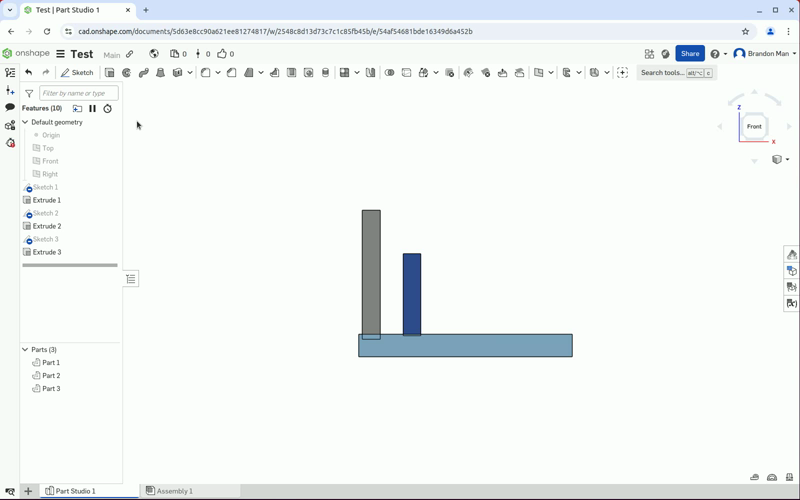
key(shift+h)
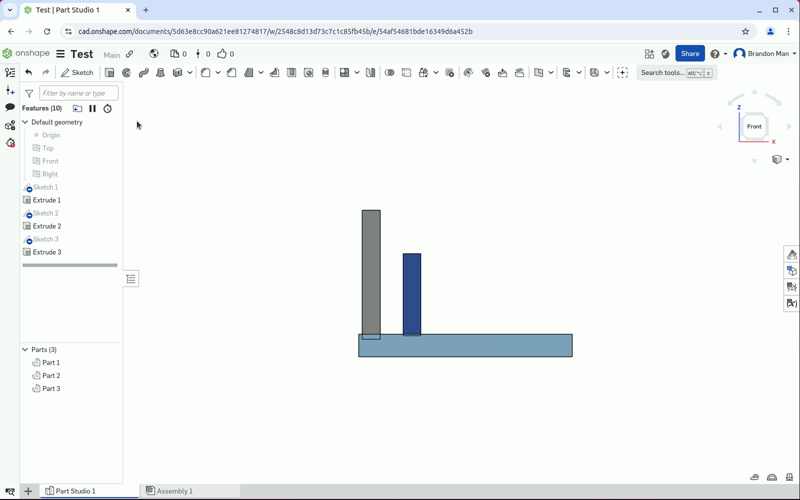
mouse_move(73, 189)
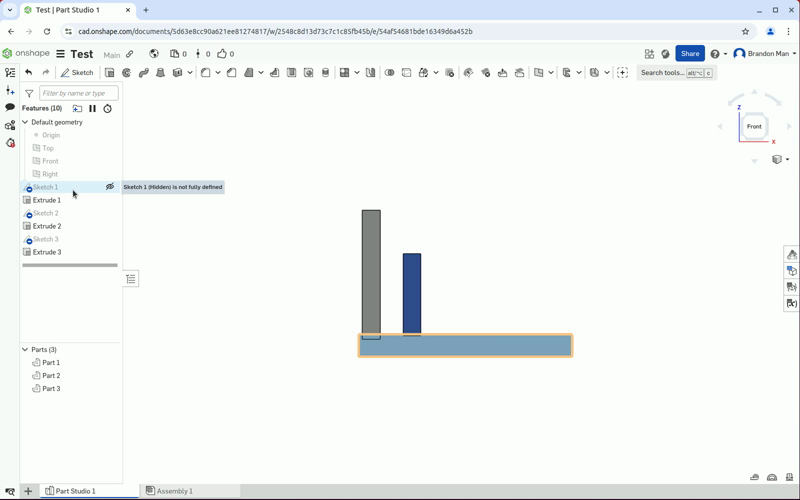
click(73, 189)
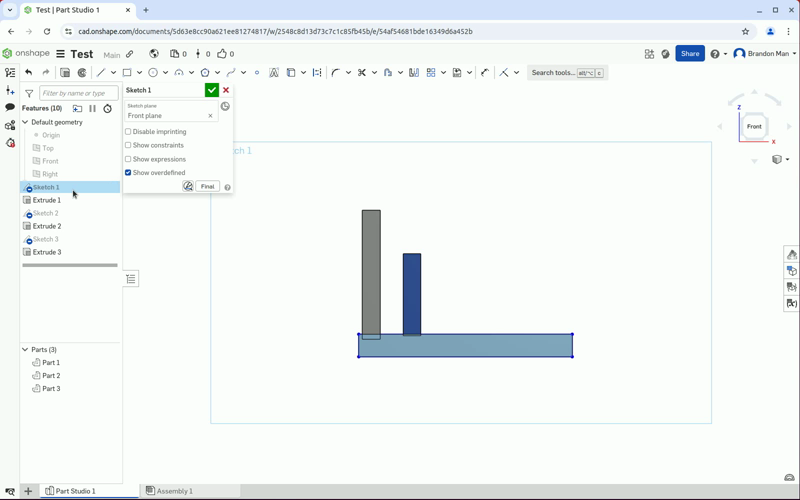
mouse_move(229, 92)
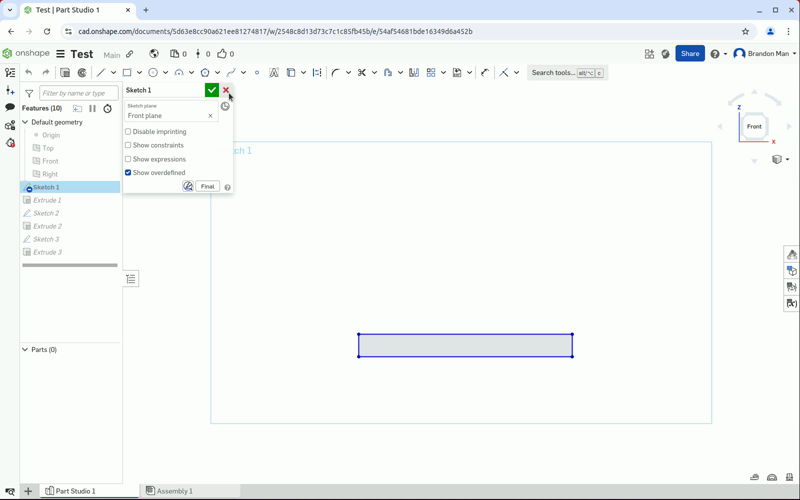
click(229, 92)
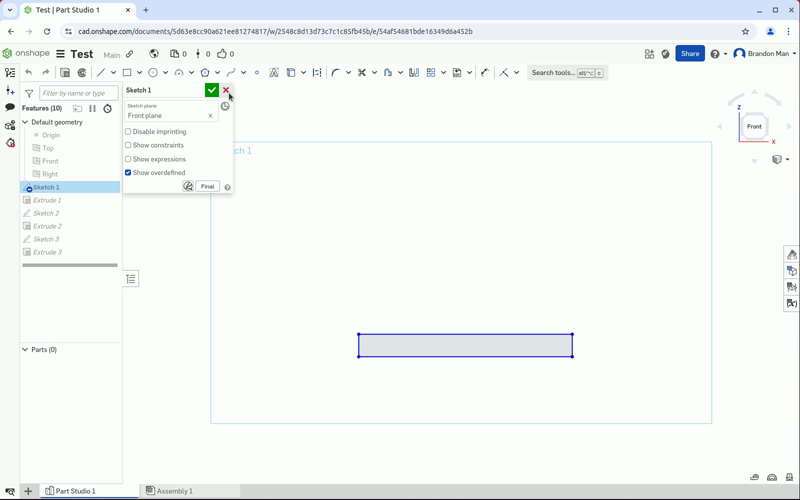
key(shift+s)
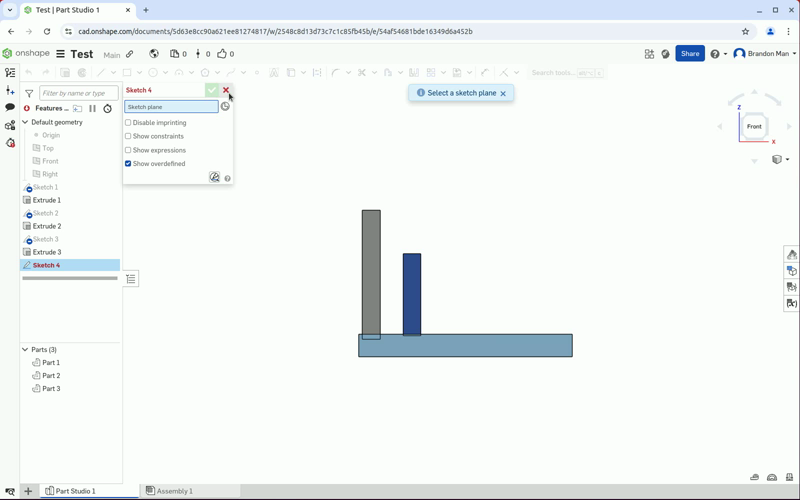
mouse_move(73, 163)
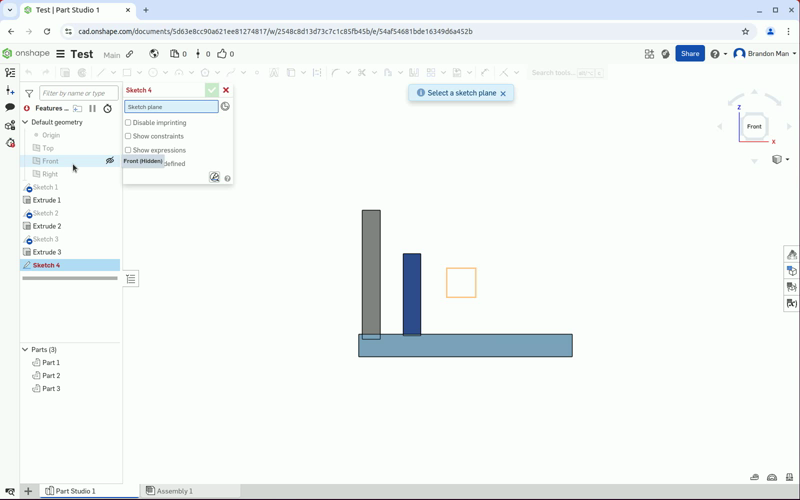
click(73, 163)
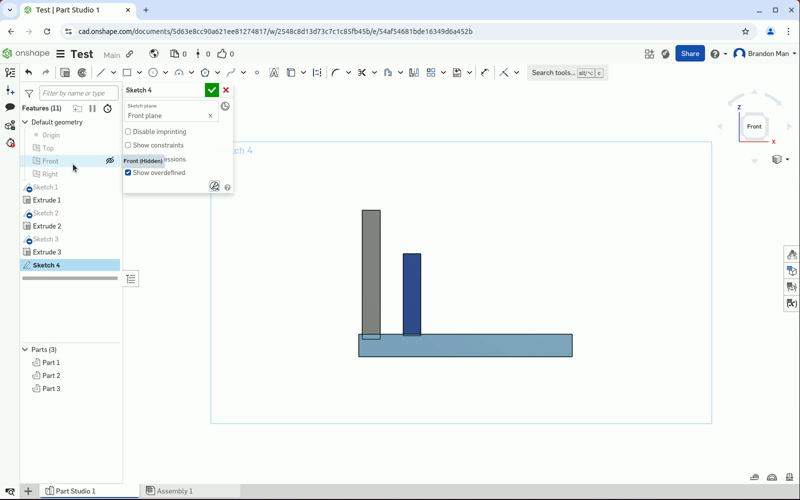
mouse_move(73, 352)
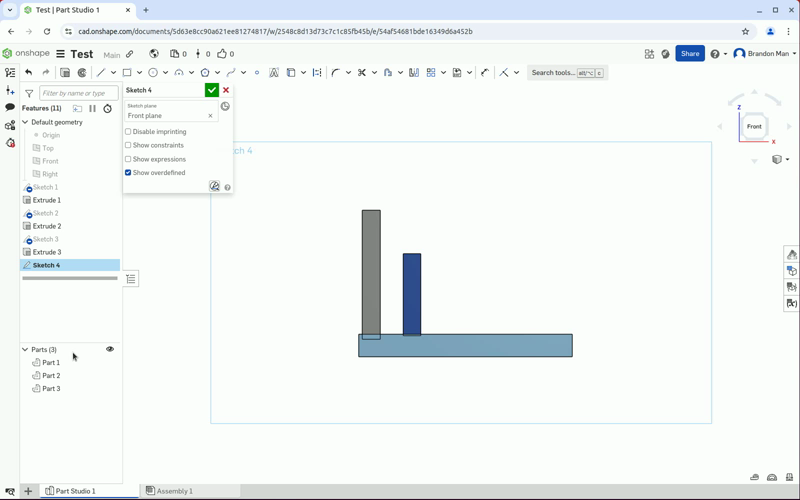
key(y)
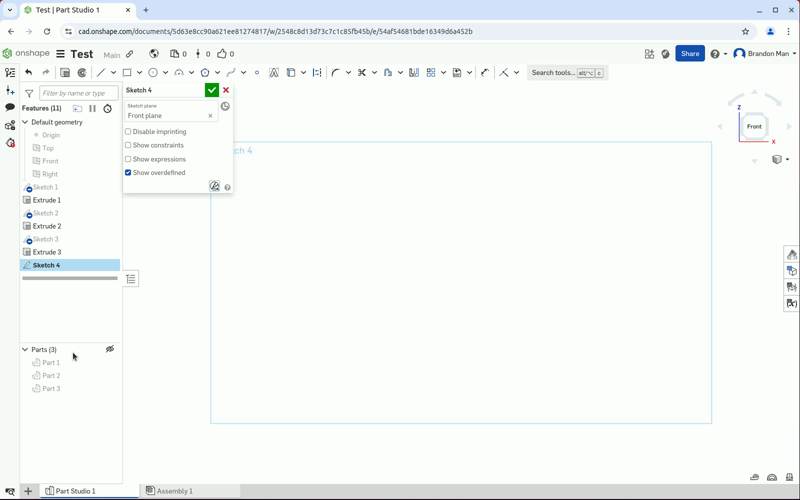
key(l)
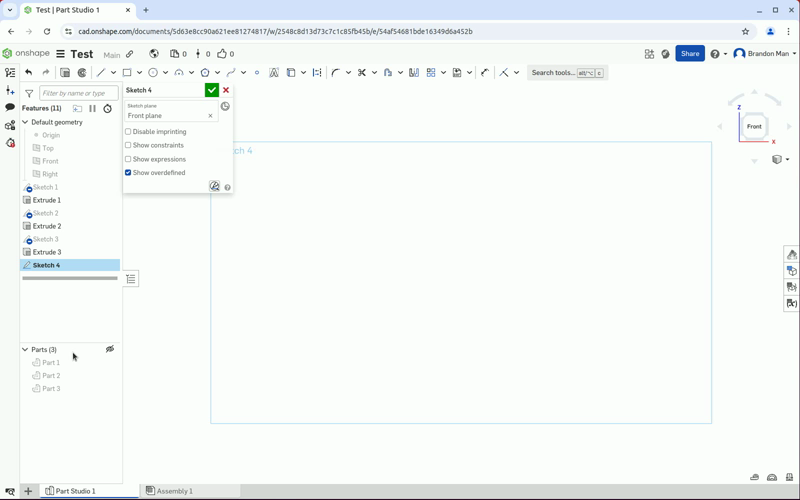
key_down(shift)
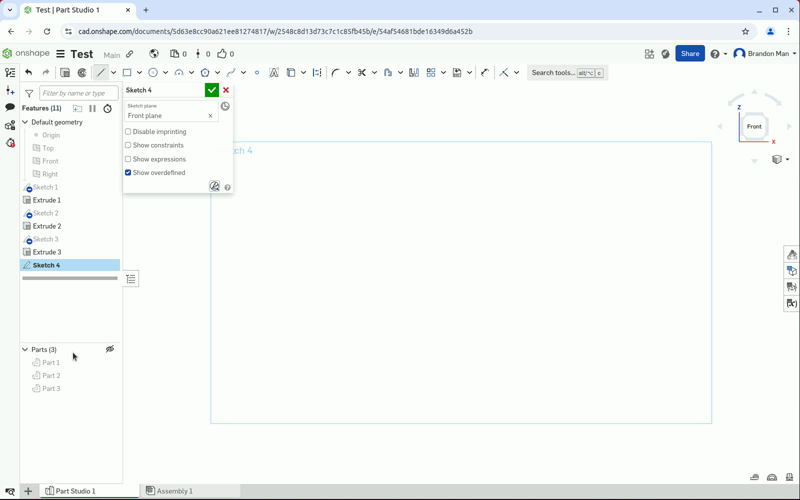
mouse_move(451, 336)
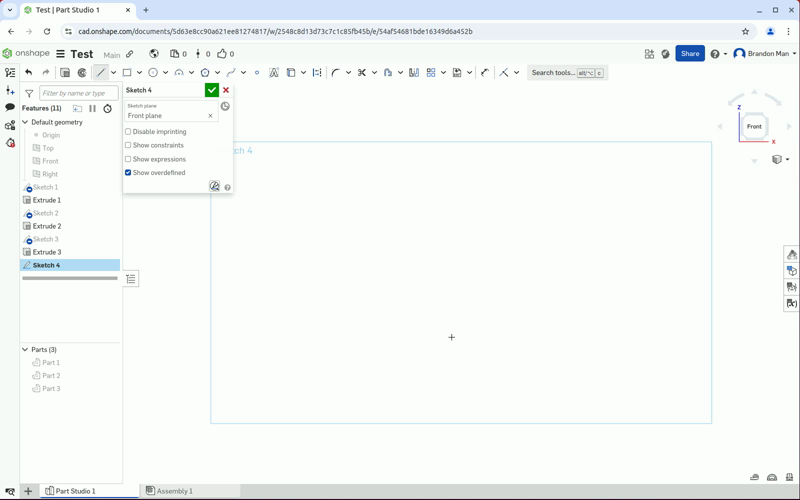
click(451, 336)
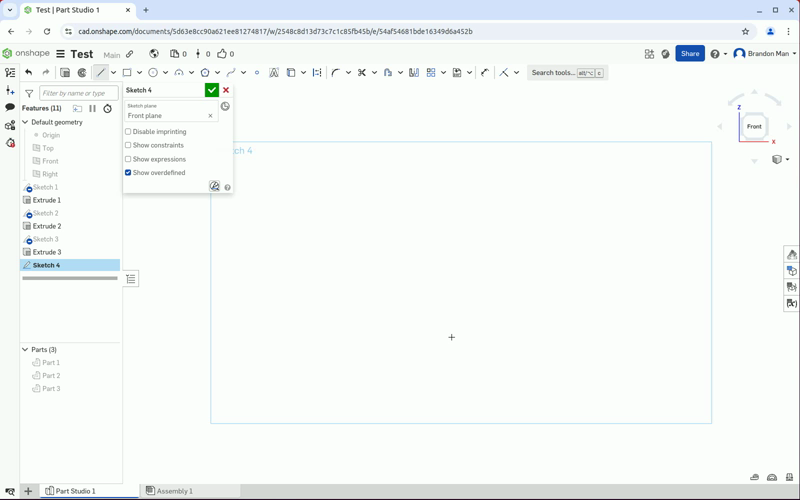
key_up(shift)
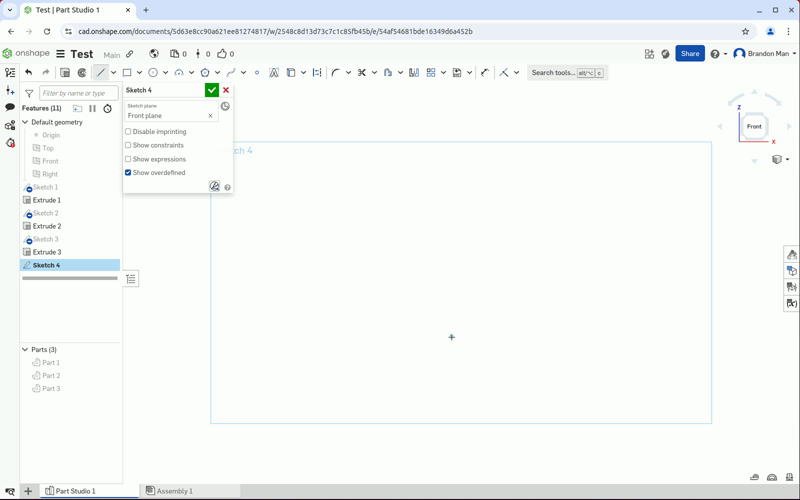
key_down(shift)
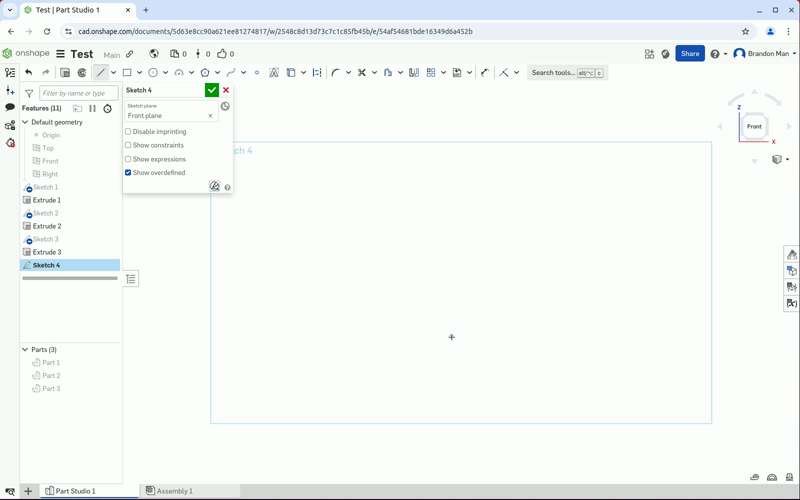
mouse_move(481, 336)
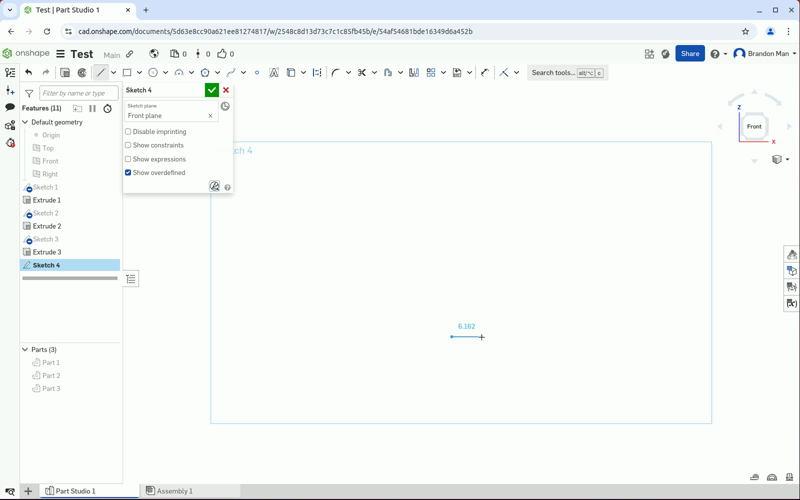
mouse_move(468, 336)
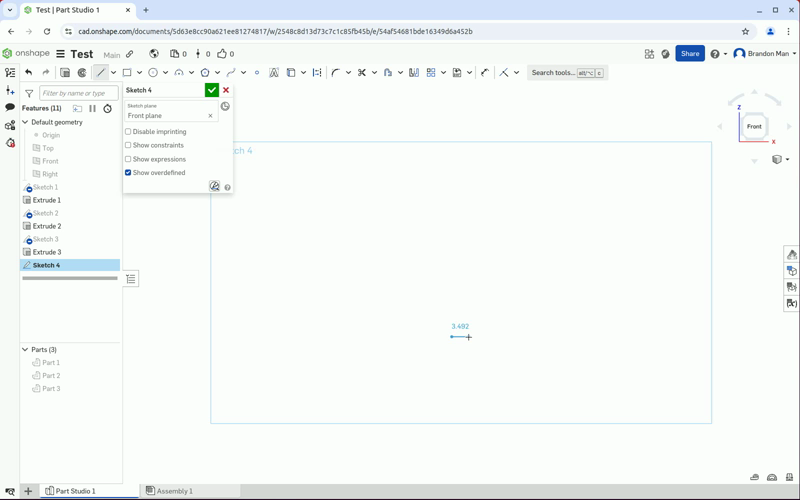
click(468, 336)
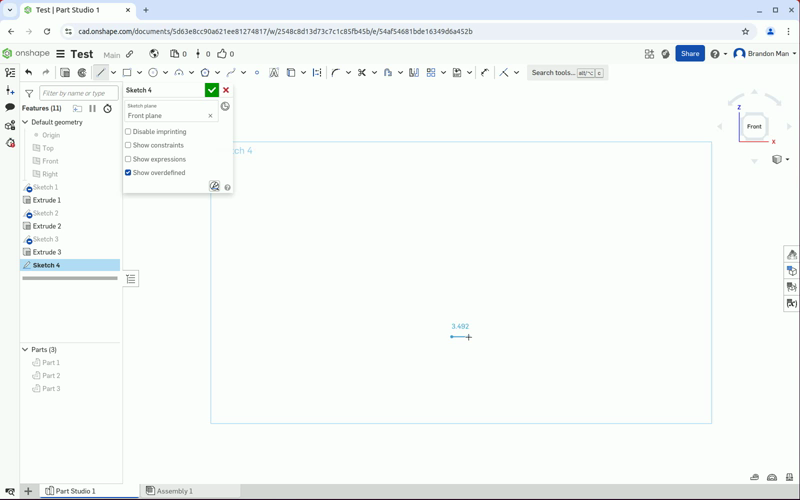
key_up(shift)
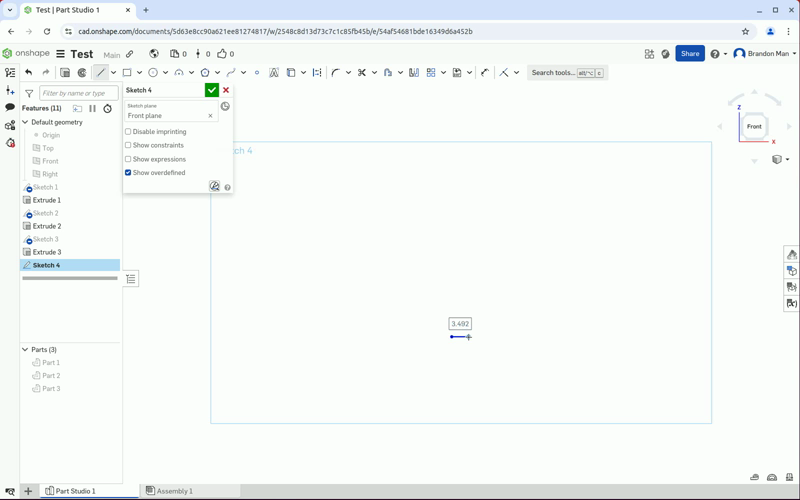
key_down(shift)
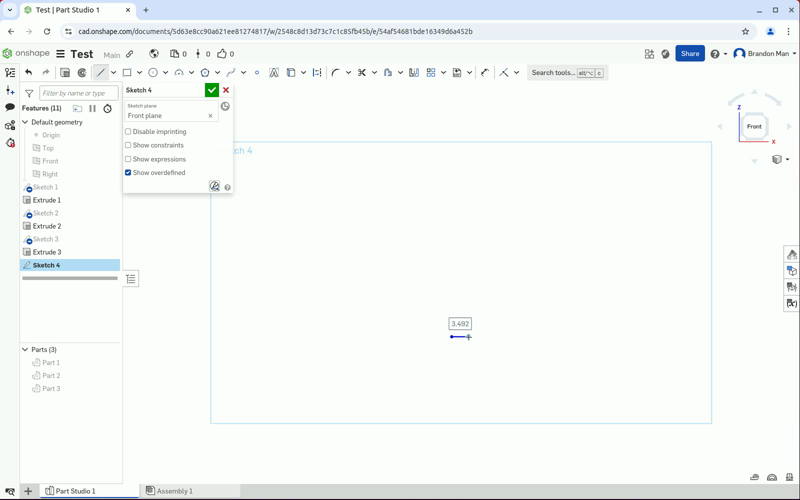
mouse_move(498, 336)
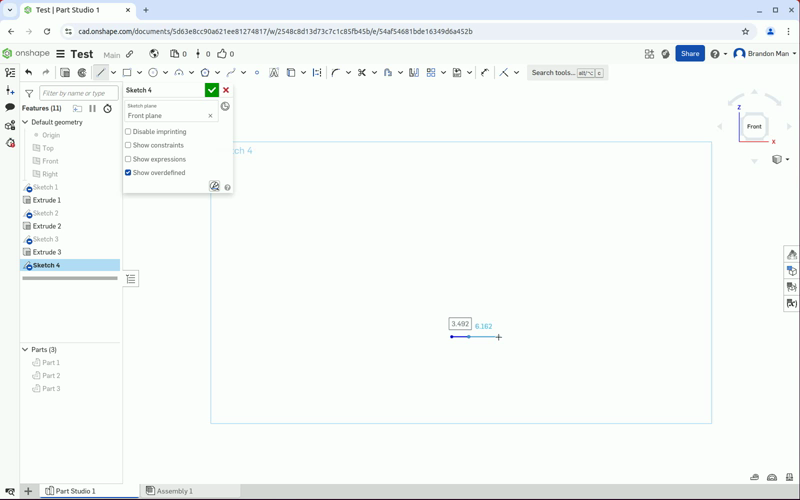
mouse_move(468, 279)
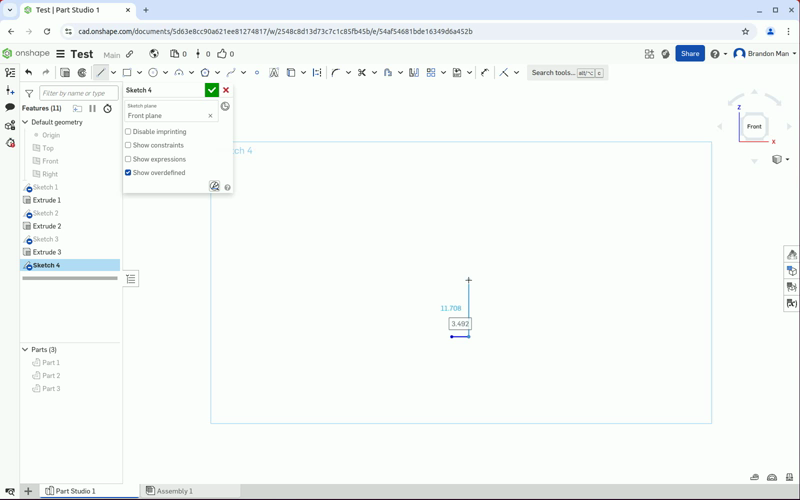
click(468, 279)
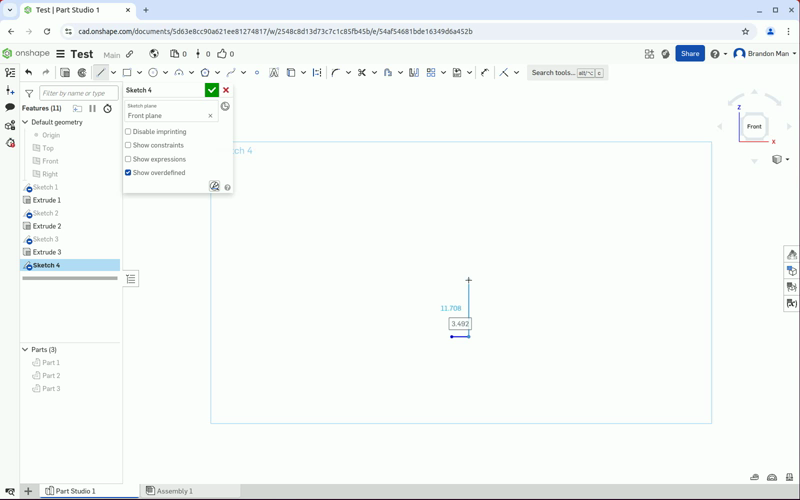
key_up(shift)
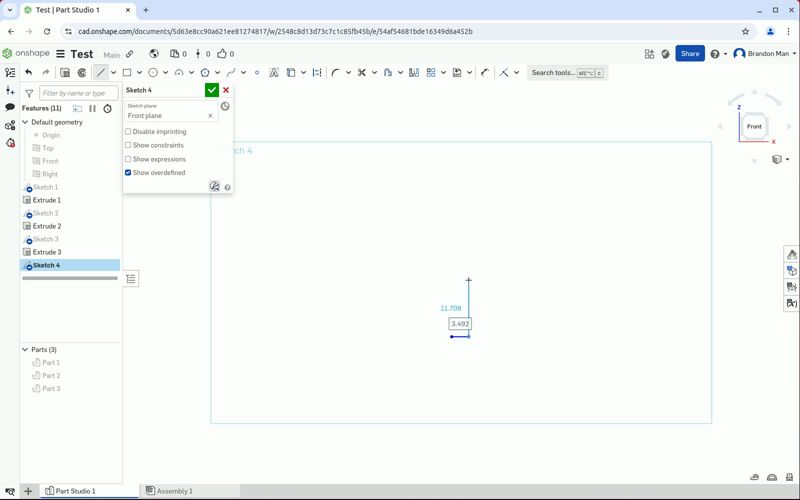
key_down(shift)
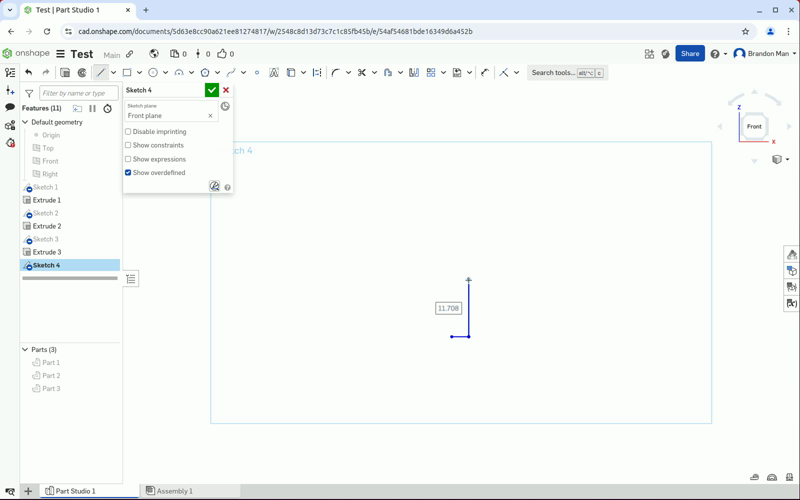
mouse_move(498, 279)
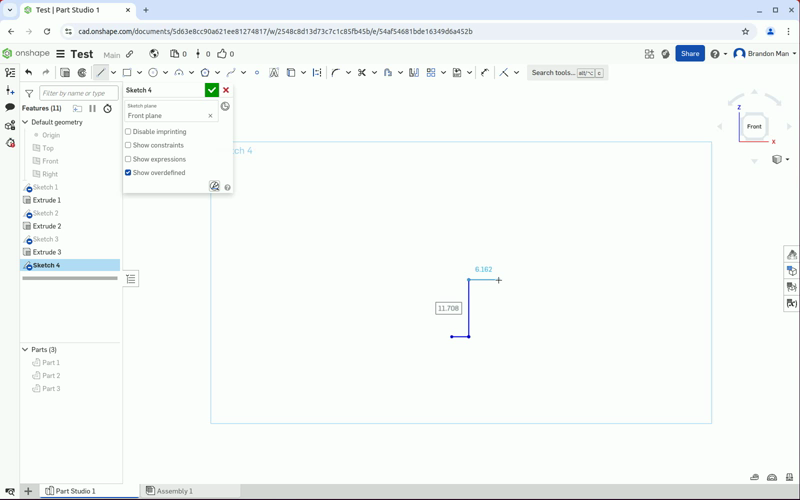
mouse_move(451, 279)
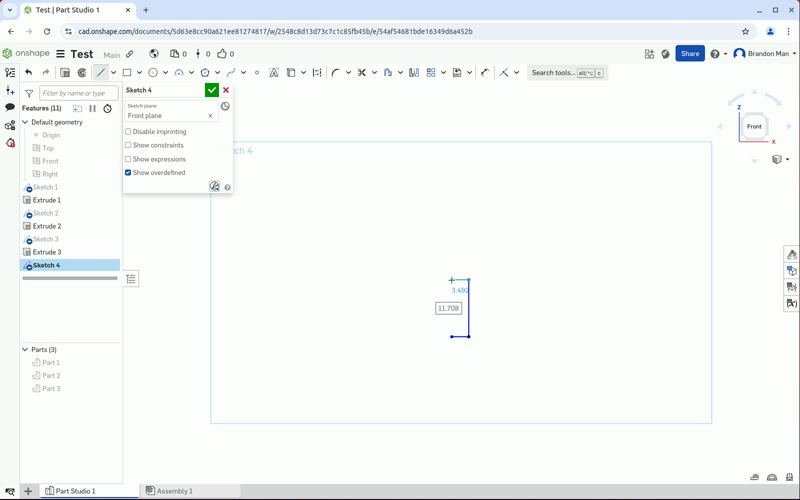
click(451, 279)
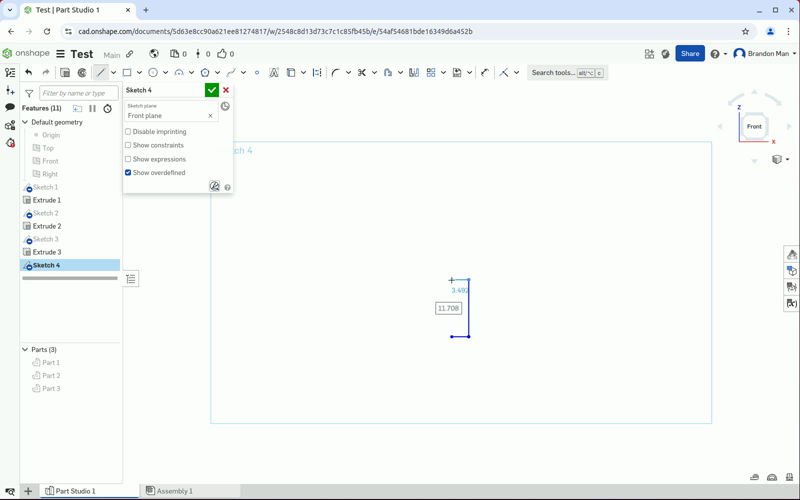
key_up(shift)
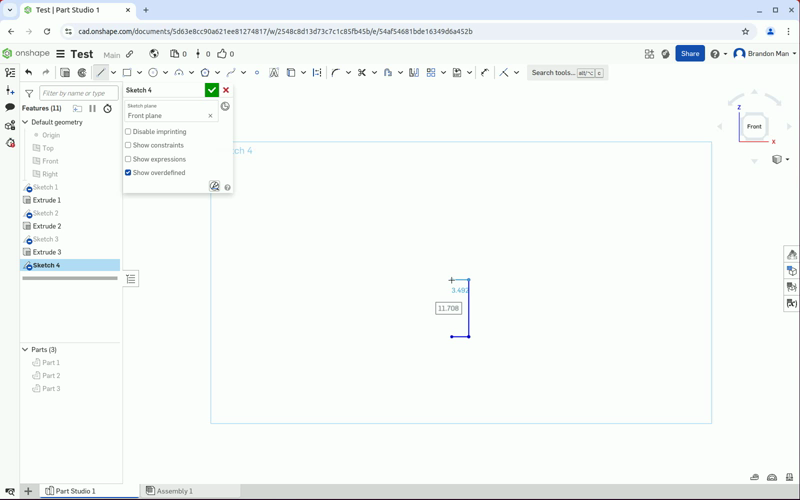
mouse_move(481, 279)
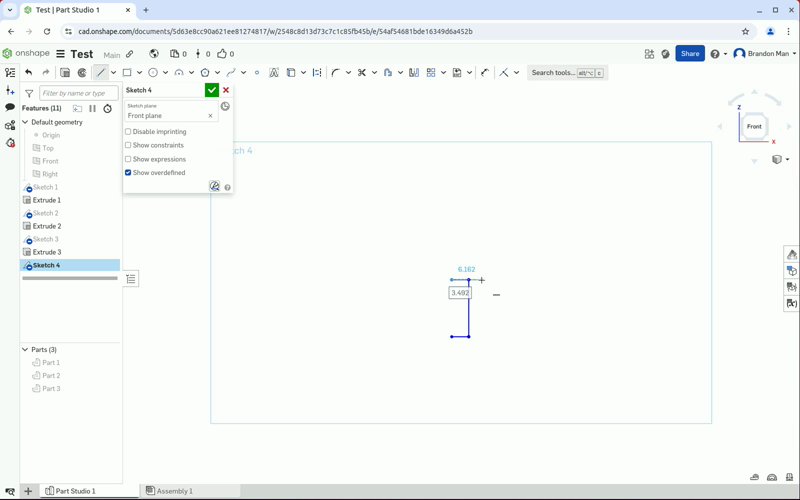
key_down(shift)
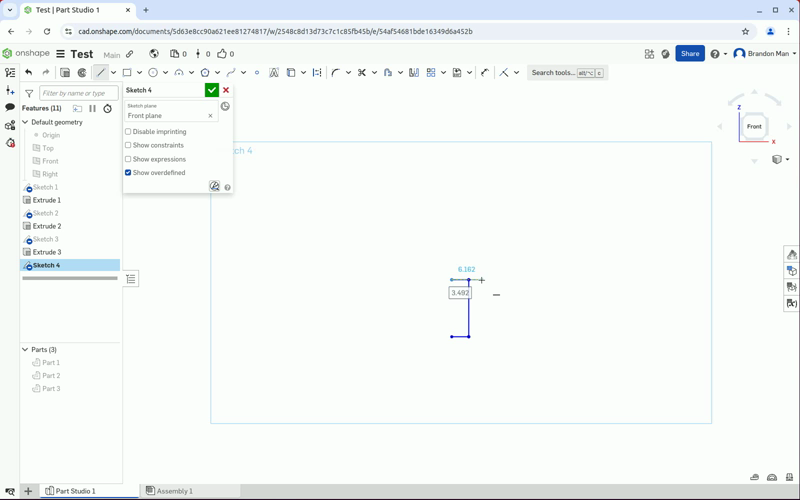
mouse_move(451, 336)
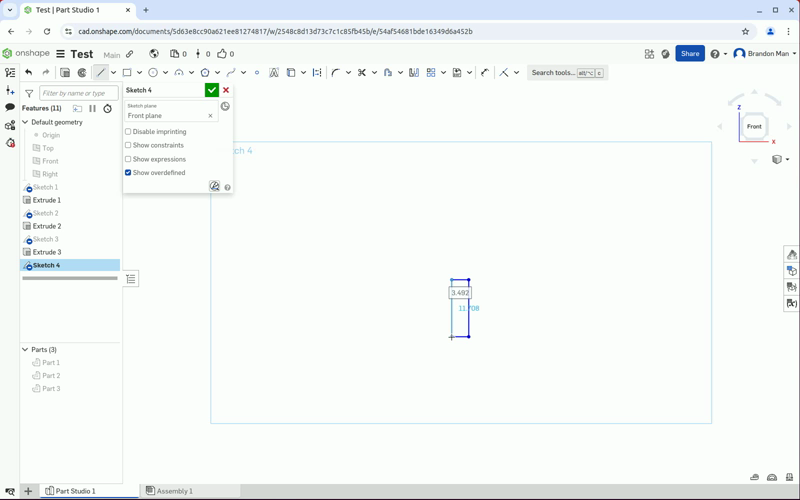
key_up(shift)
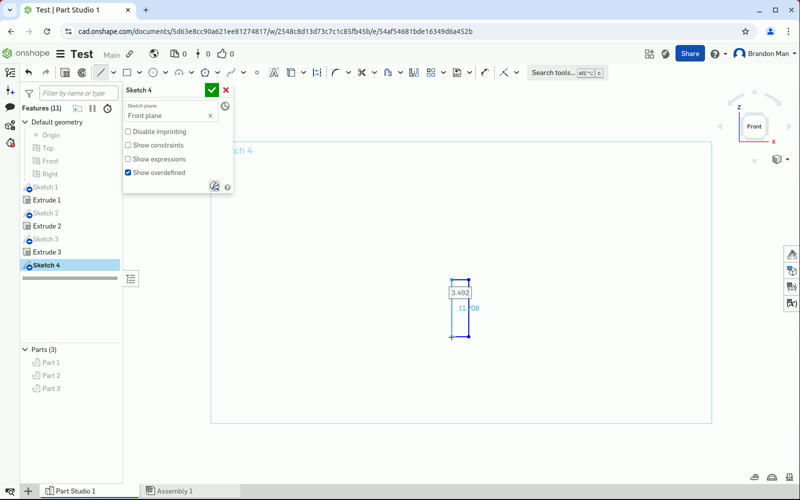
click(451, 336)
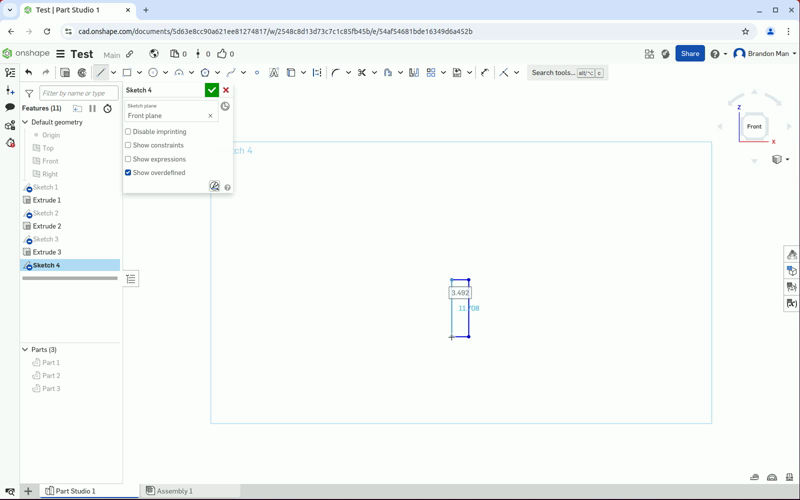
key(esc)
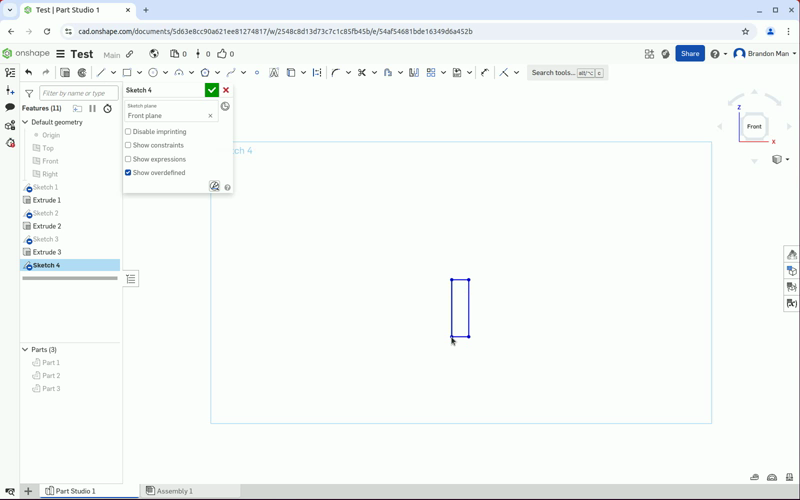
mouse_move(453, 310)
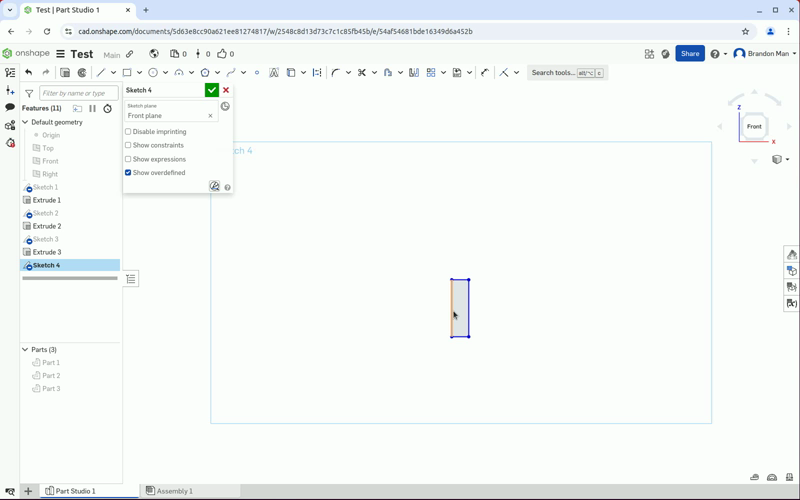
scroll(6)
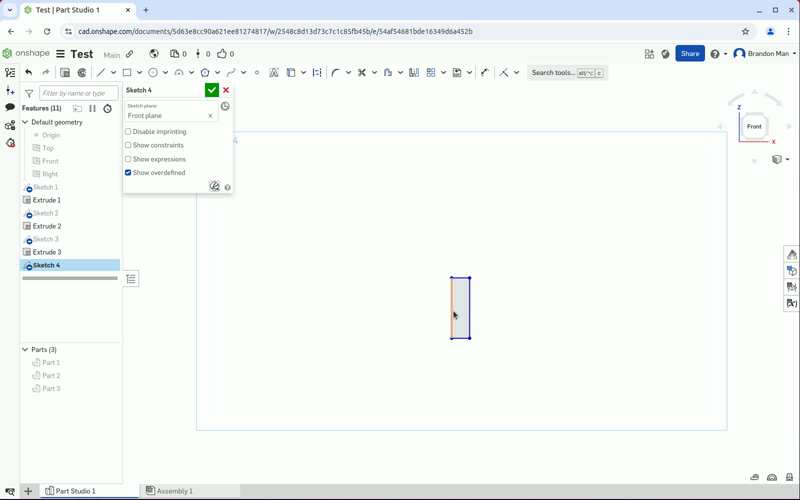
scroll(6)
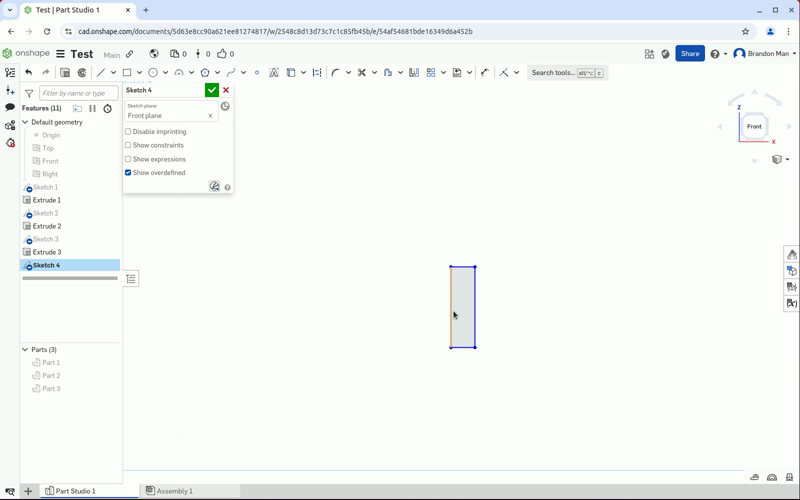
scroll(6)
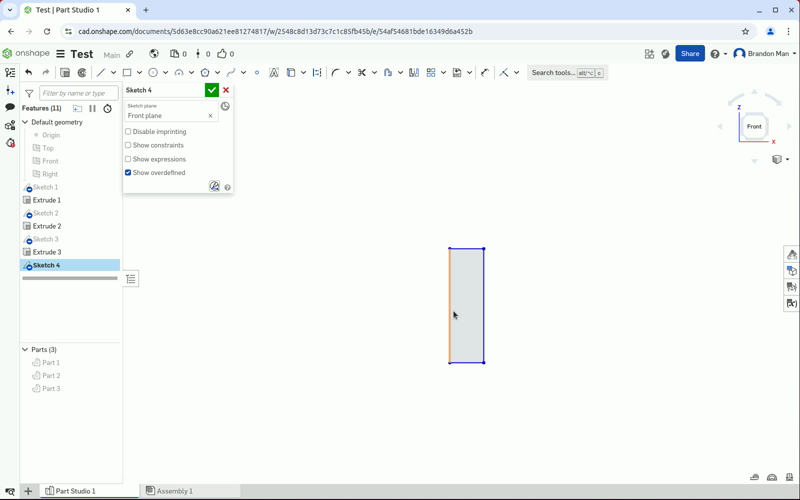
scroll(6)
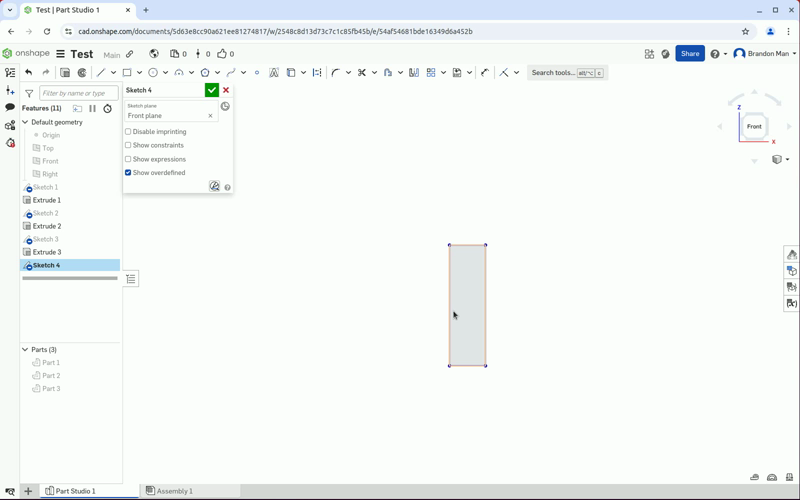
scroll(6)
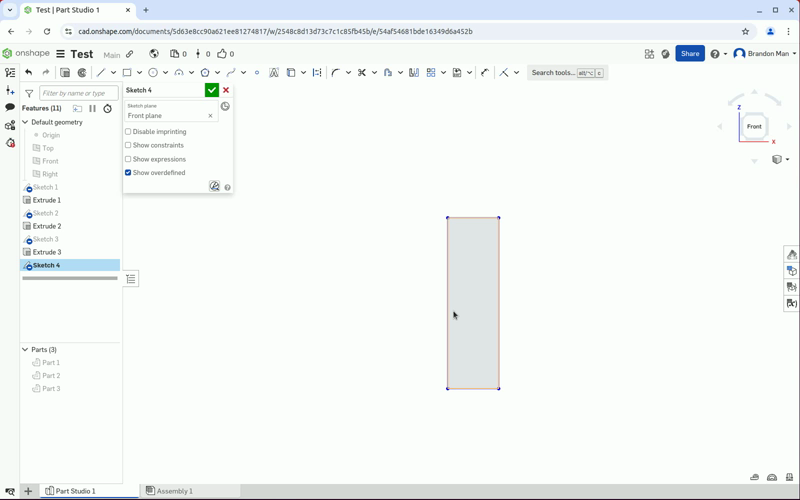
scroll(6)
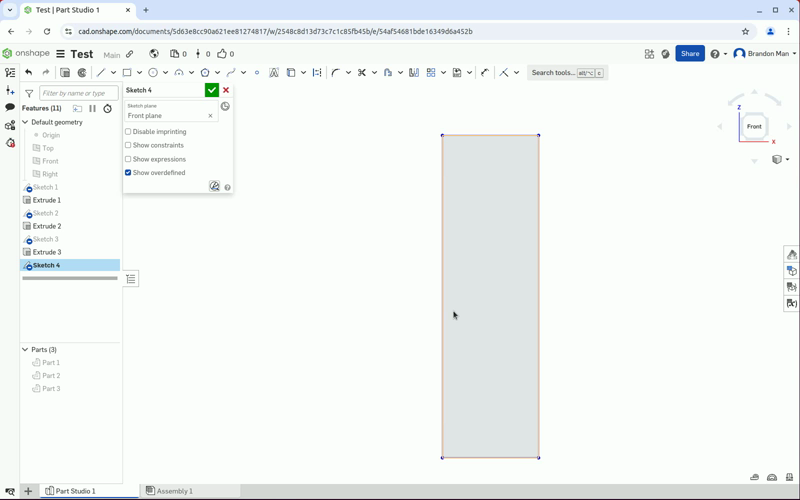
scroll(6)
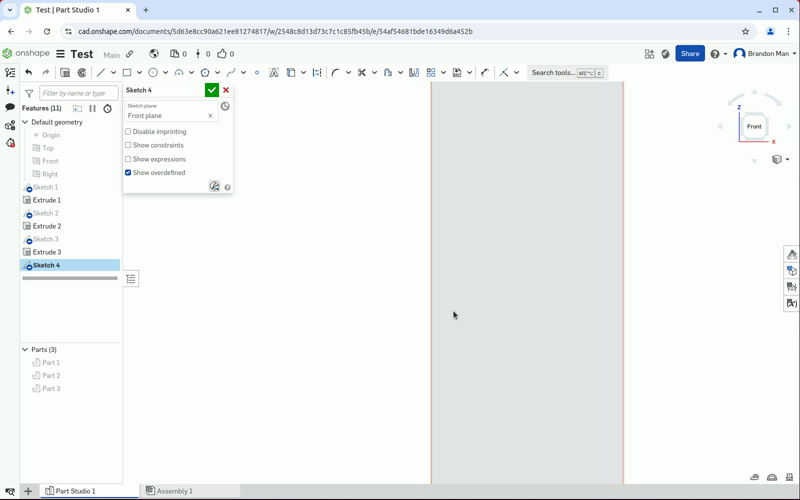
click(453, 310)
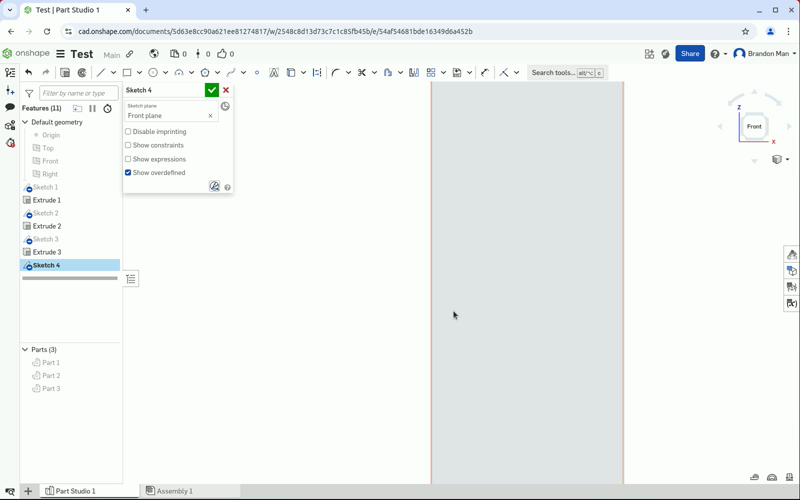
scroll(-6)
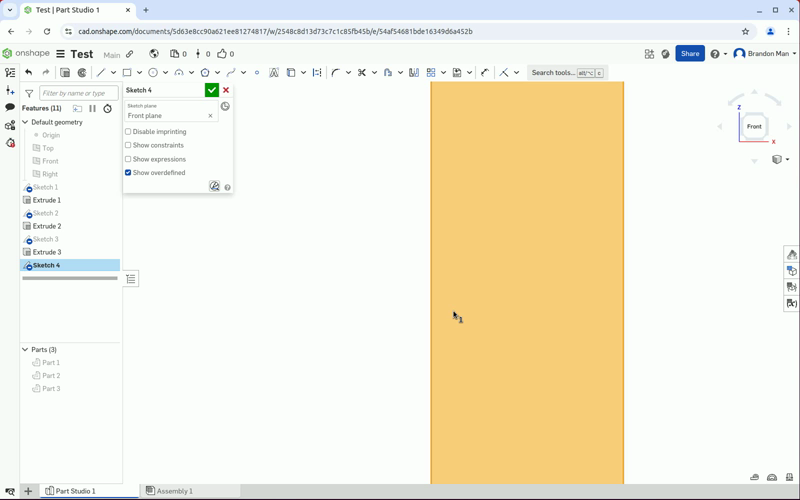
scroll(-6)
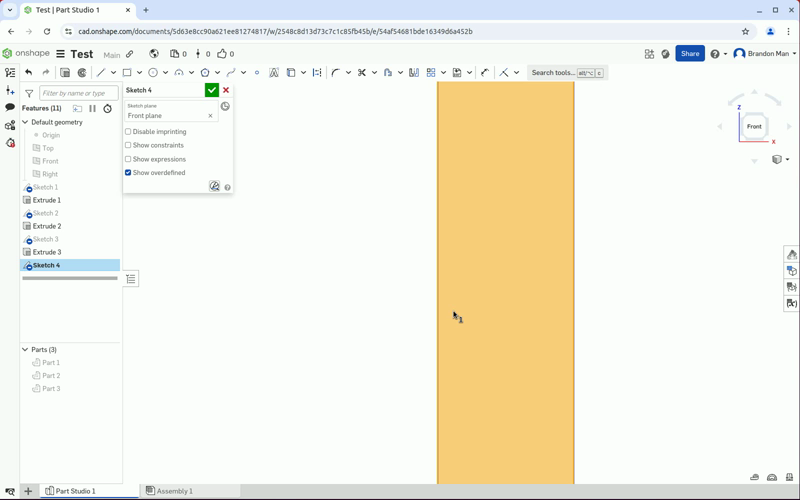
scroll(-6)
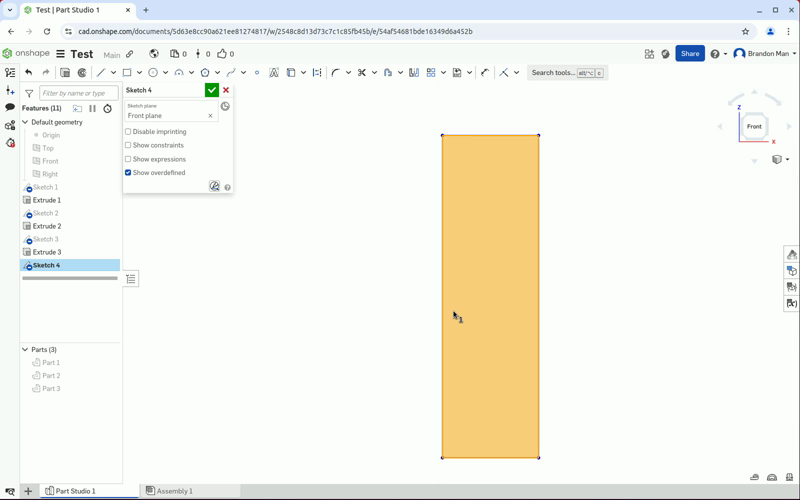
scroll(-6)
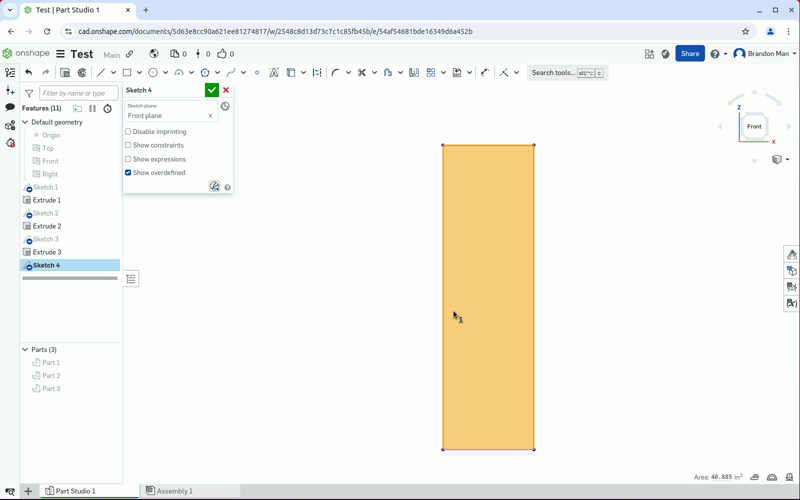
scroll(-6)
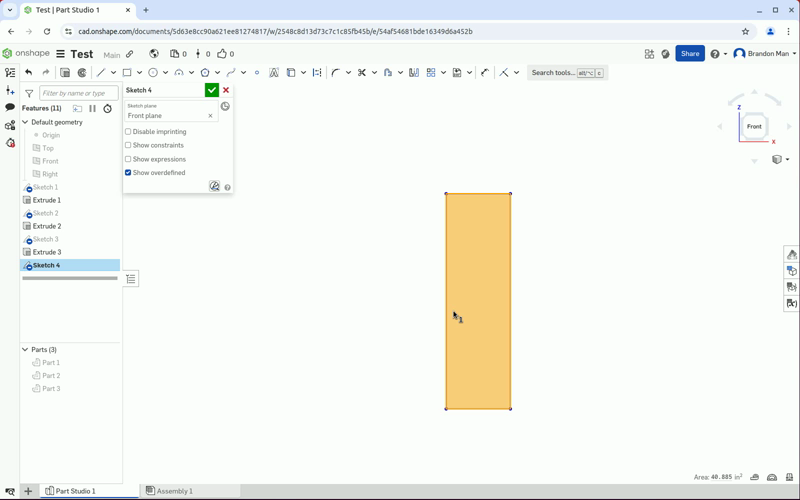
scroll(-6)
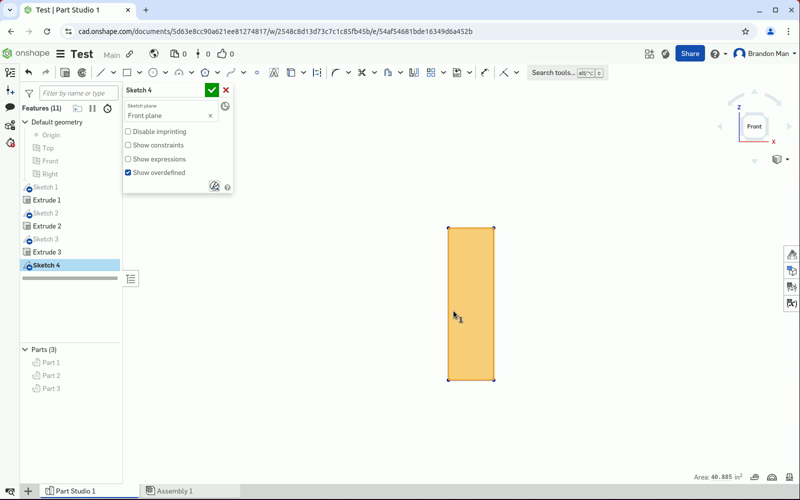
scroll(-6)
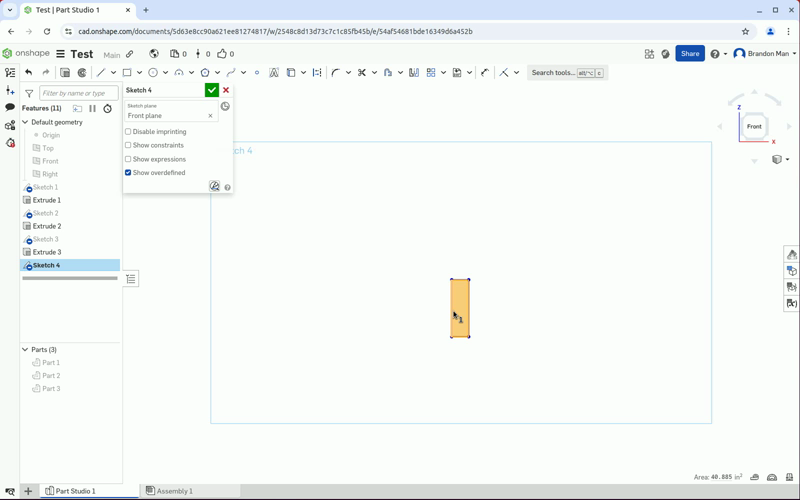
mouse_move(73, 352)
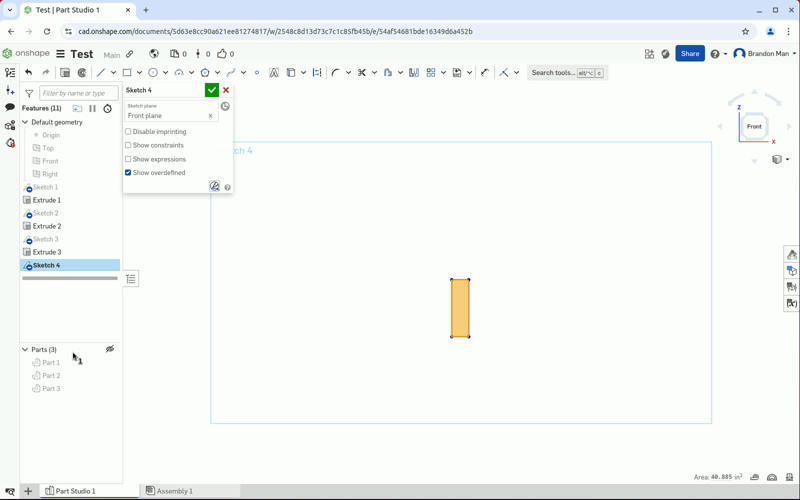
key(shift+y)
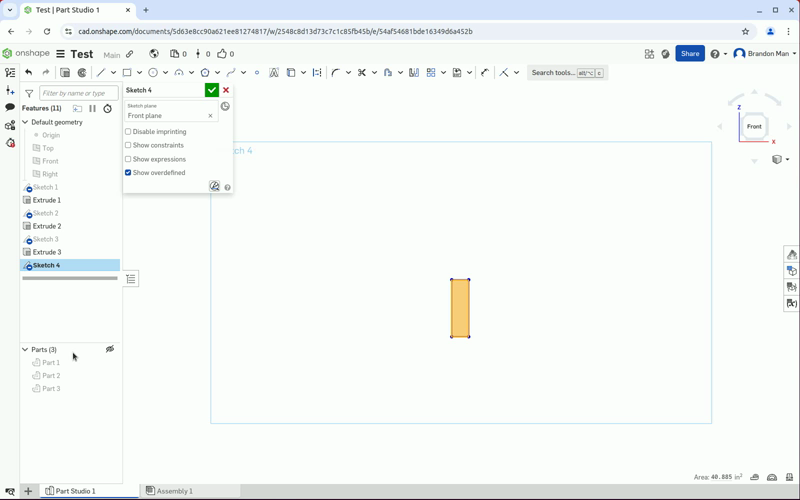
key(shift+e)
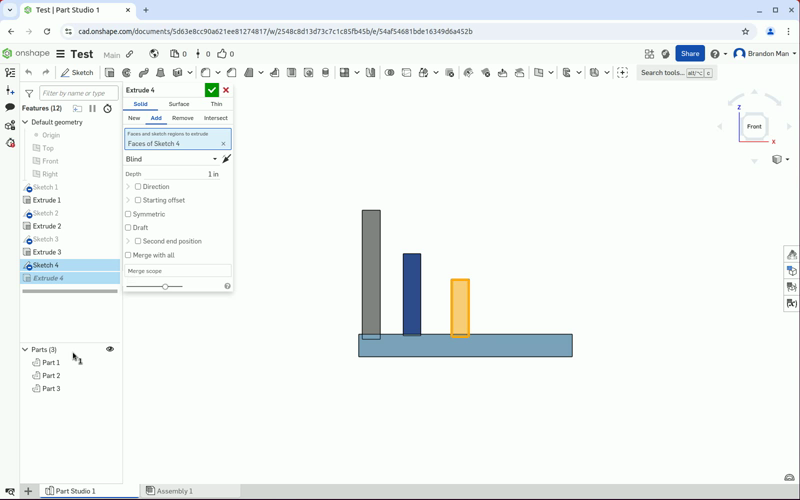
mouse_move(143, 106)
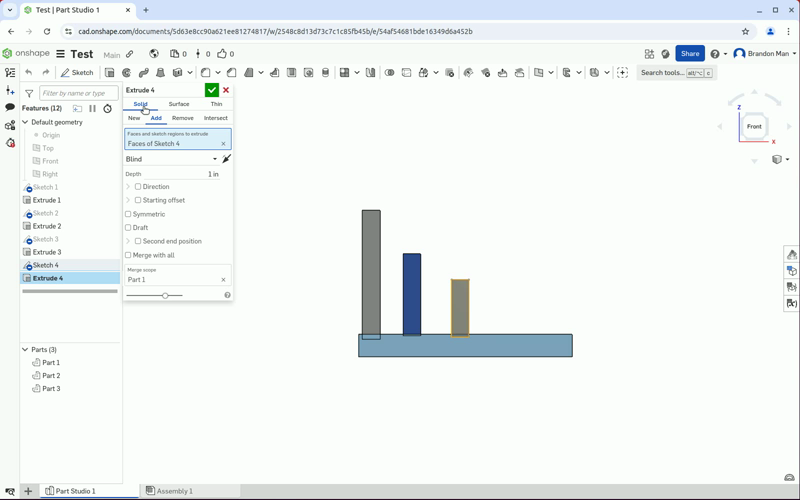
click(143, 106)
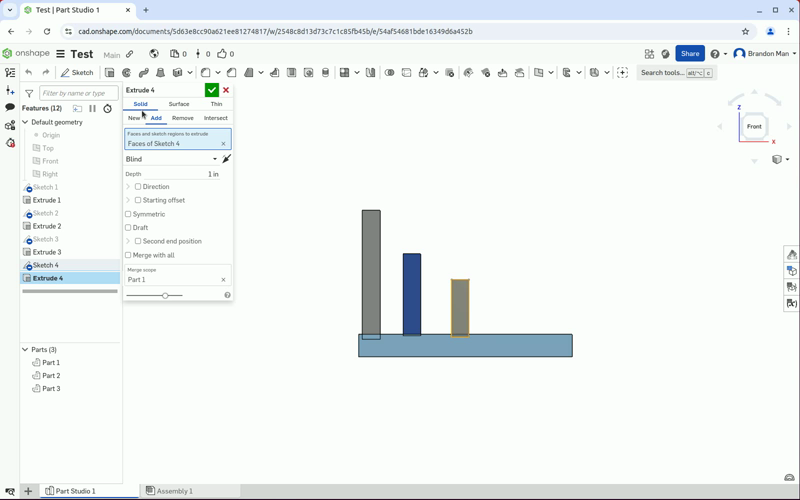
mouse_move(137, 120)
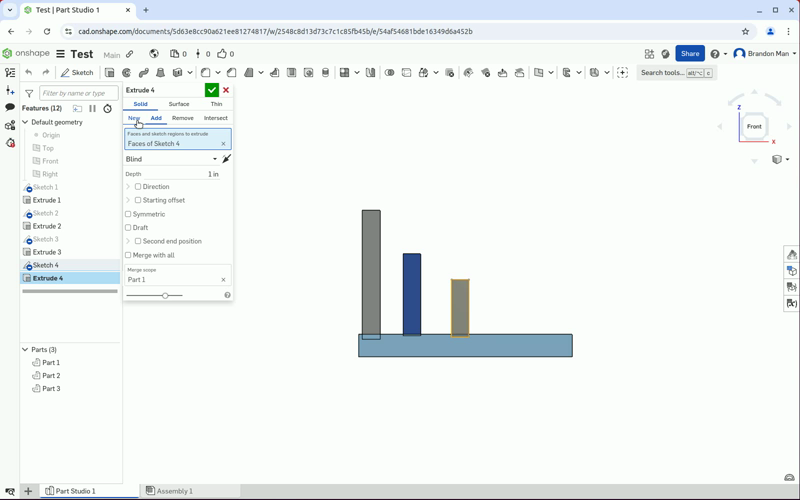
click(137, 120)
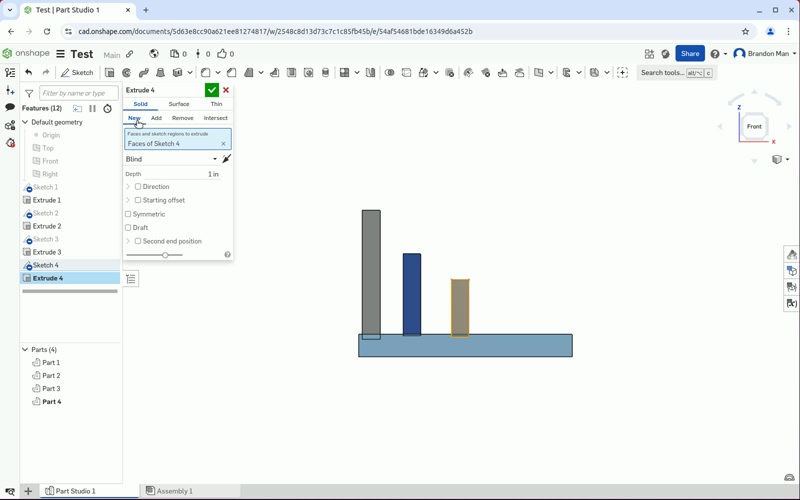
key(tab, 4)
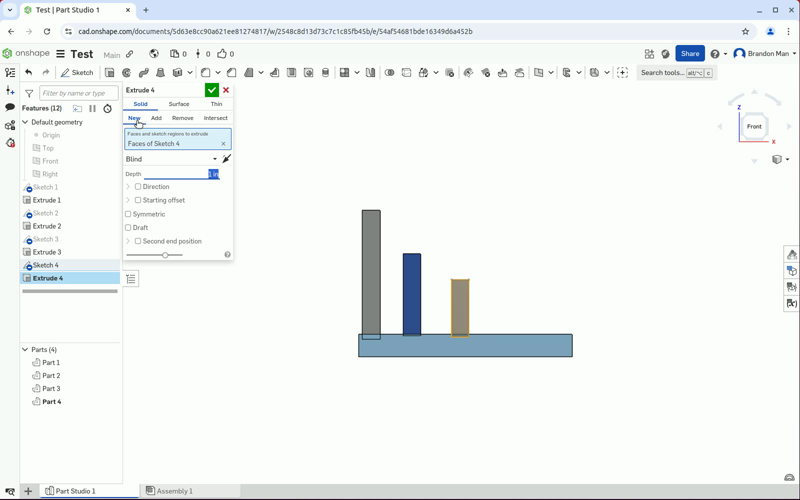
text(22.145)
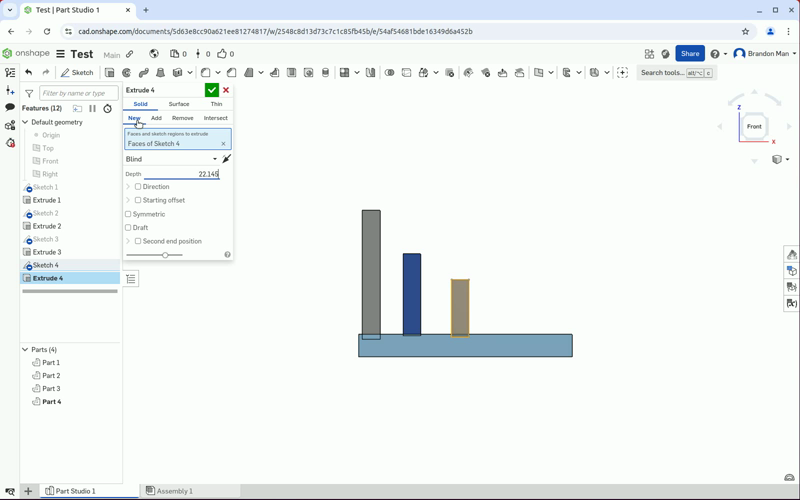
key(enter)
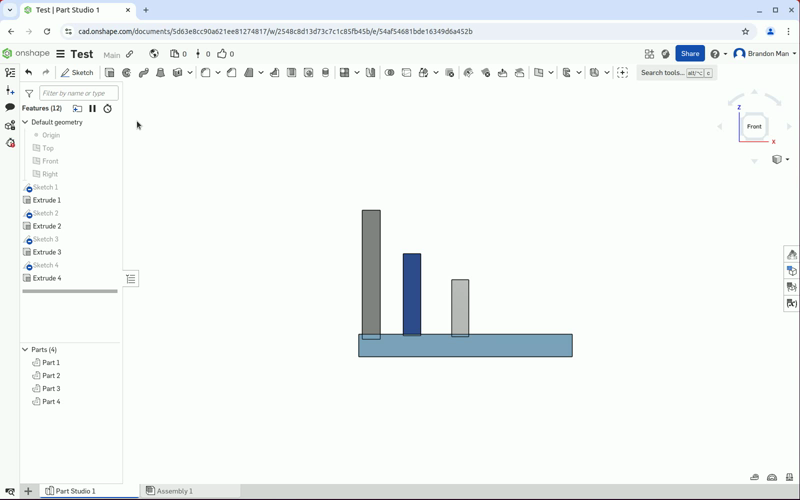
key(shift+h)
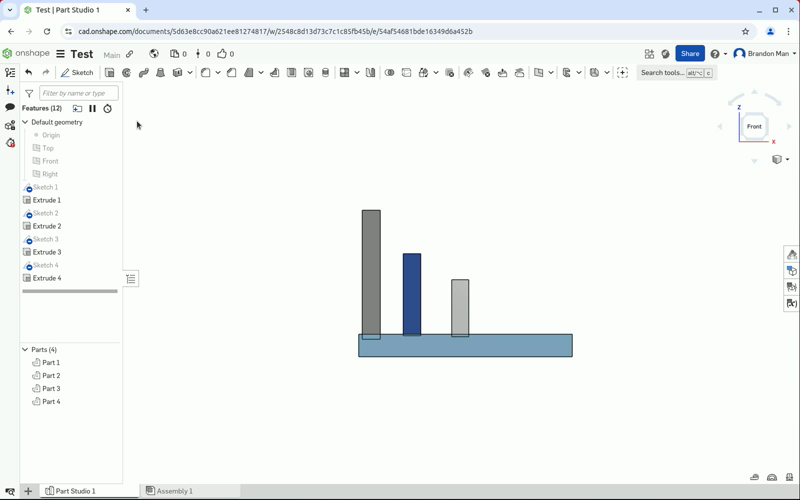
key(shift+h)
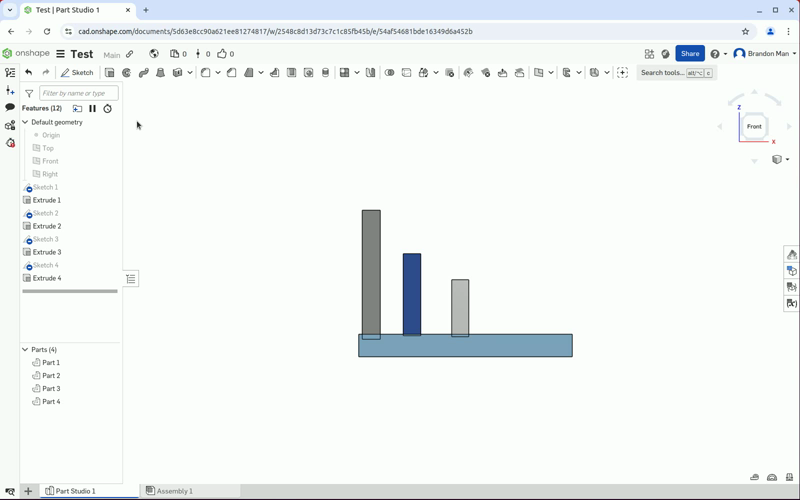
mouse_move(73, 189)
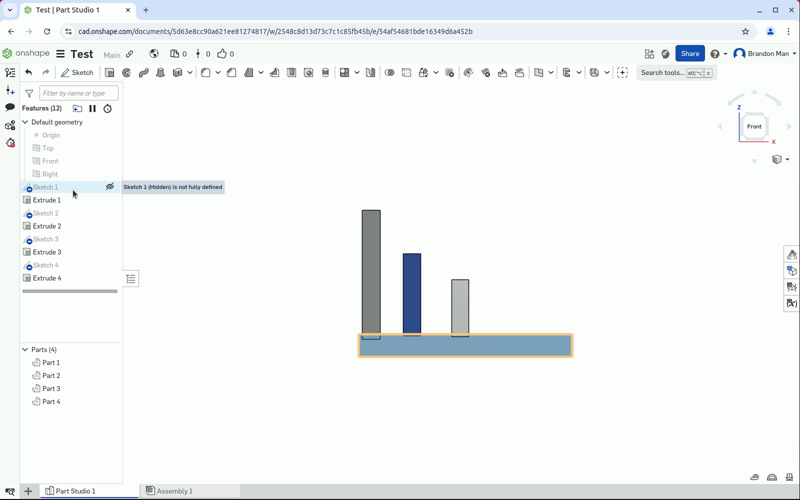
click(73, 189)
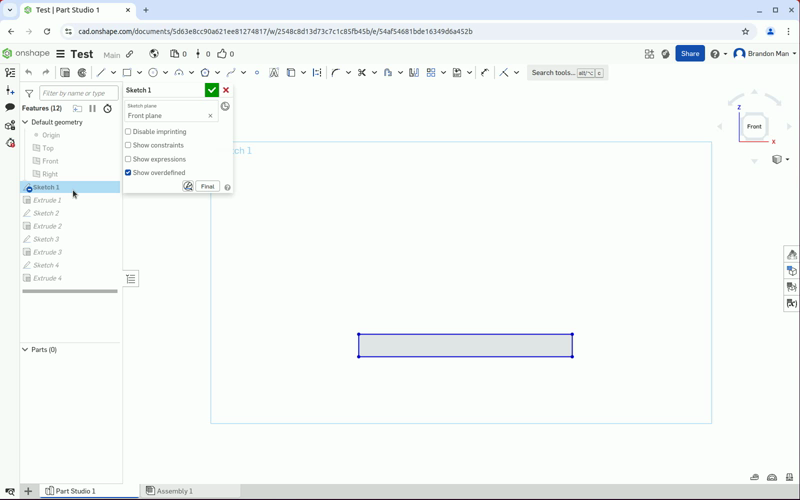
mouse_move(229, 92)
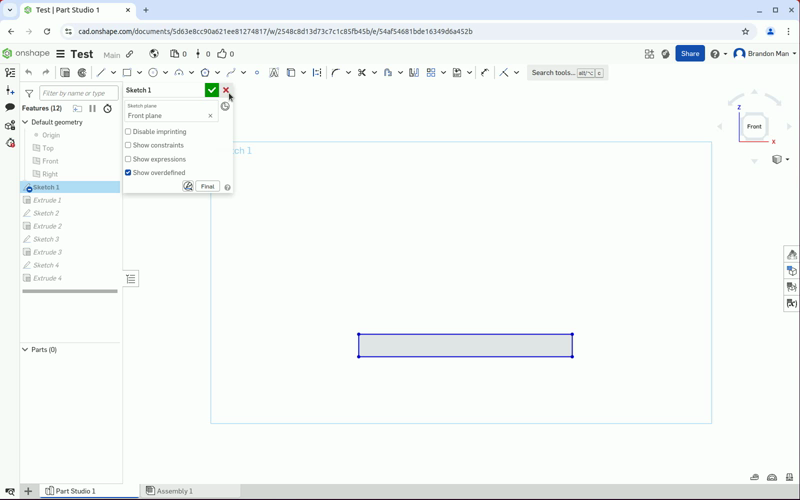
click(229, 92)
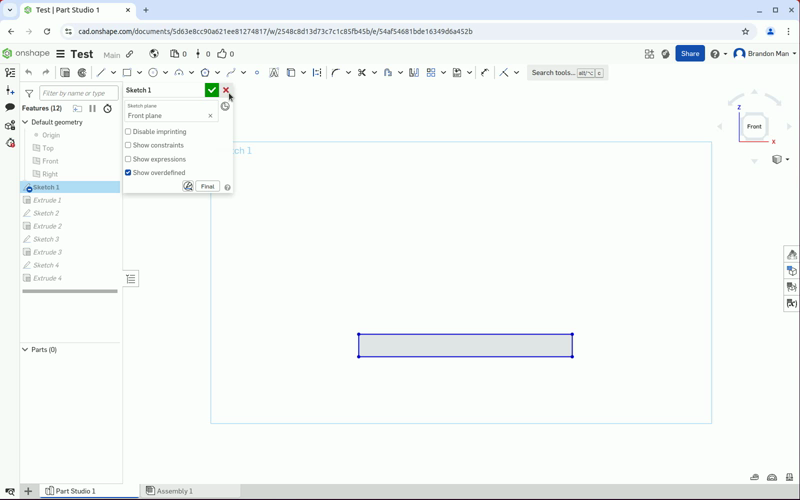
key(shift+s)
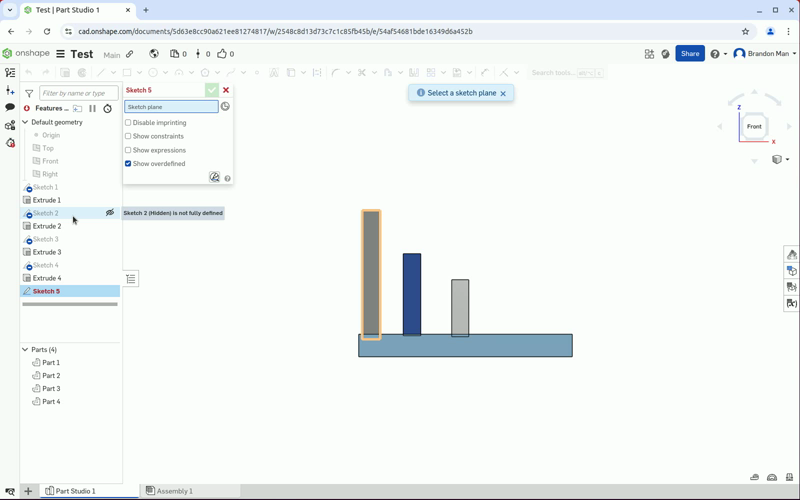
scroll(3)
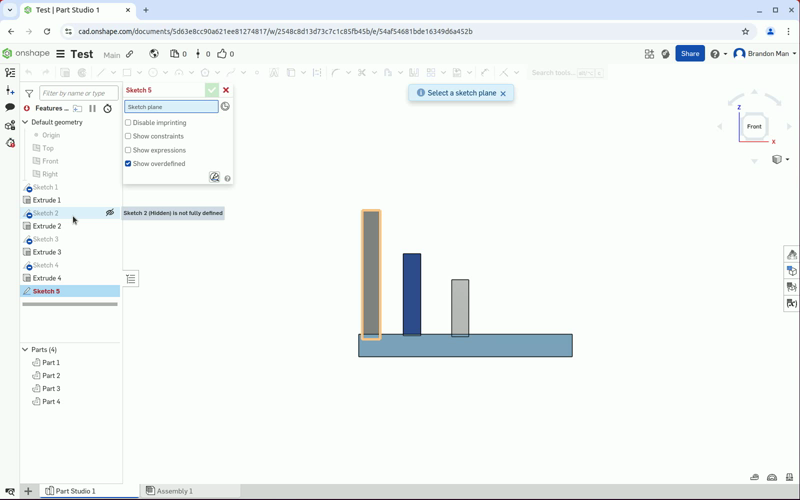
mouse_move(73, 163)
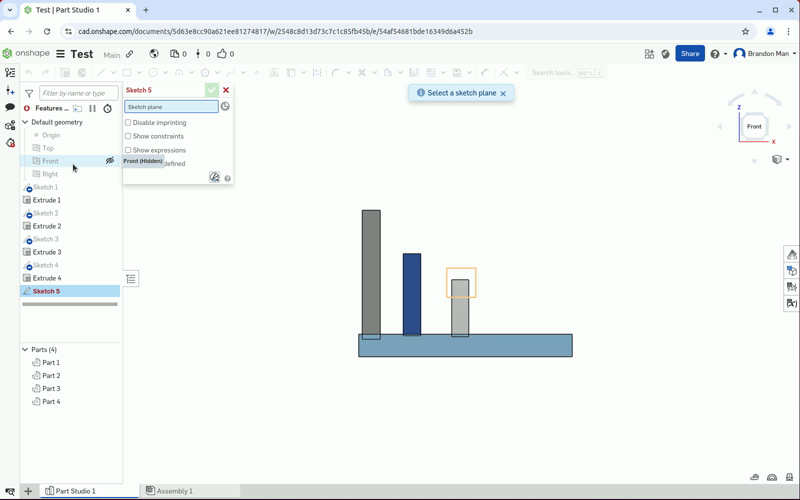
click(73, 163)
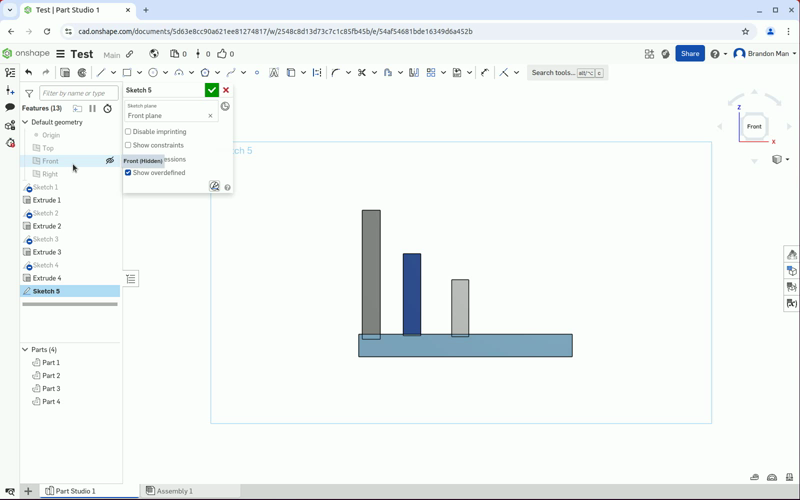
mouse_move(73, 352)
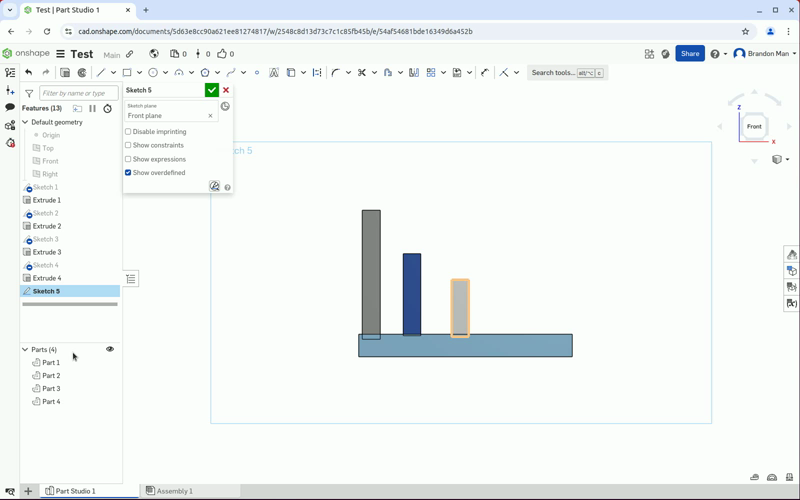
key(y)
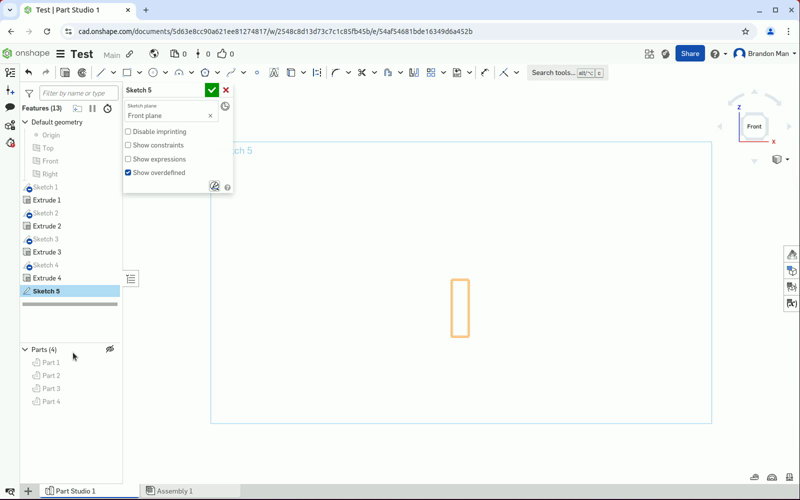
key(l)
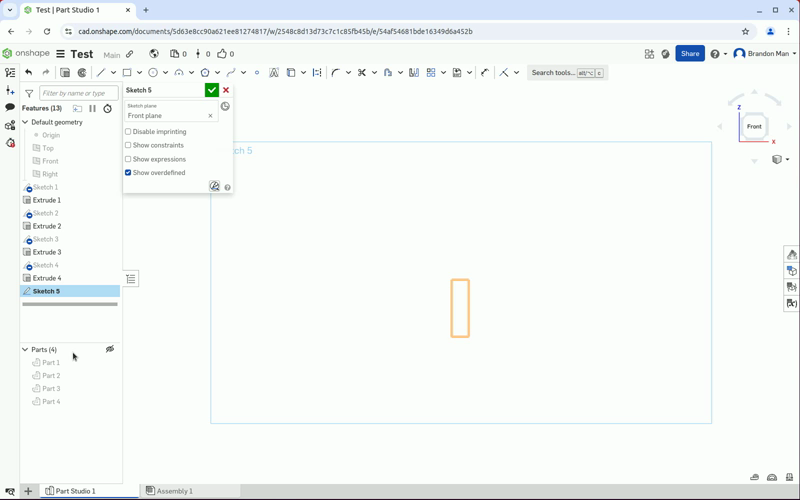
key_down(shift)
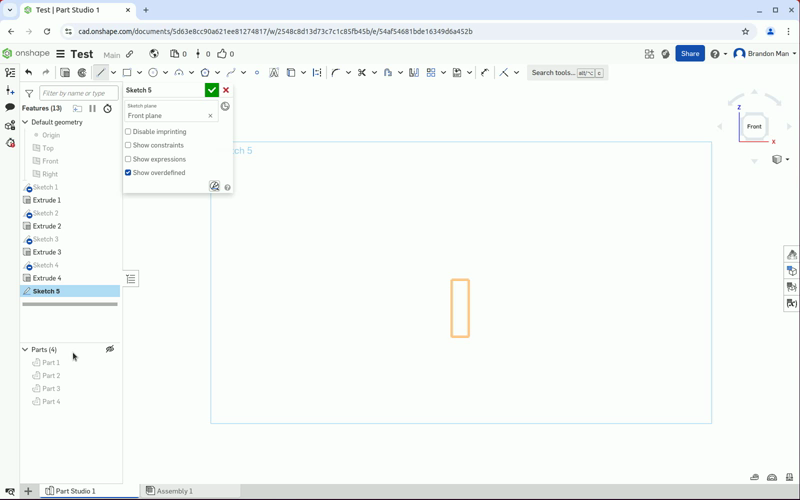
mouse_move(501, 337)
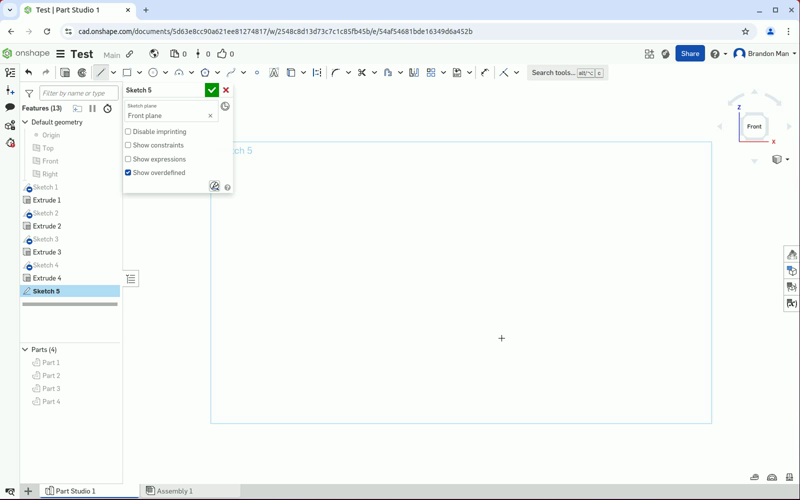
click(501, 337)
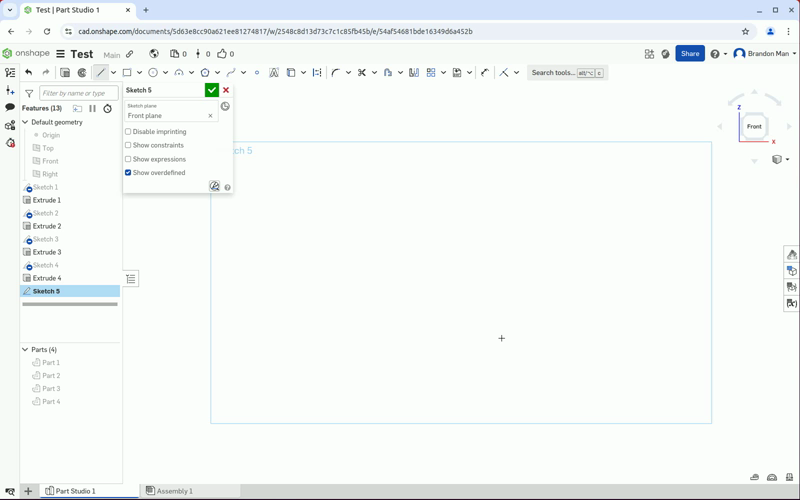
key_up(shift)
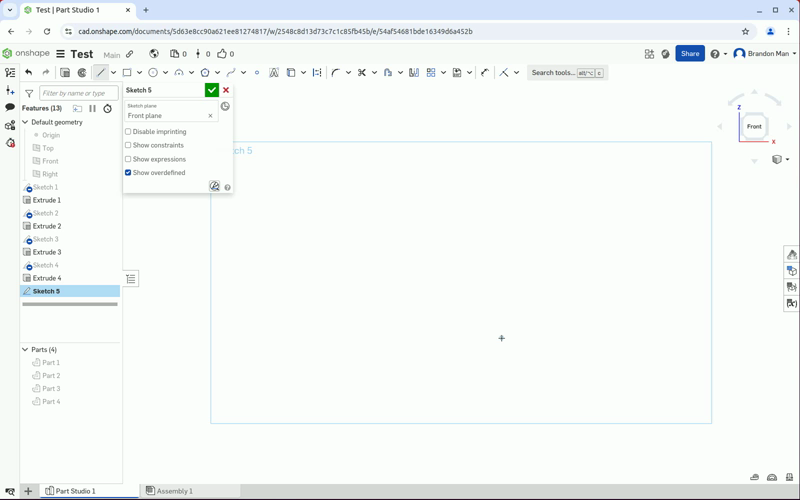
key_down(shift)
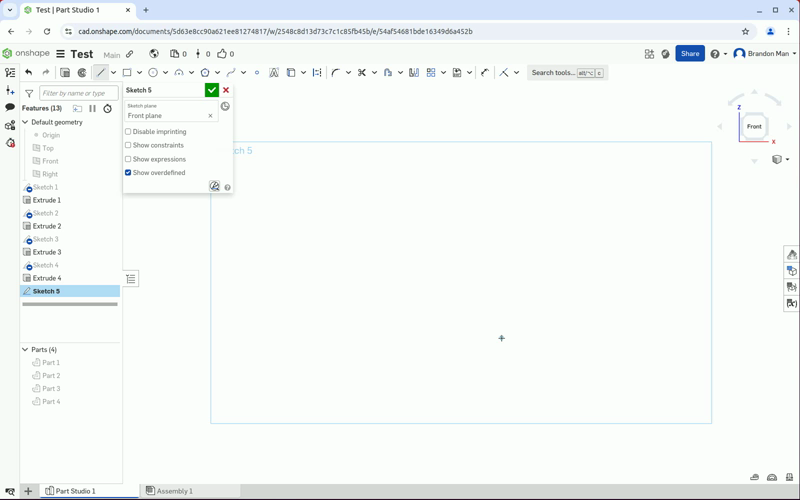
mouse_move(531, 337)
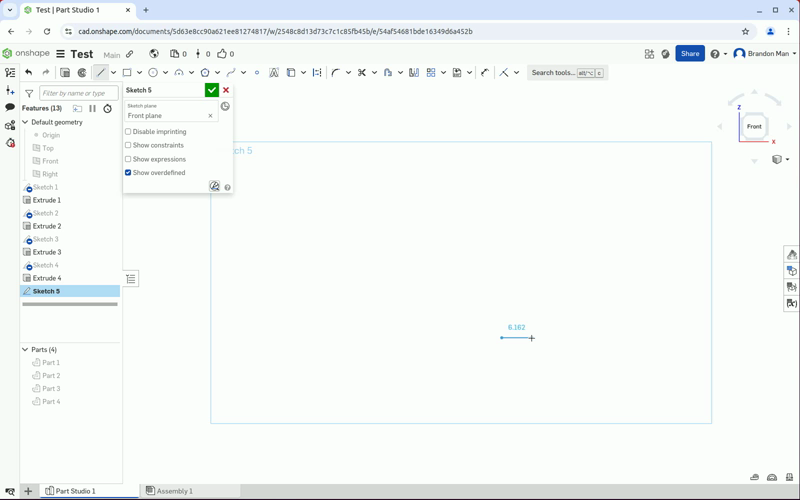
mouse_move(519, 337)
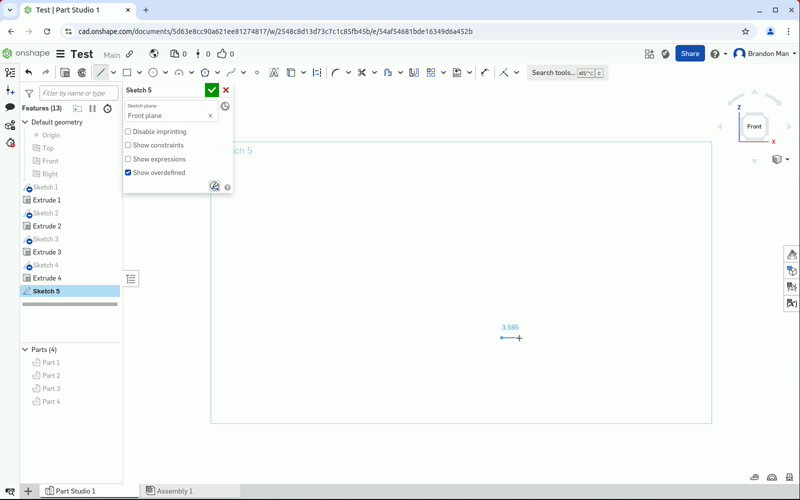
click(519, 337)
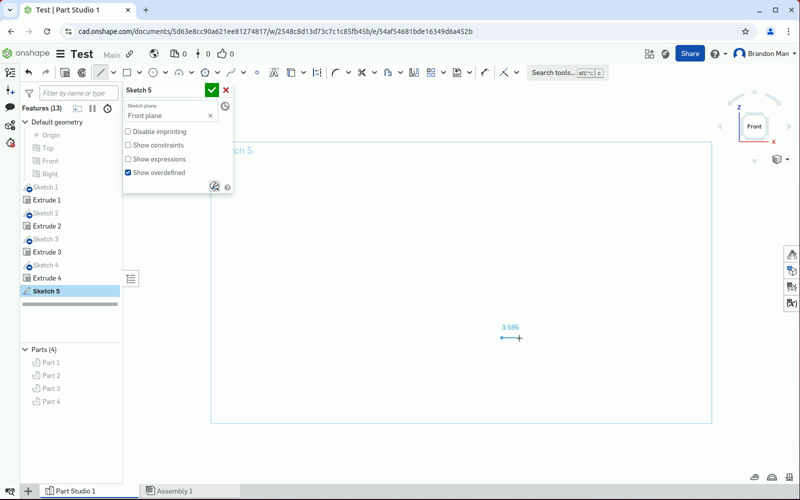
key_up(shift)
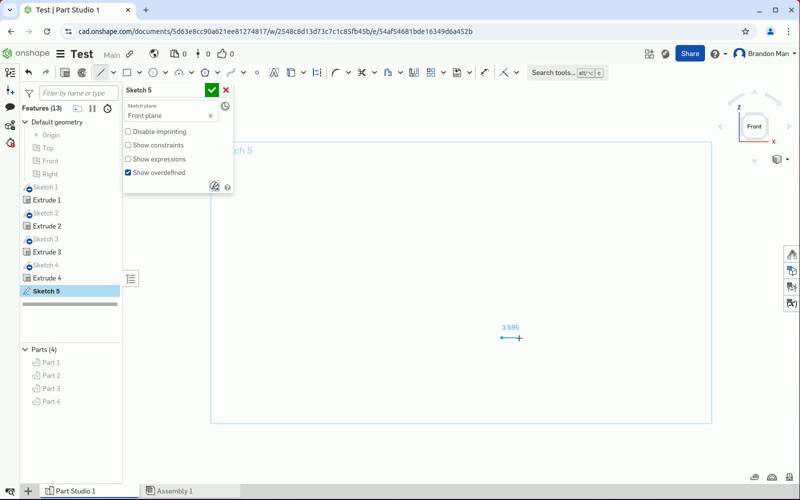
key_down(shift)
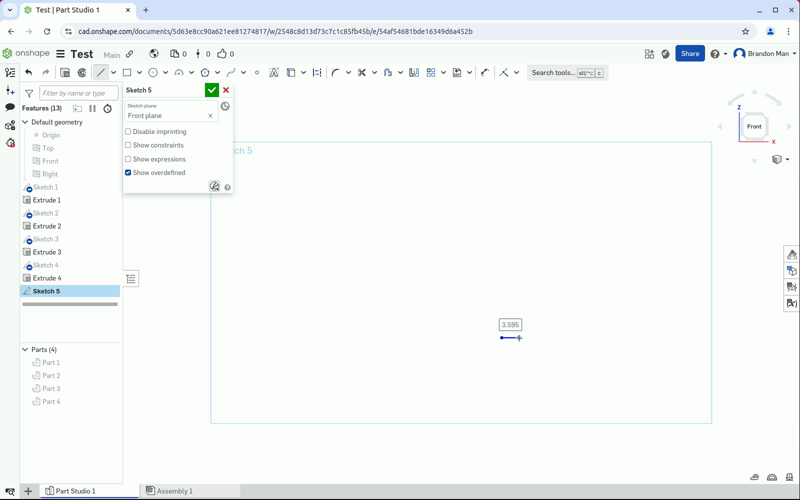
mouse_move(549, 337)
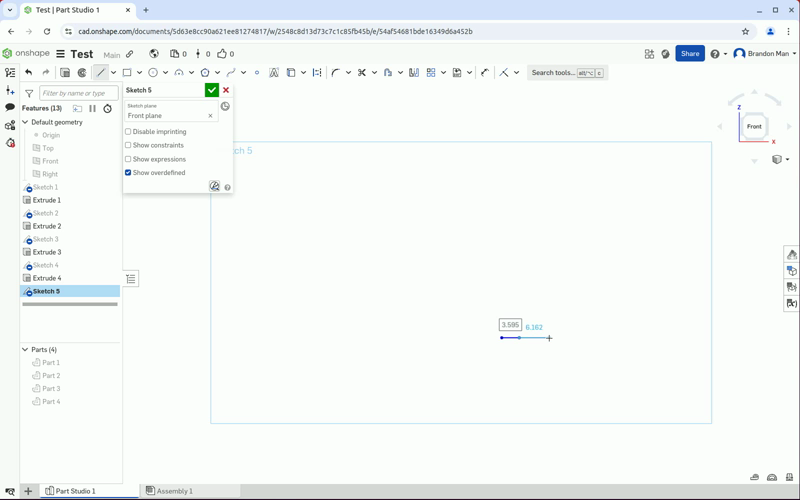
mouse_move(519, 311)
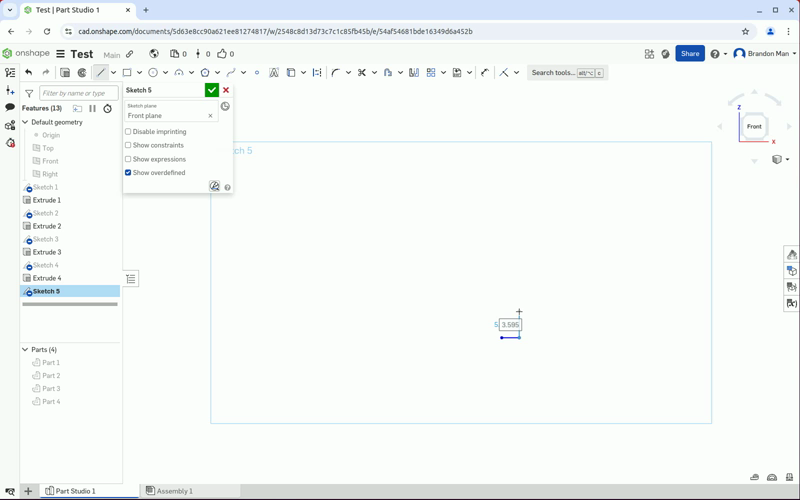
click(519, 311)
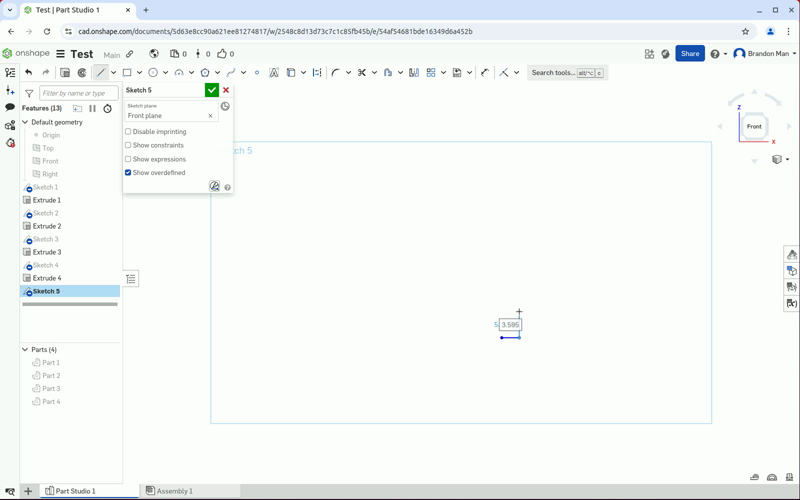
key_up(shift)
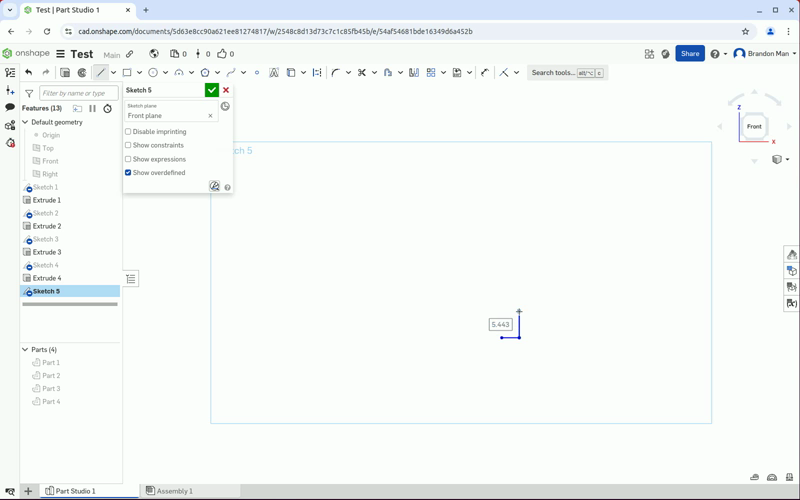
key_down(shift)
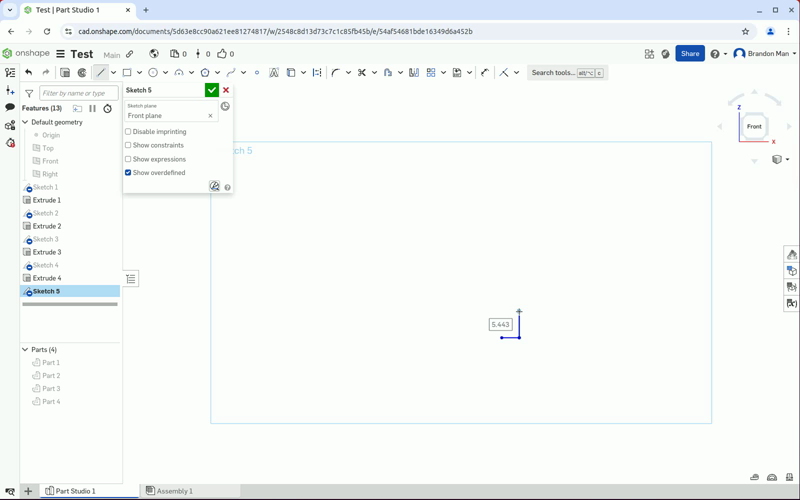
mouse_move(549, 311)
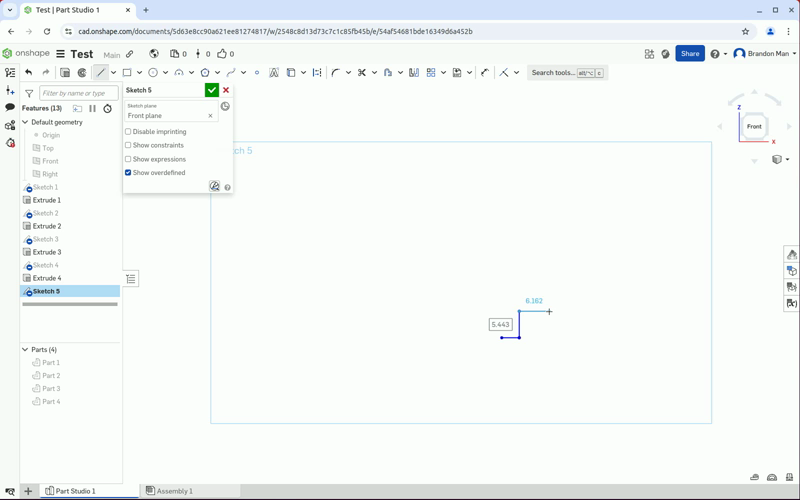
mouse_move(501, 311)
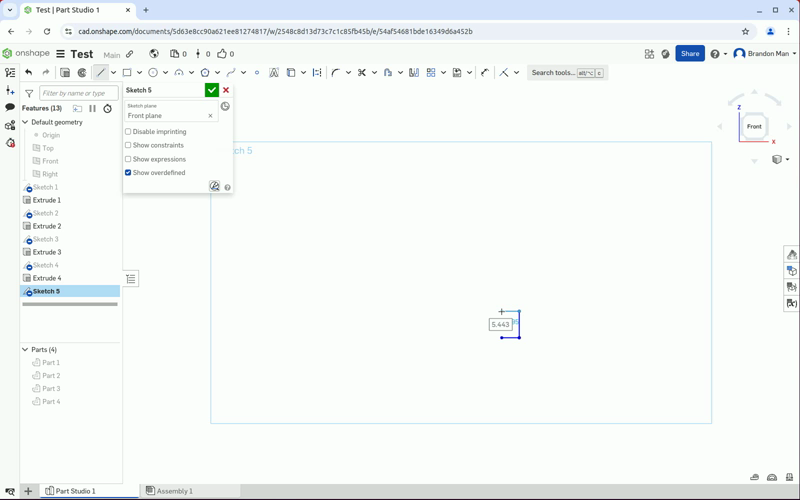
click(501, 311)
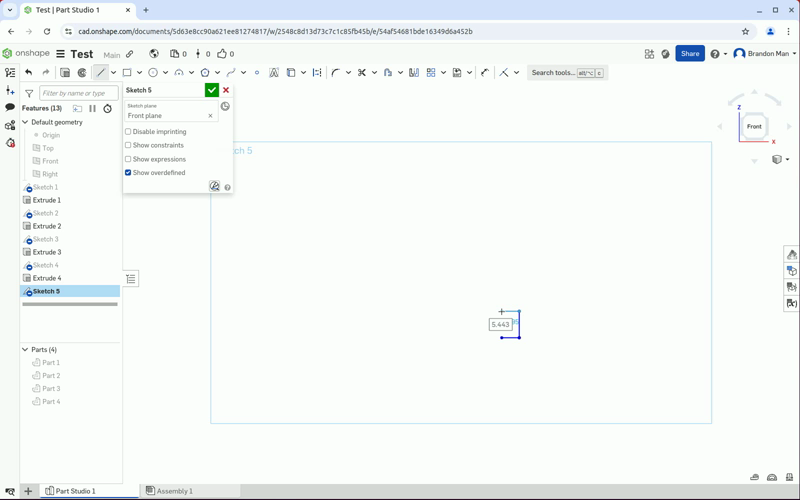
key_up(shift)
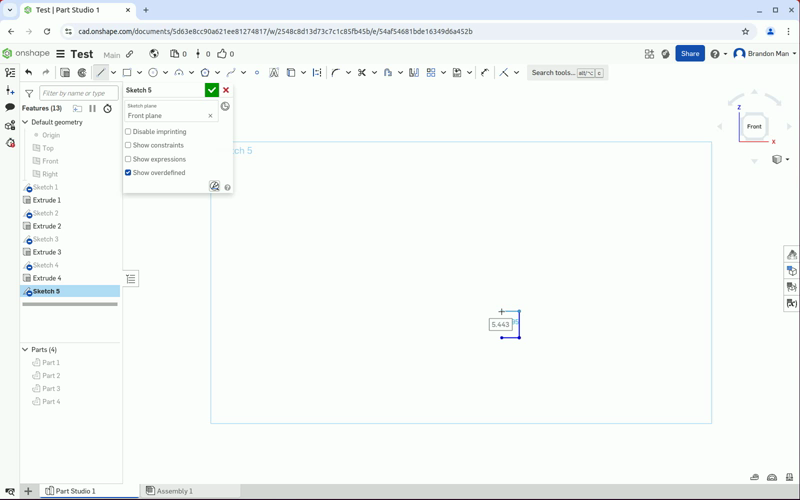
mouse_move(531, 311)
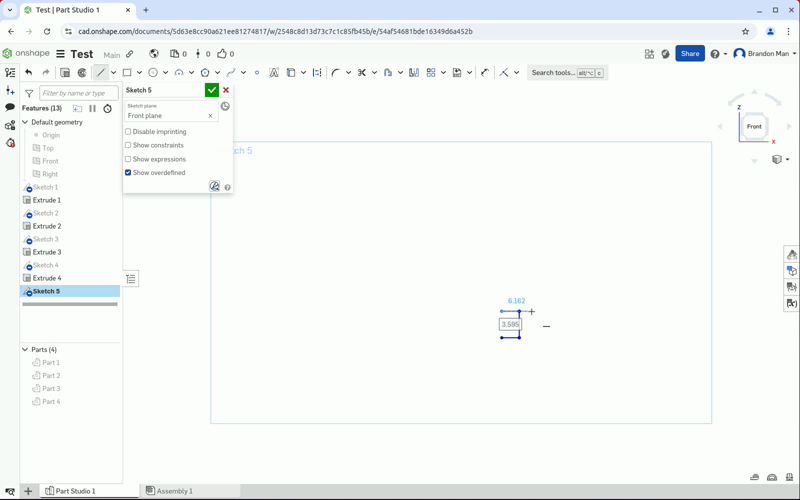
key_down(shift)
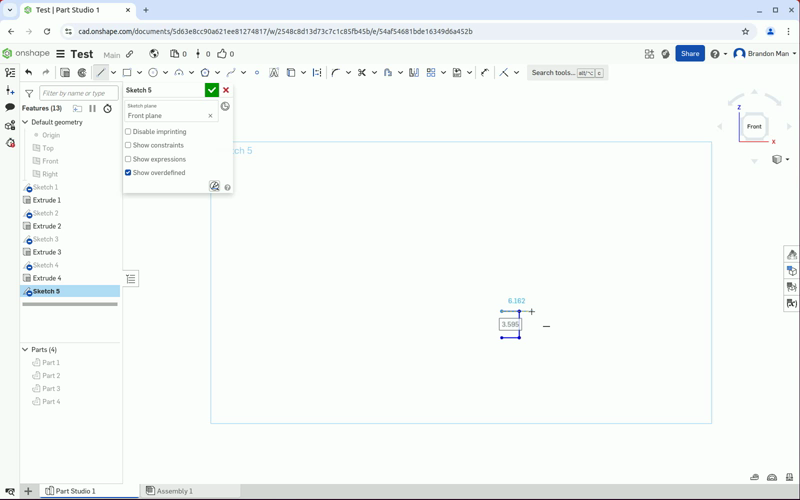
mouse_move(501, 337)
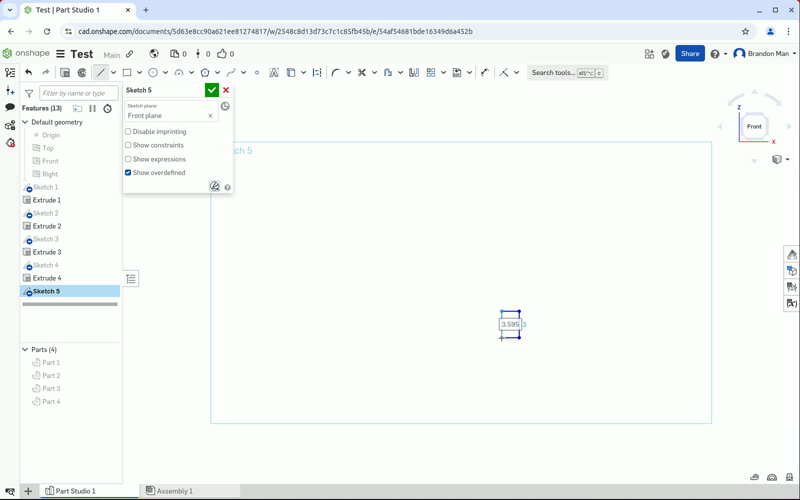
key_up(shift)
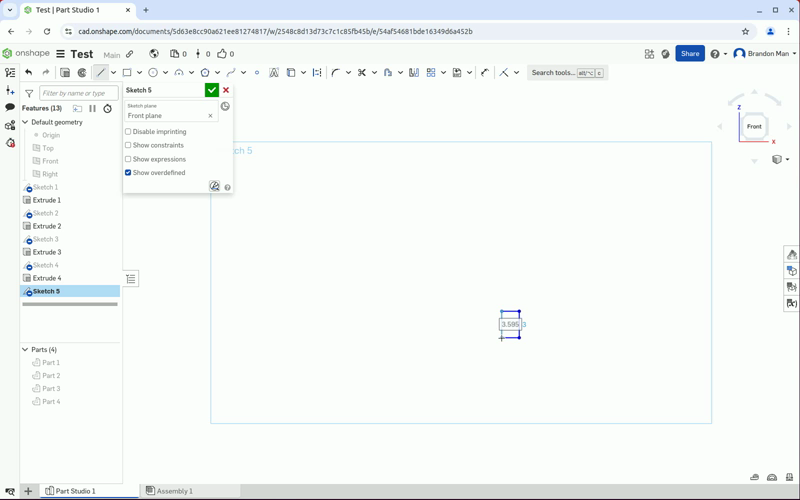
click(501, 337)
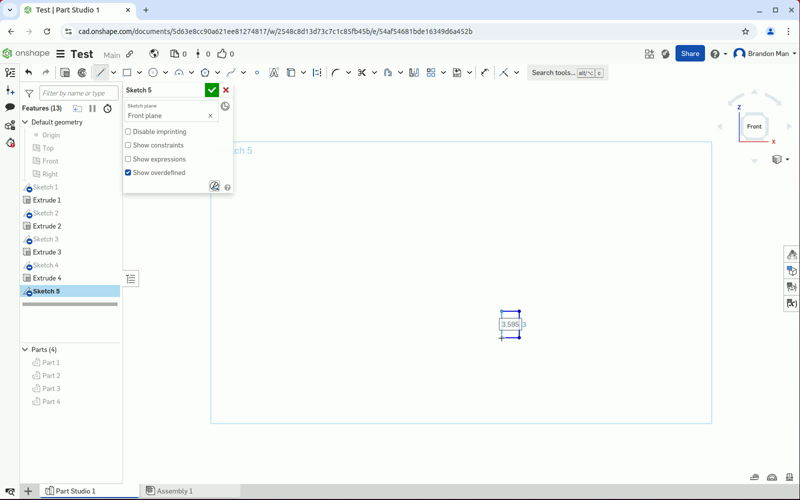
key(esc)
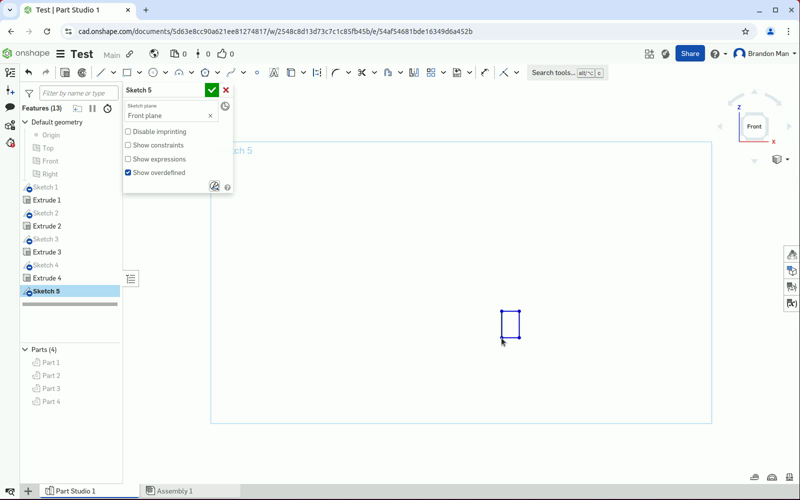
mouse_move(506, 312)
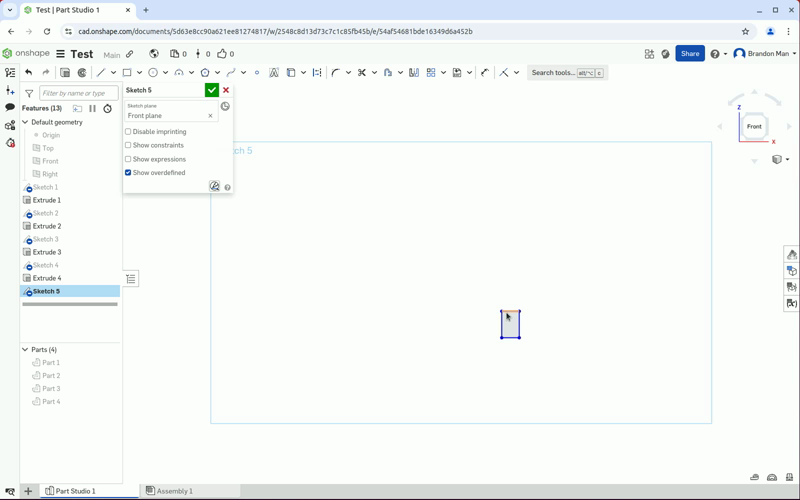
scroll(6)
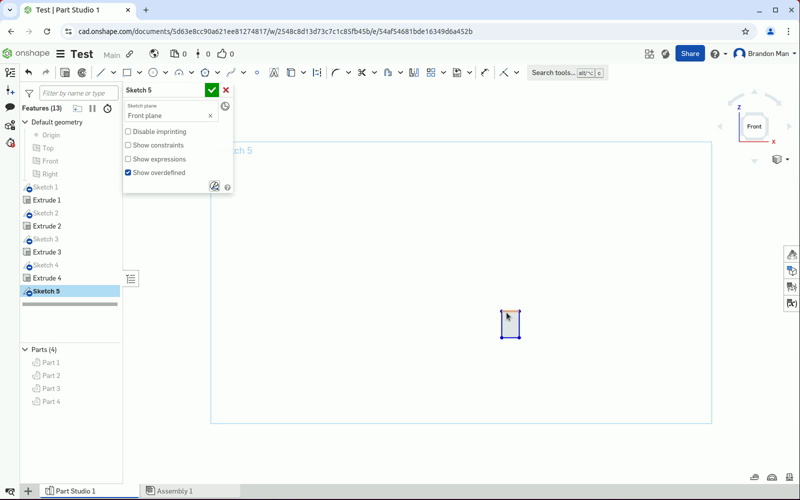
scroll(6)
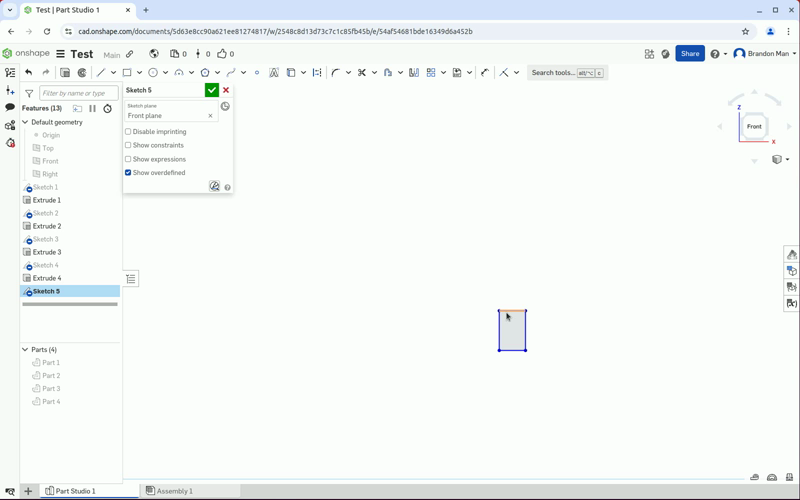
scroll(6)
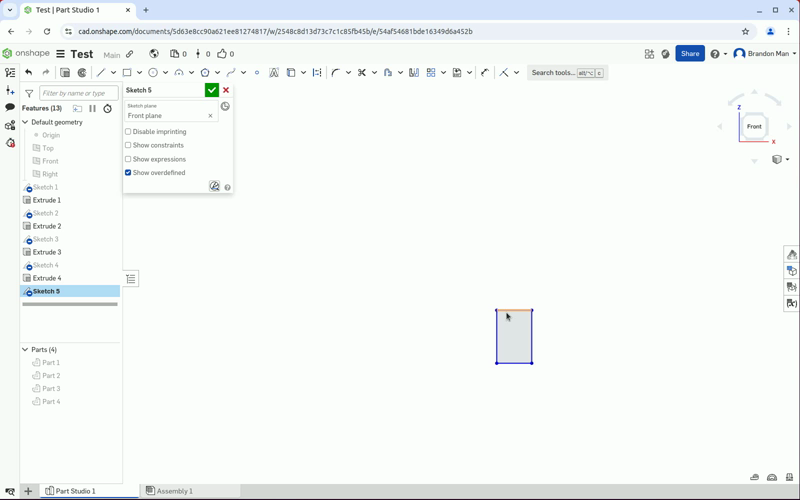
scroll(6)
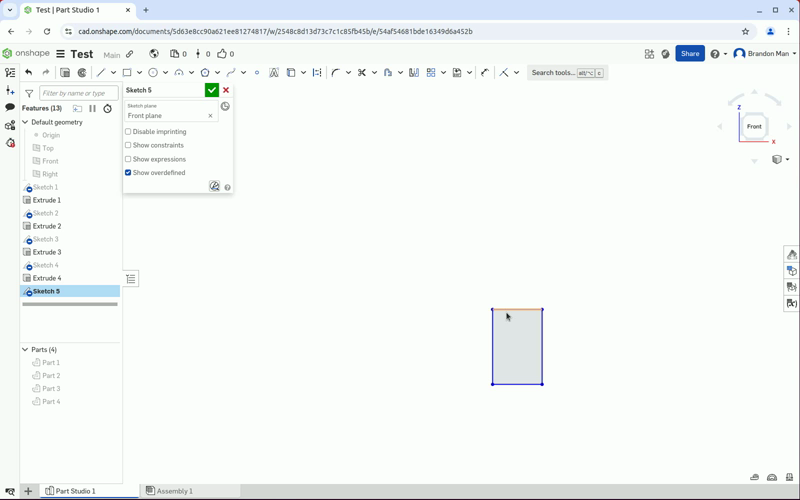
scroll(6)
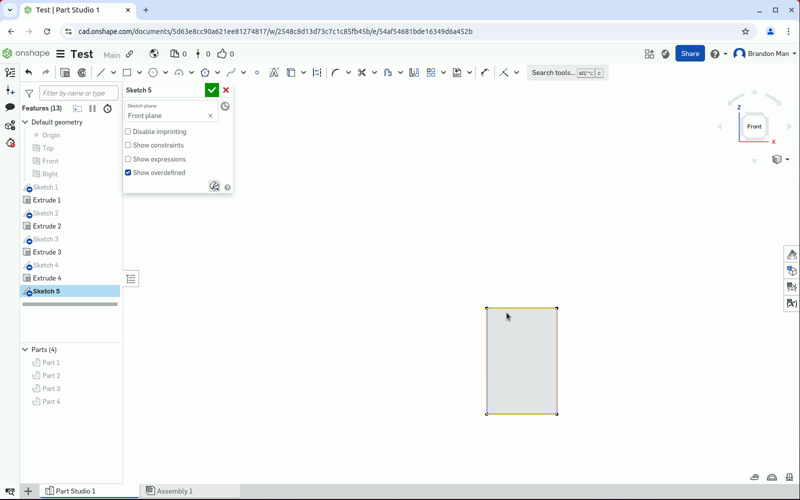
scroll(6)
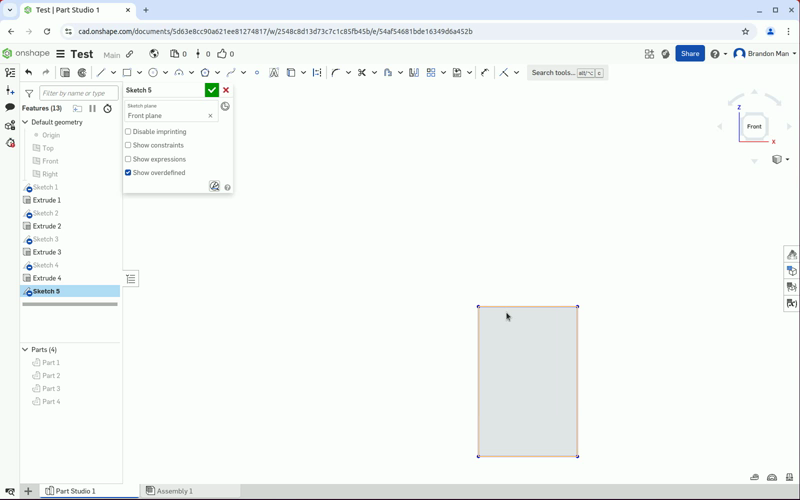
scroll(6)
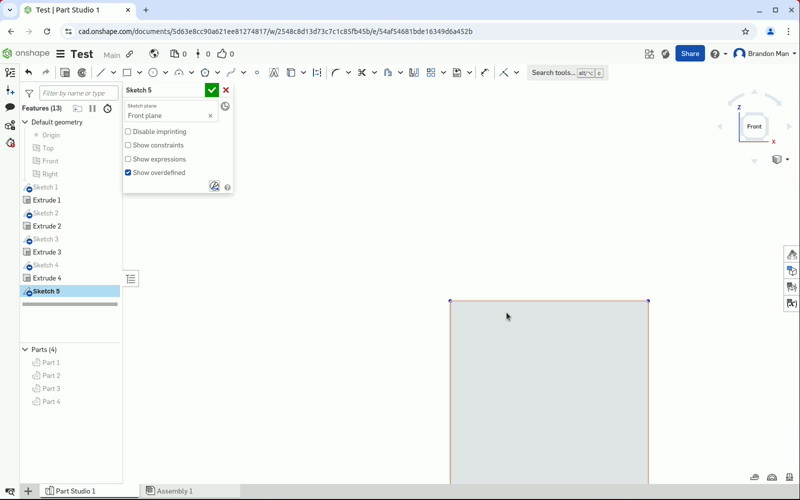
click(506, 312)
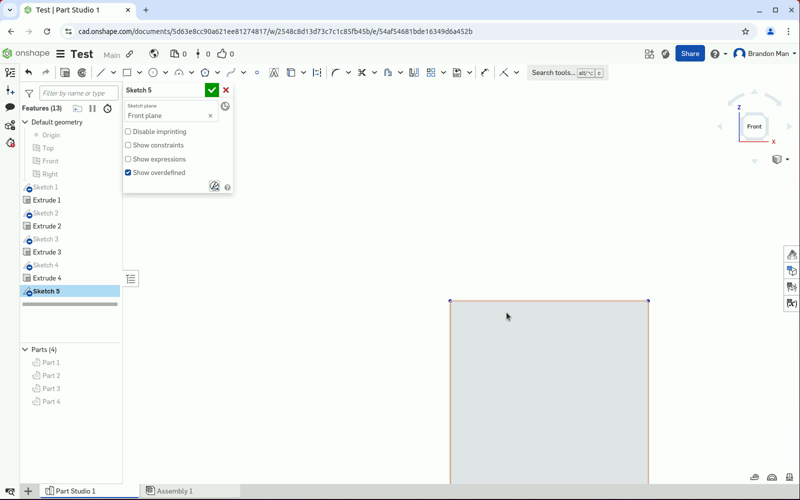
scroll(-6)
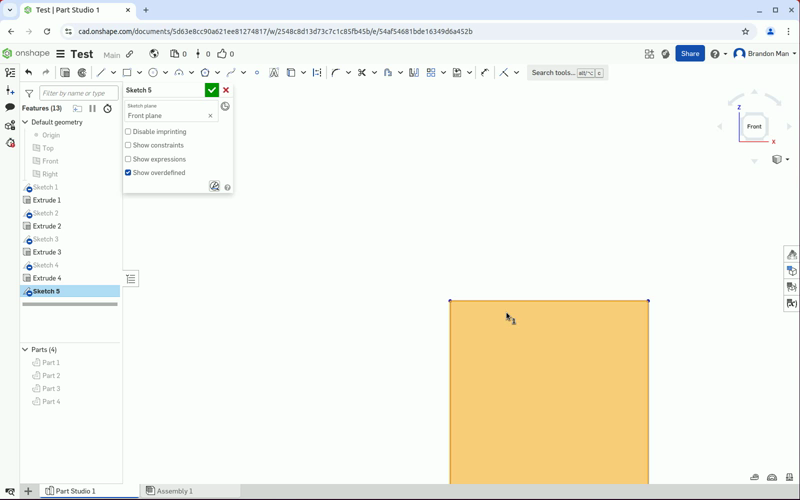
scroll(-6)
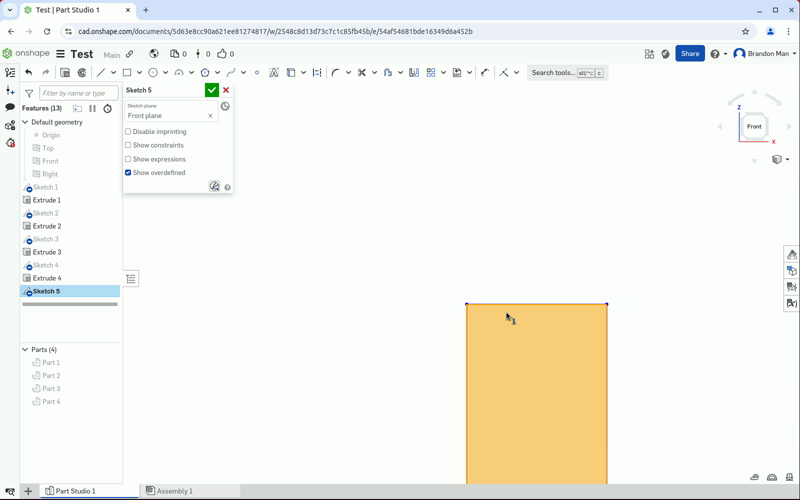
scroll(-6)
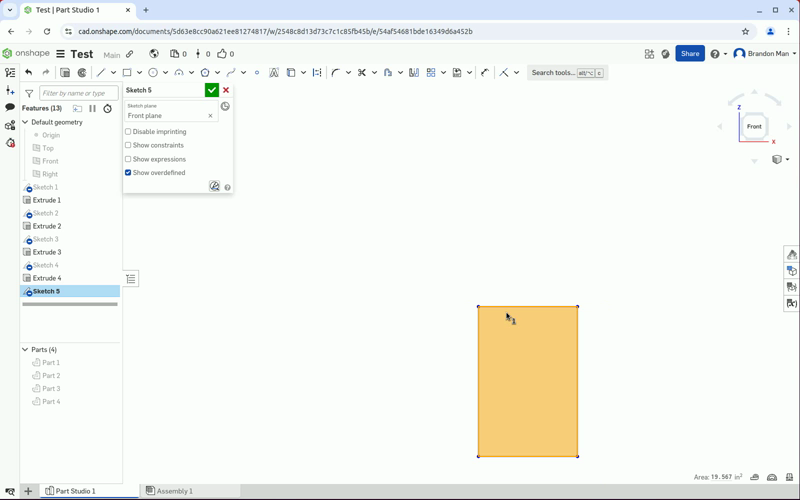
scroll(-6)
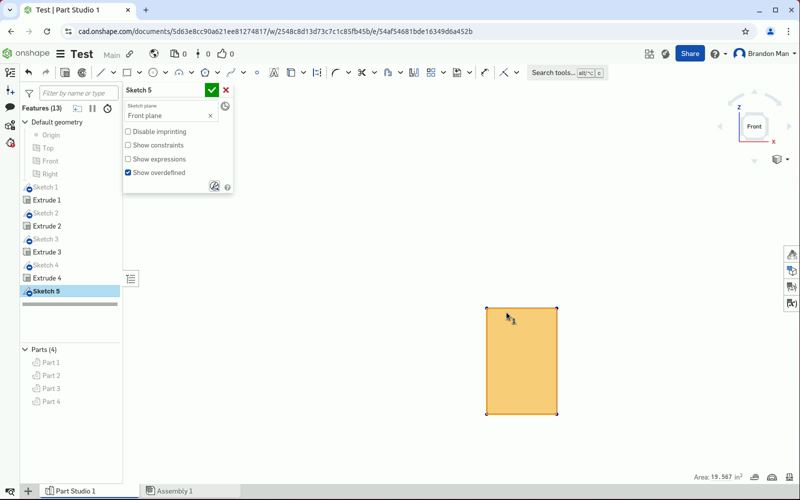
scroll(-6)
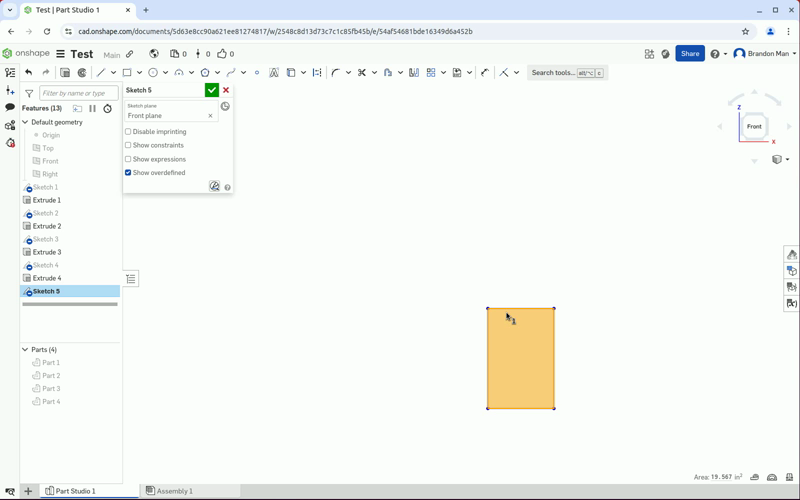
scroll(-6)
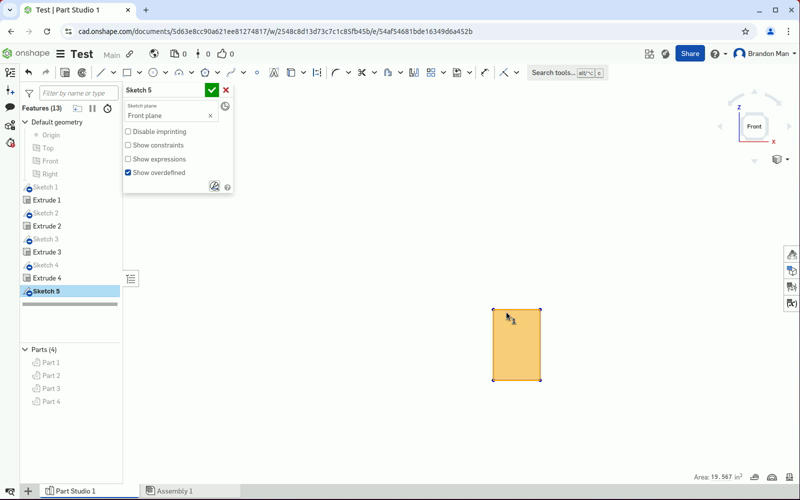
scroll(-6)
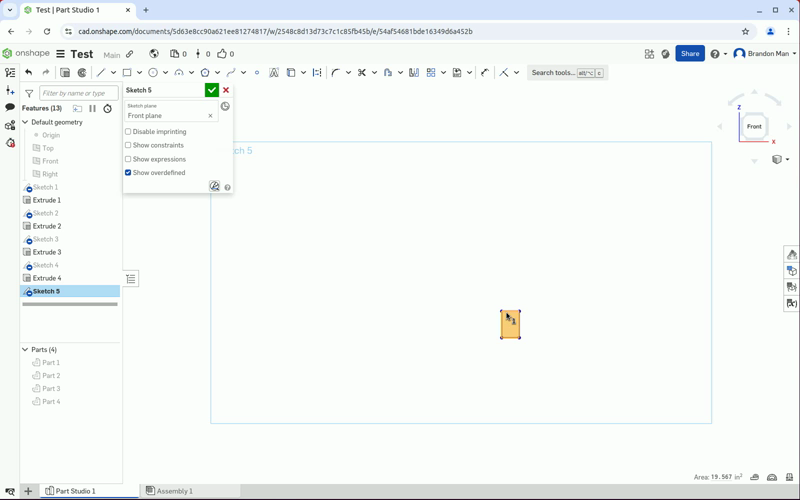
mouse_move(73, 352)
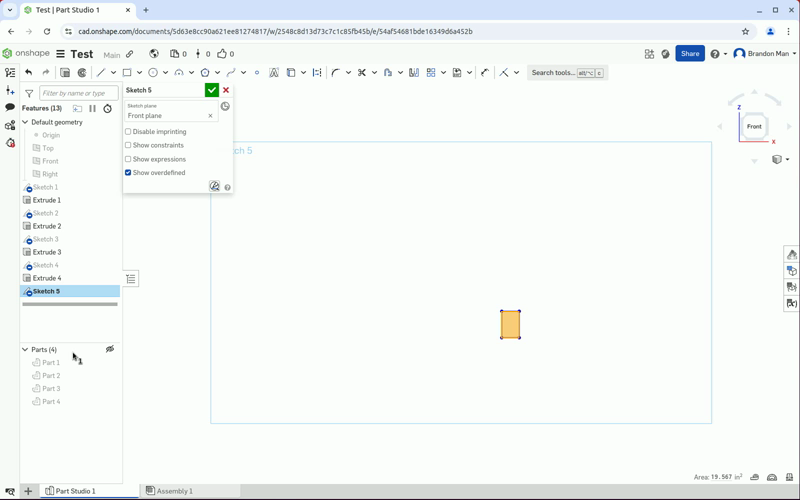
key(shift+y)
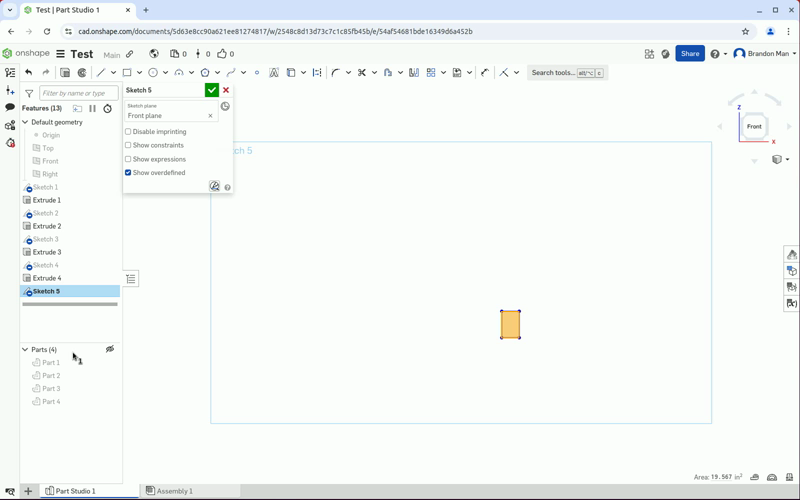
key(shift+e)
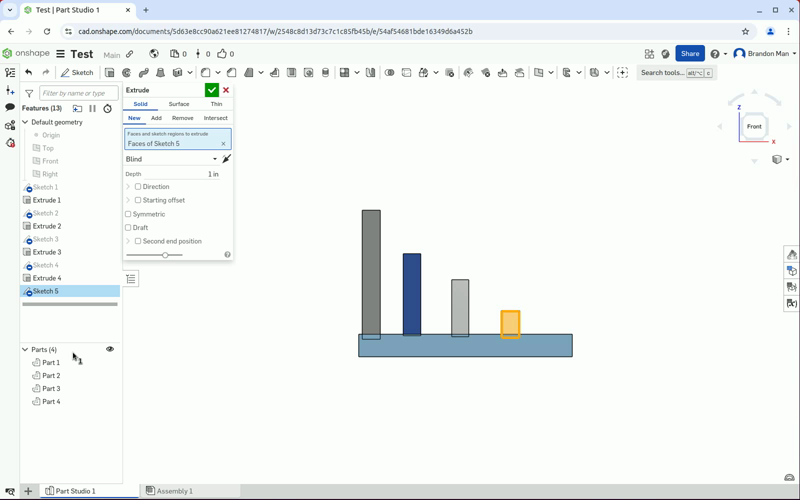
mouse_move(143, 106)
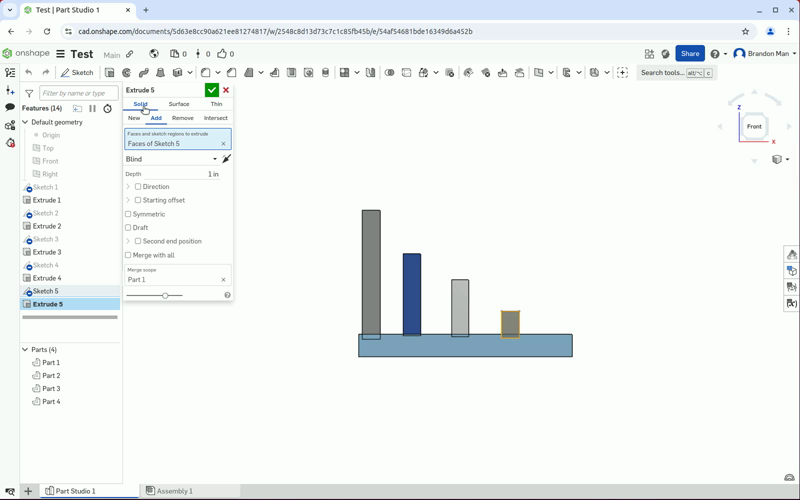
click(143, 106)
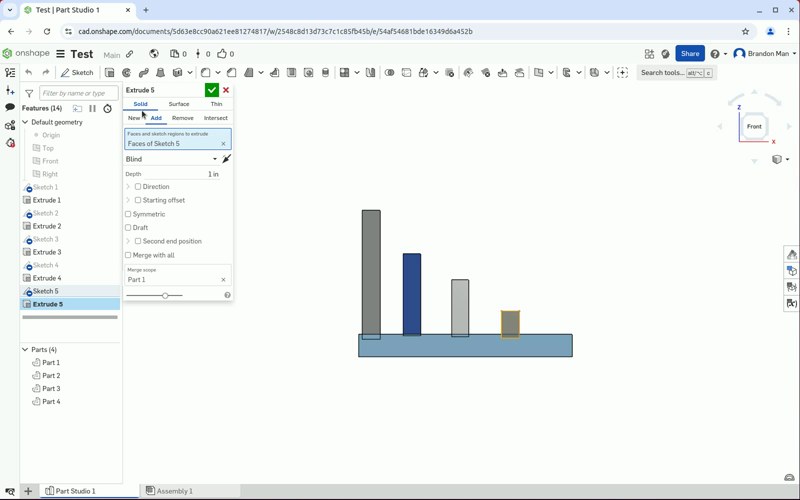
mouse_move(137, 120)
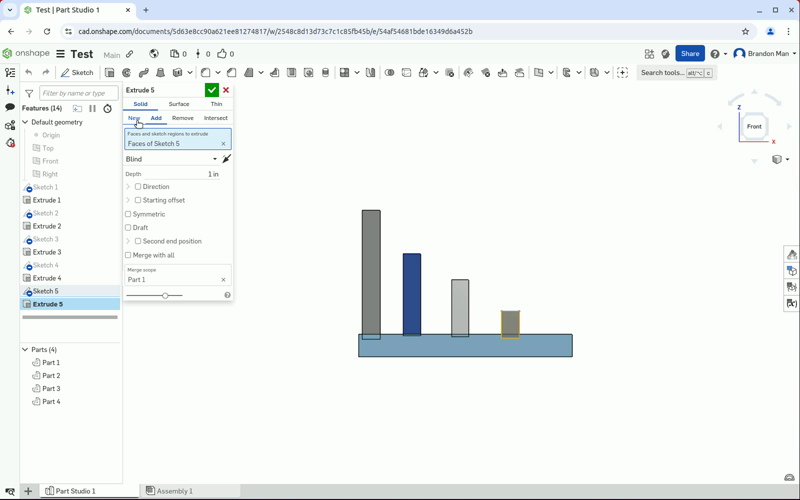
click(137, 120)
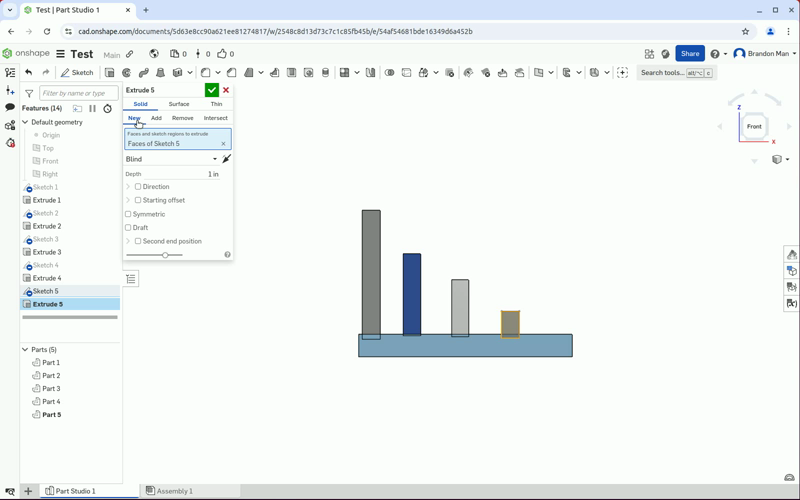
key(tab, 4)
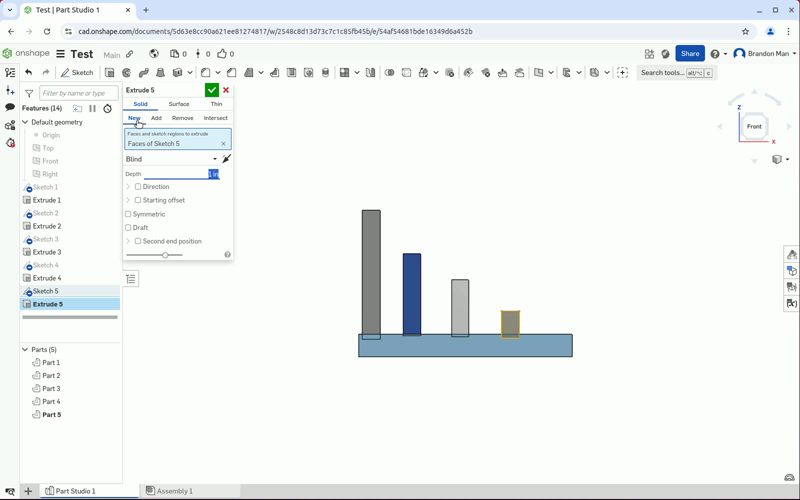
text(22.145)
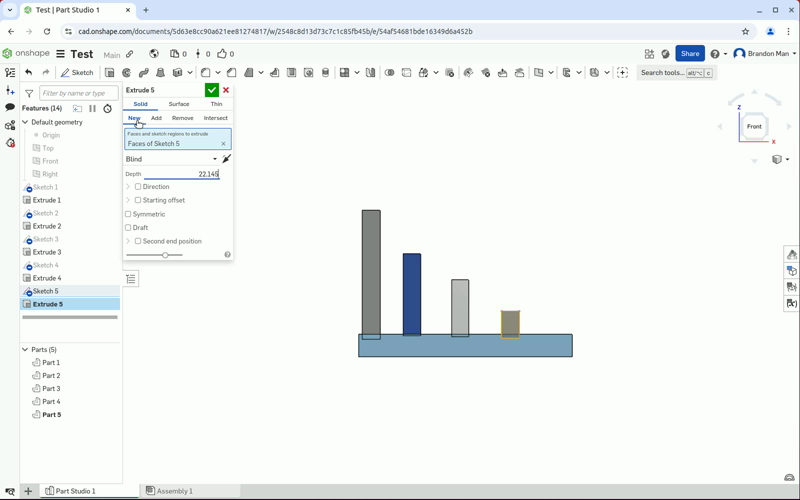
key(enter)
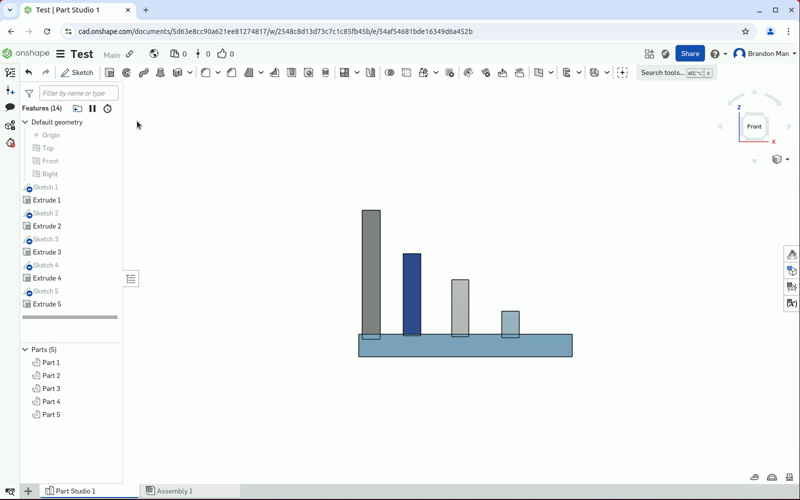
key(shift+h)
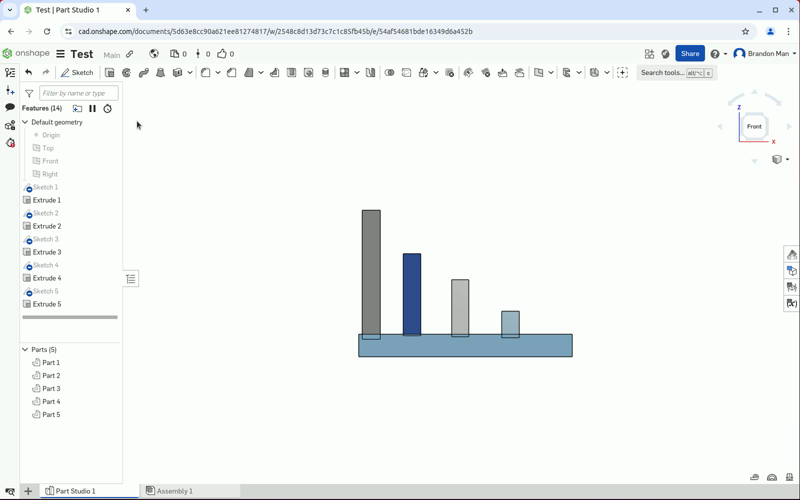
key(shift+h)
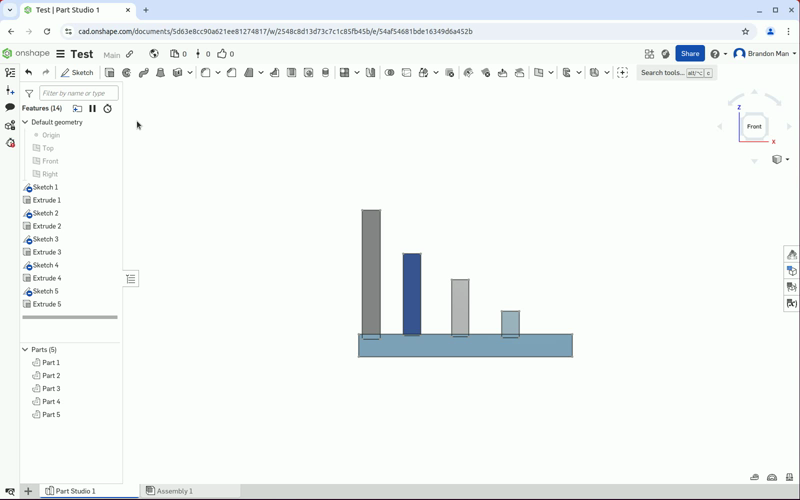
key(shift+7)
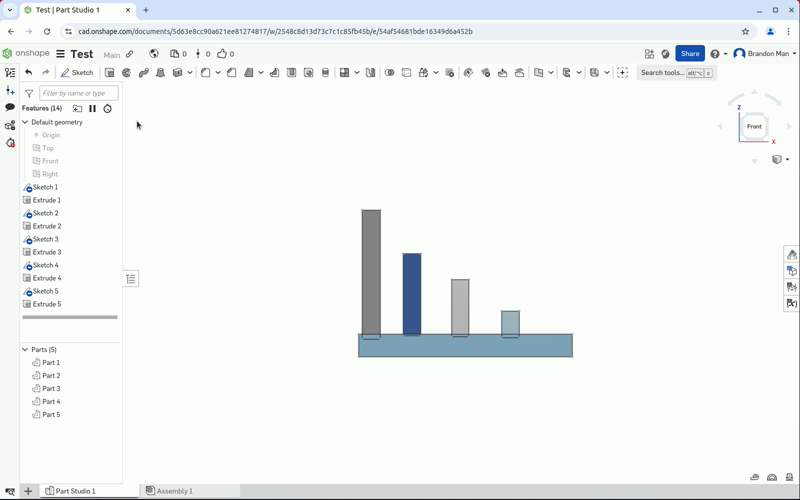
key(left, 2)
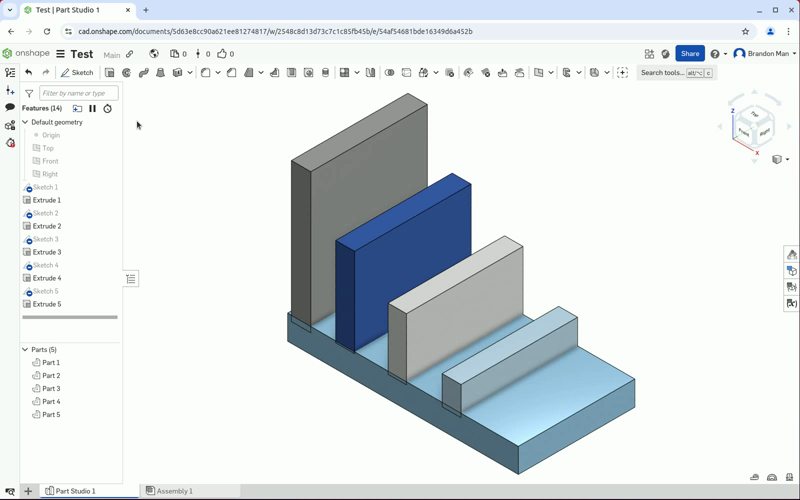
key(down, 2)
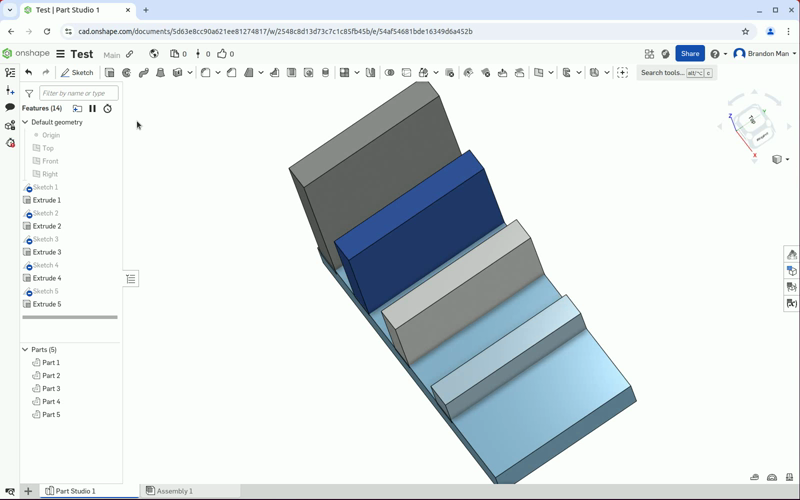
key(up, 2)
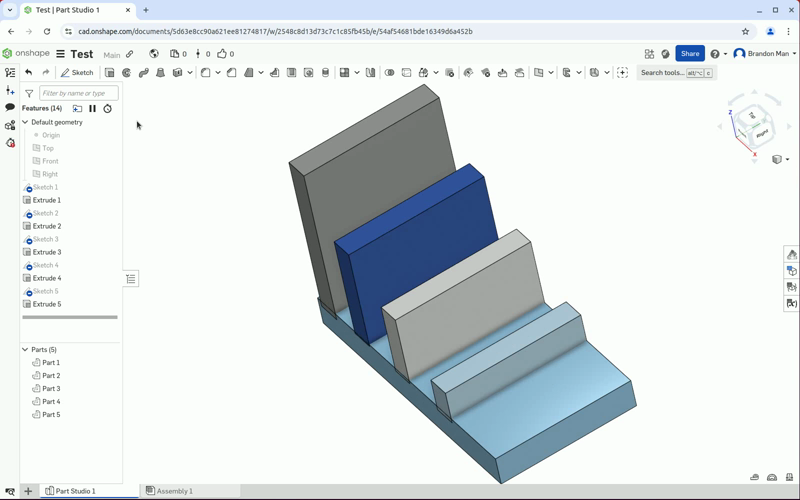
key(right, 2)
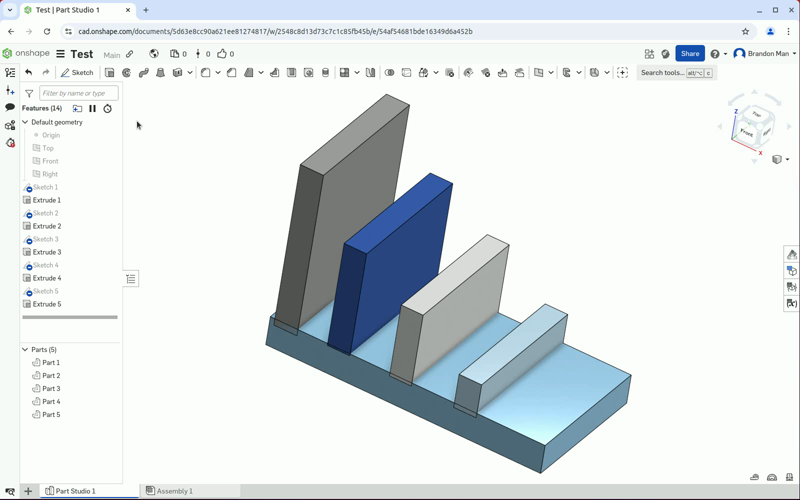
mouse_move(73, 189)
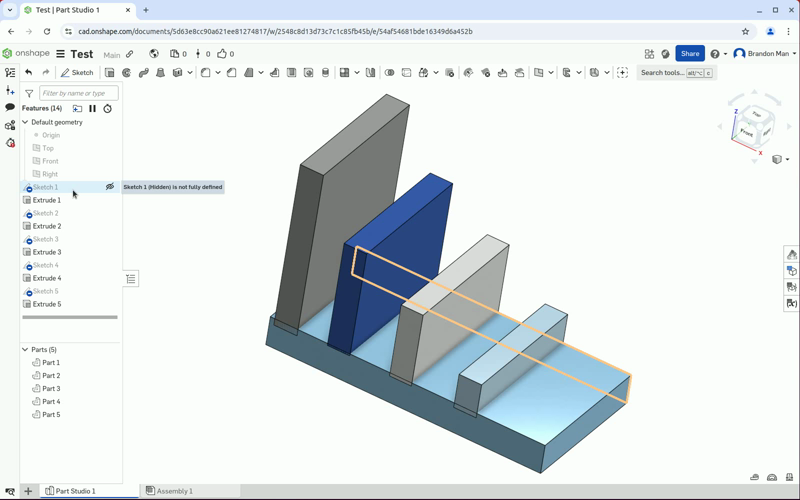
click(73, 189)